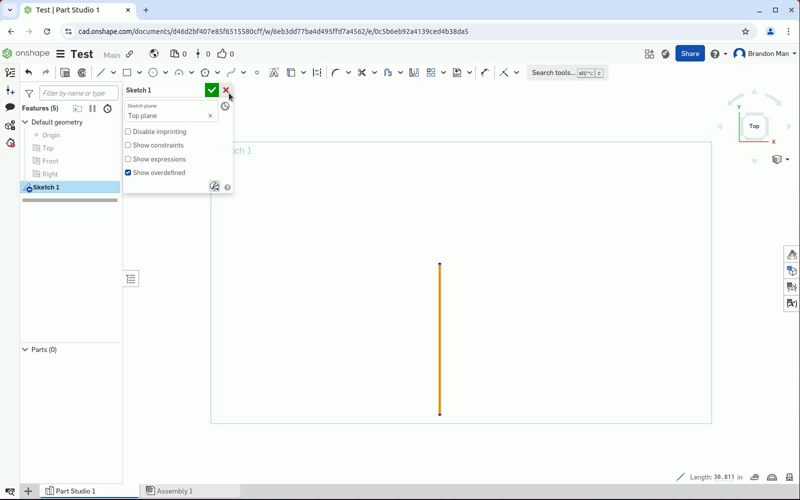
key(shift+h)
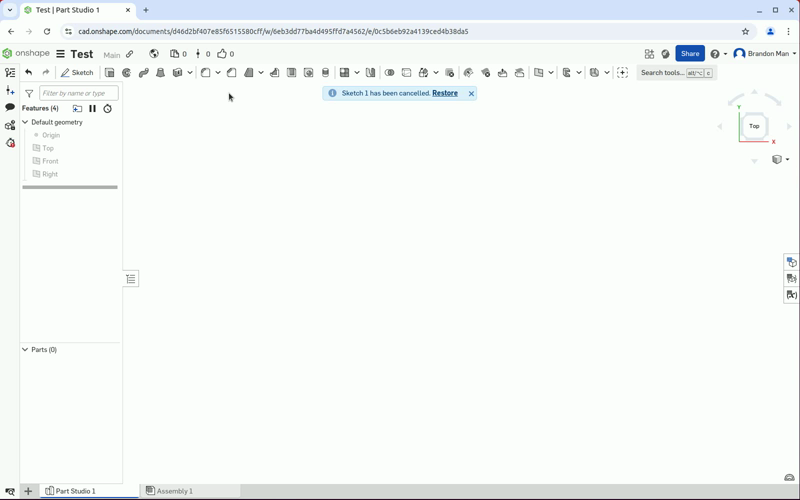
mouse_move(73, 352)
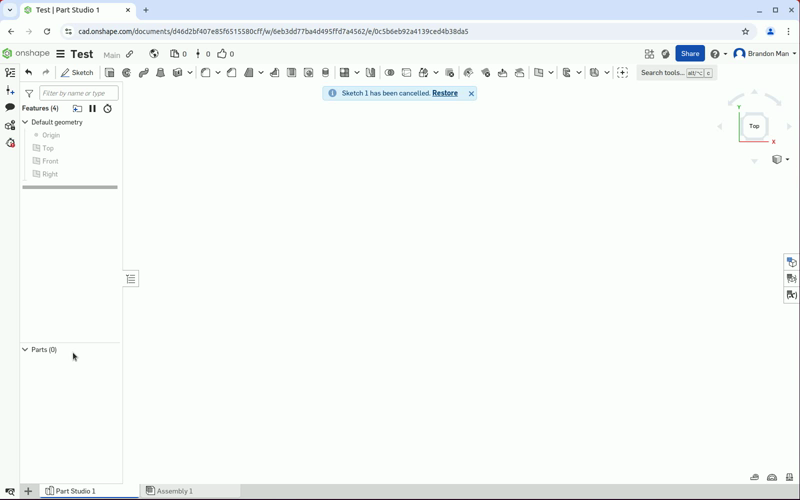
key(y)
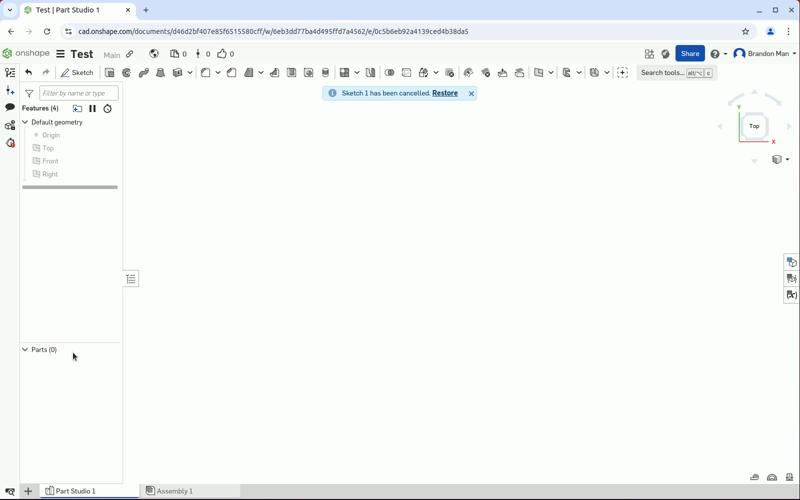
key(shift+p)
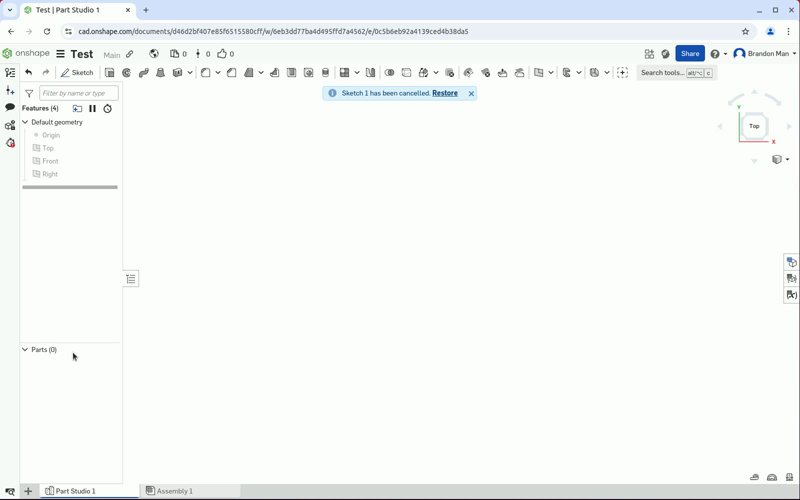
key(space)
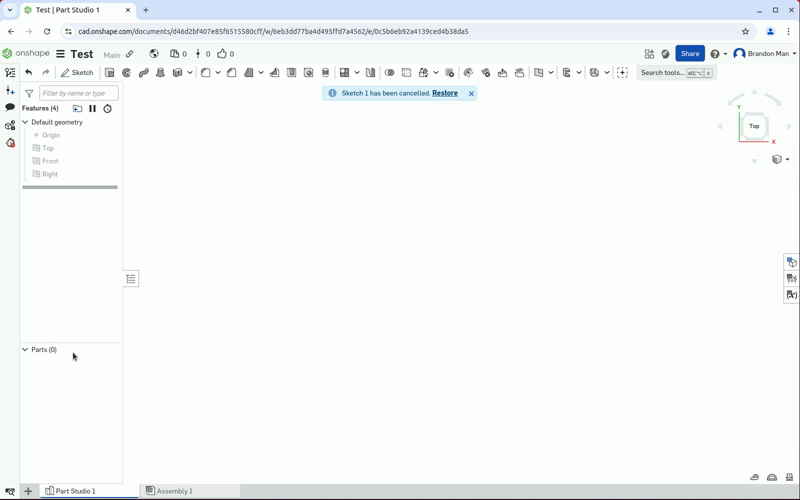
key_down(shift)
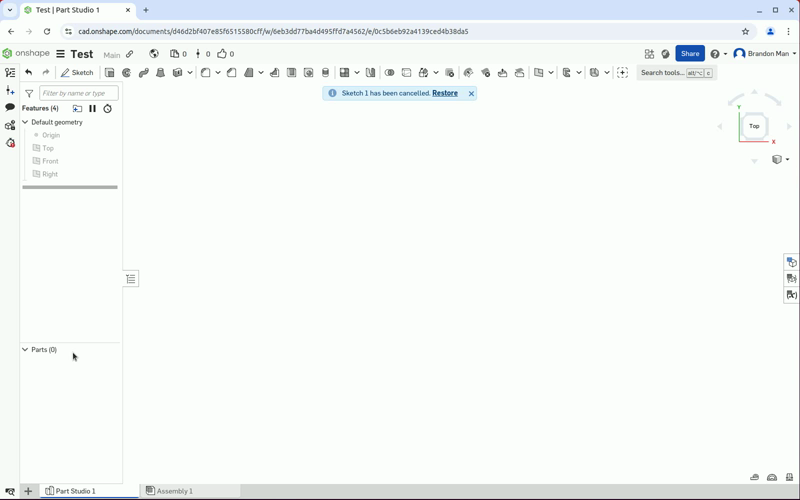
key(up)
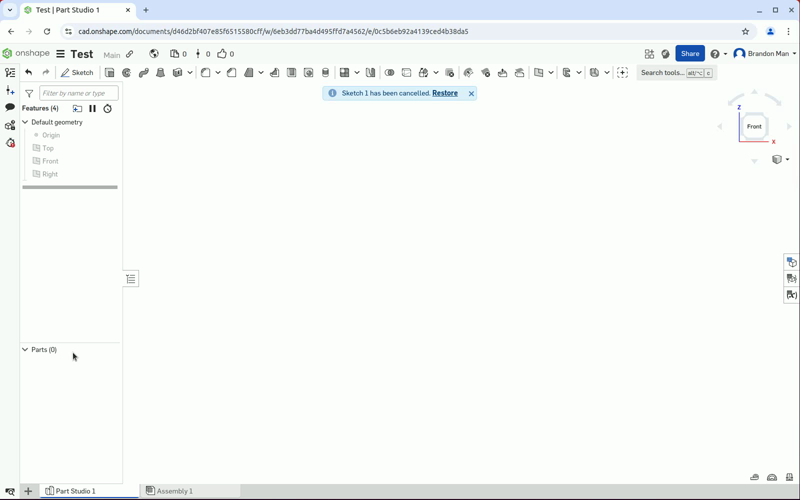
key_up(shift)
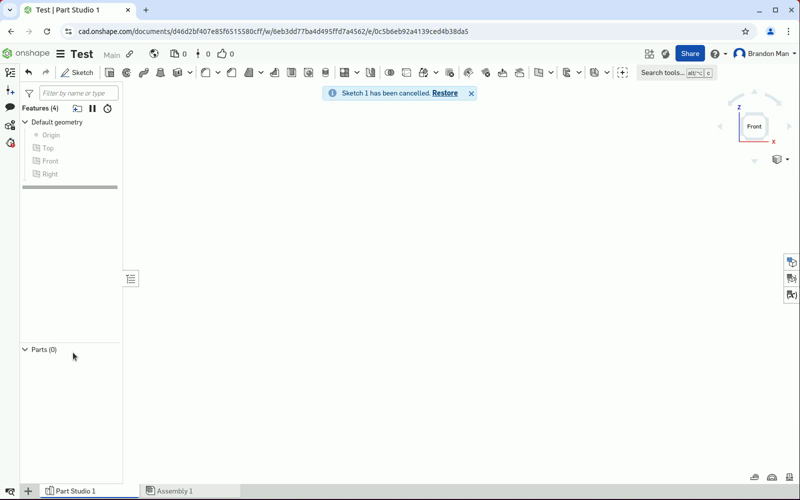
mouse_move(73, 352)
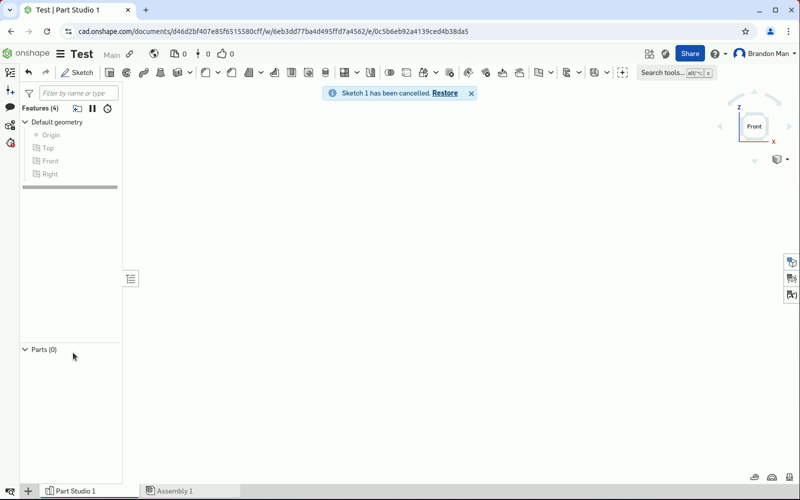
key(shift+y)
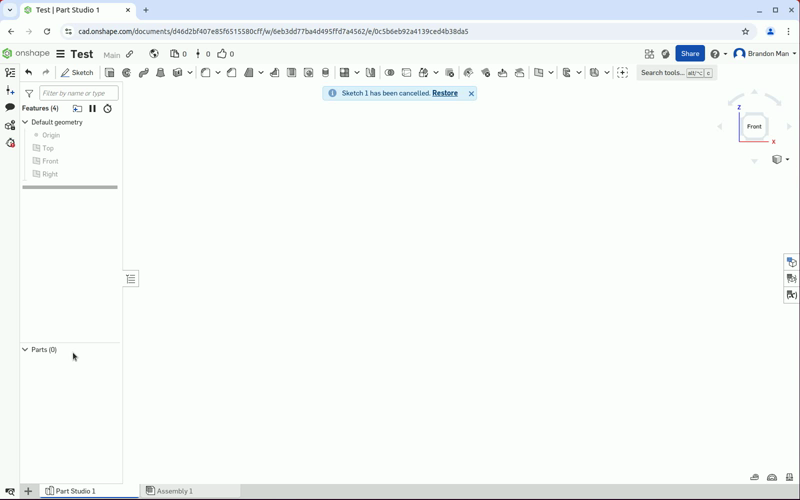
key(shift+s)
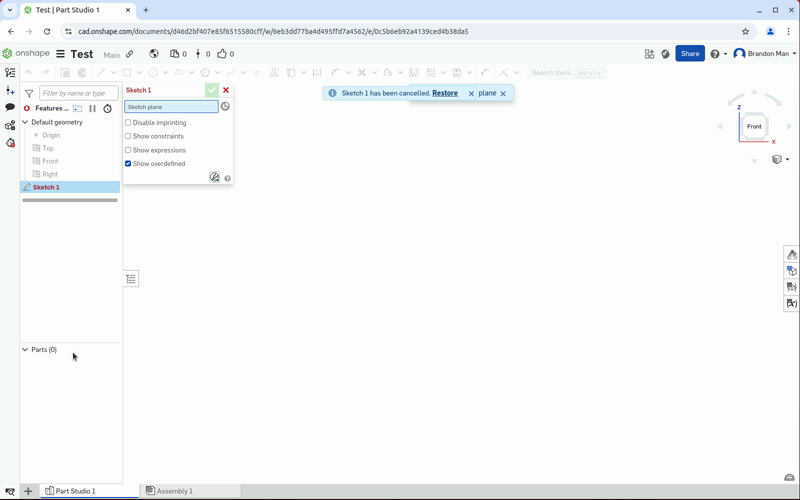
mouse_move(73, 163)
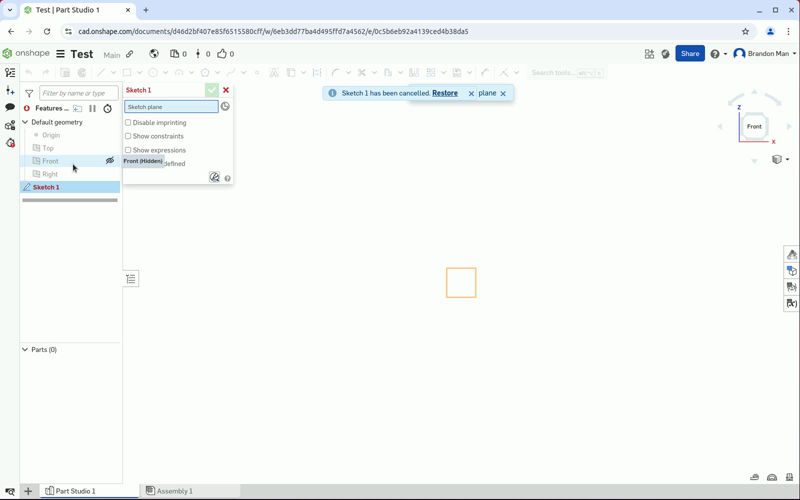
click(73, 163)
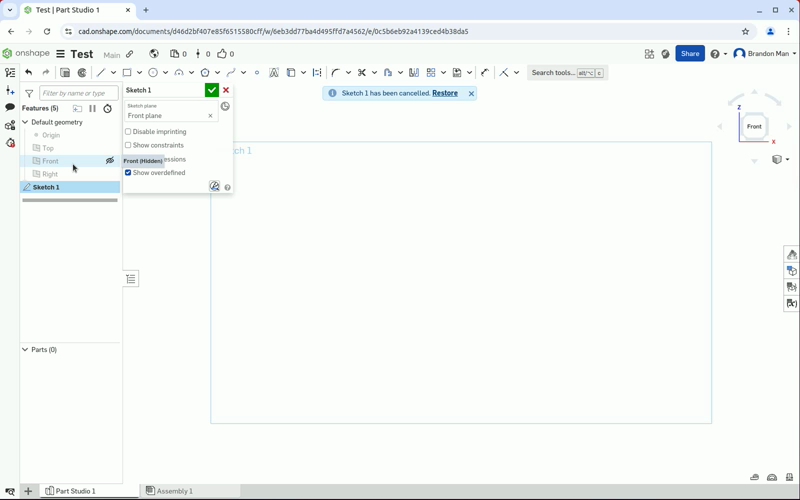
mouse_move(73, 352)
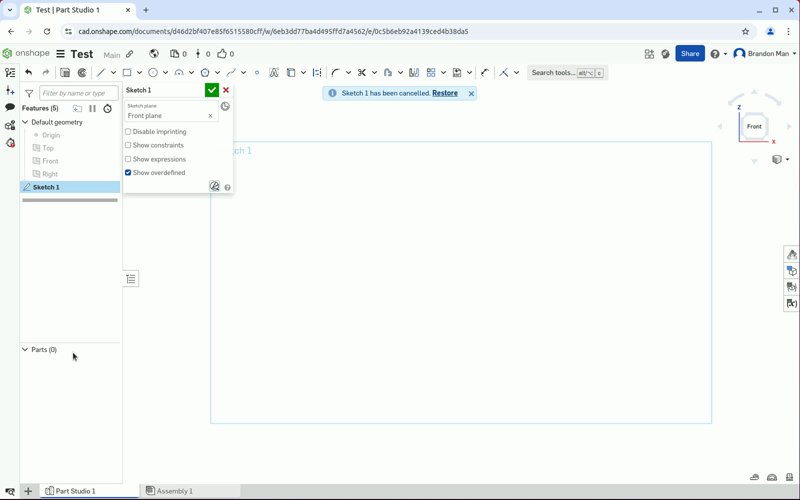
key(y)
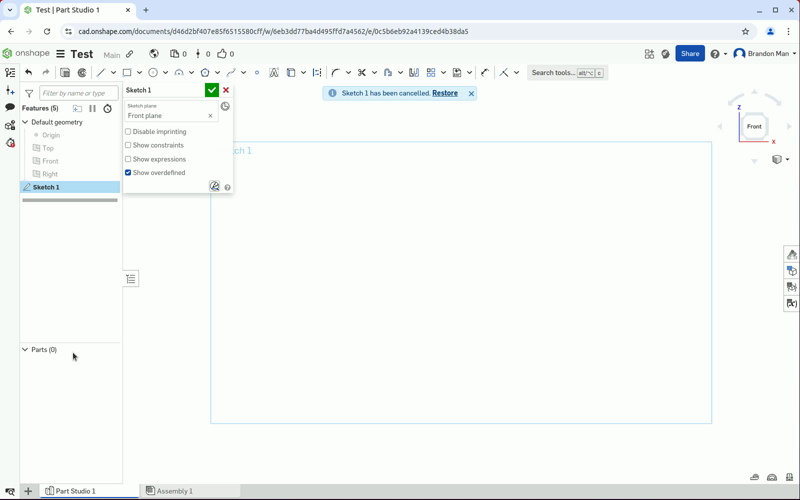
key(c)
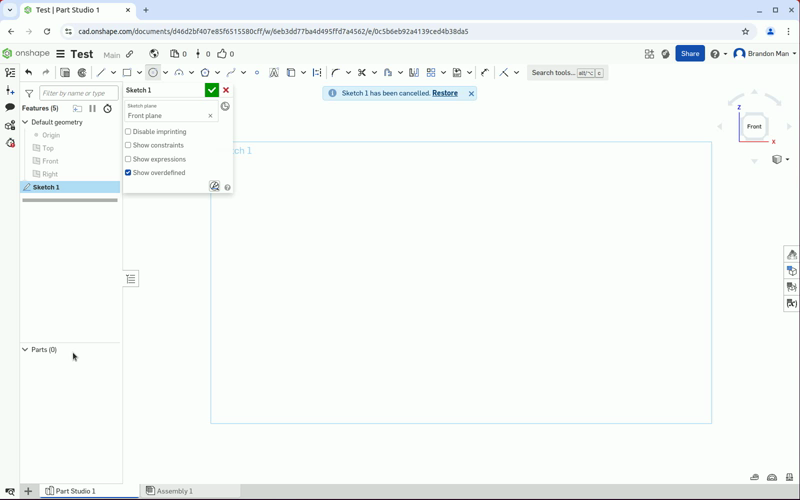
key_down(shift)
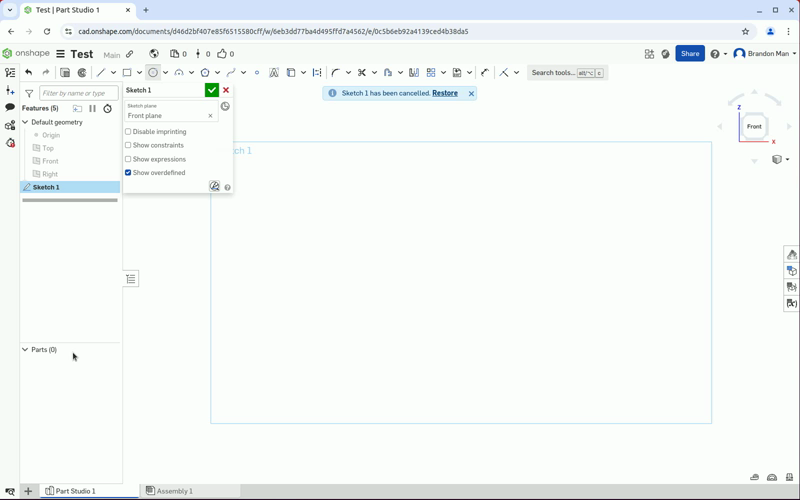
mouse_move(461, 280)
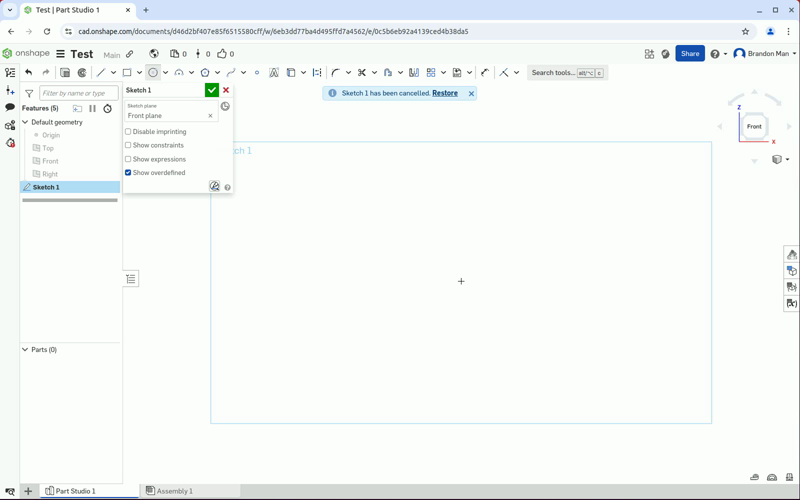
click(461, 280)
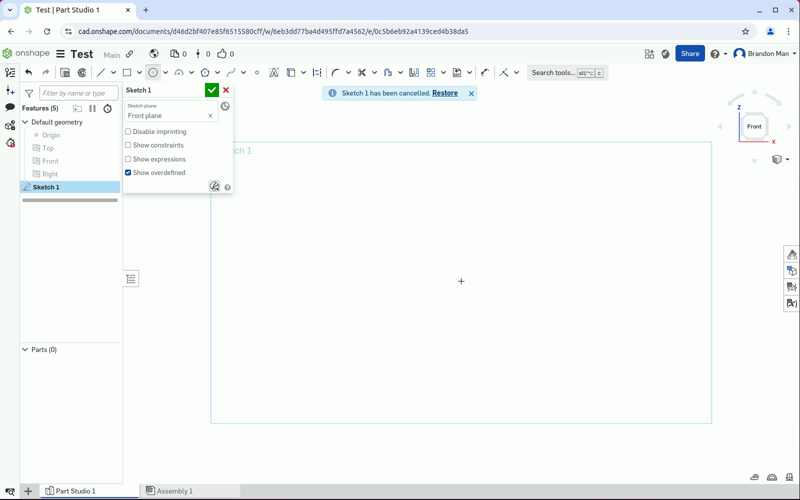
key_up(shift)
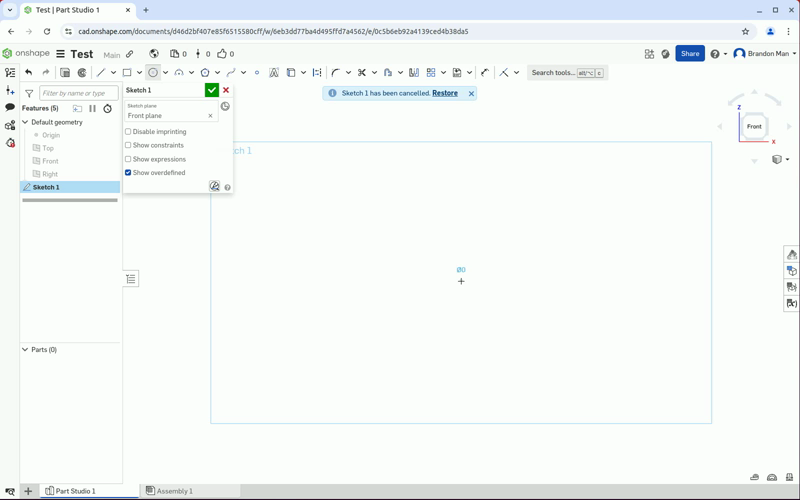
mouse_move(517, 280)
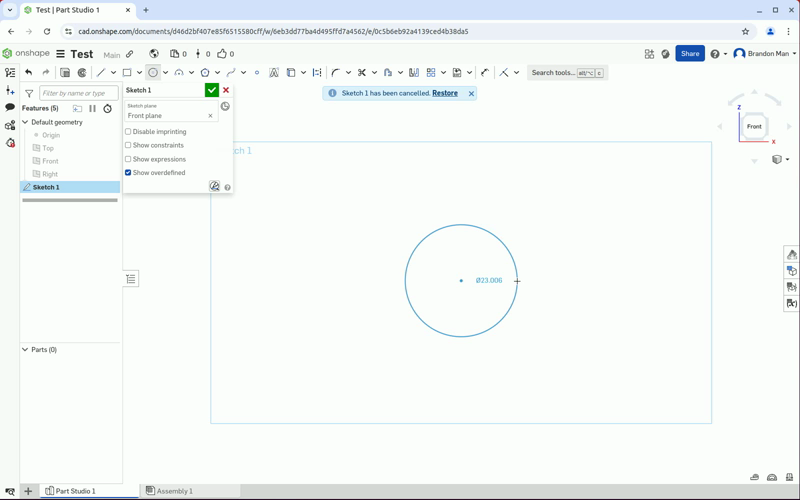
click(517, 280)
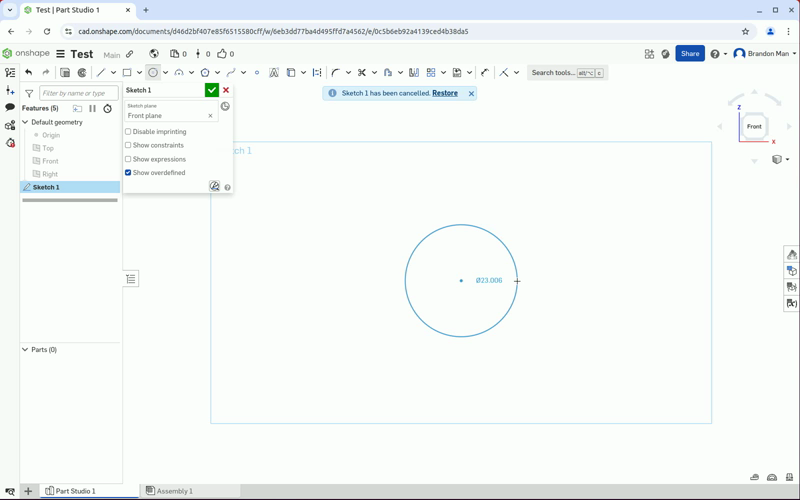
key(esc)
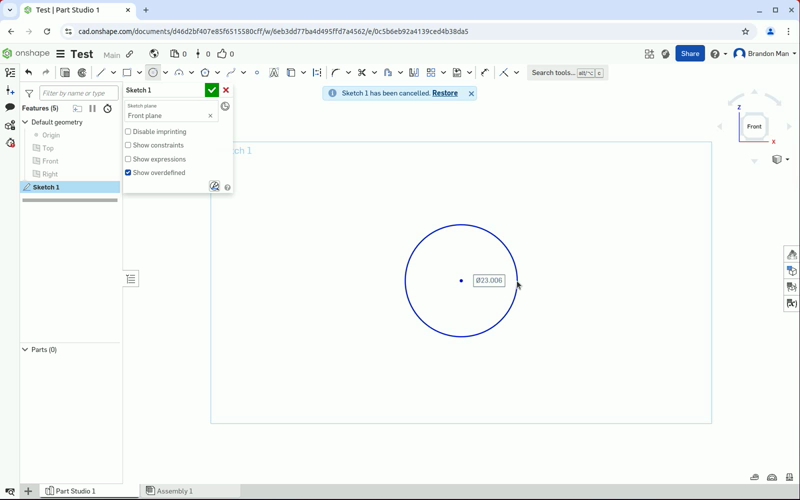
key(c)
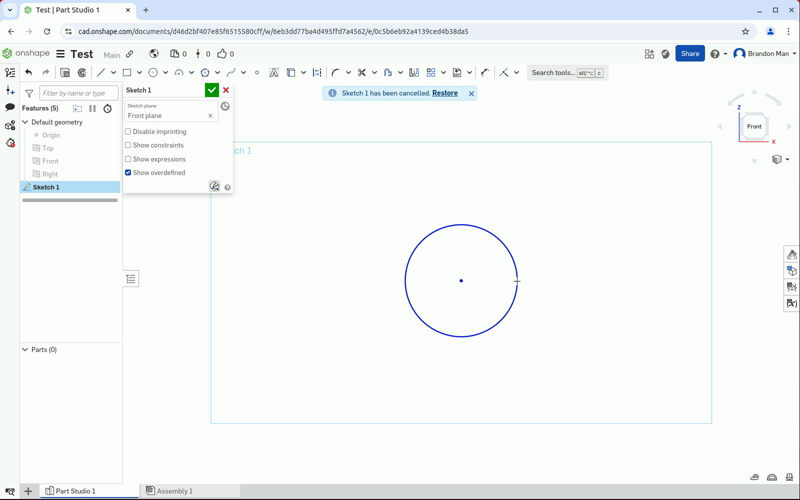
key_down(shift)
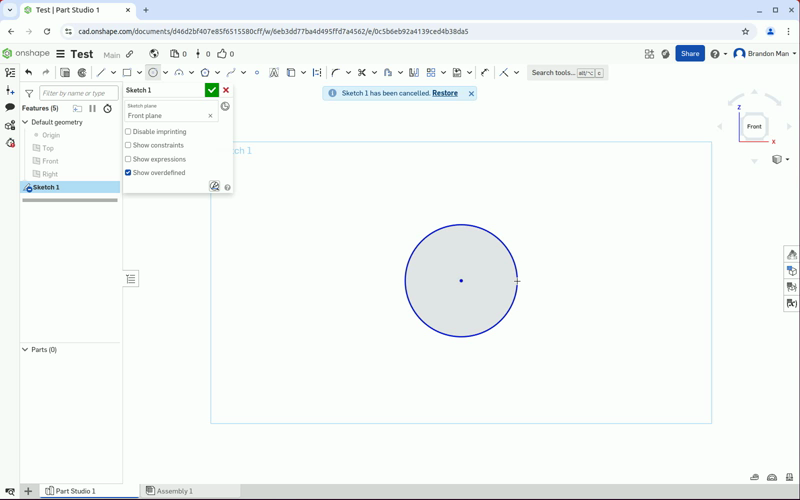
mouse_move(461, 282)
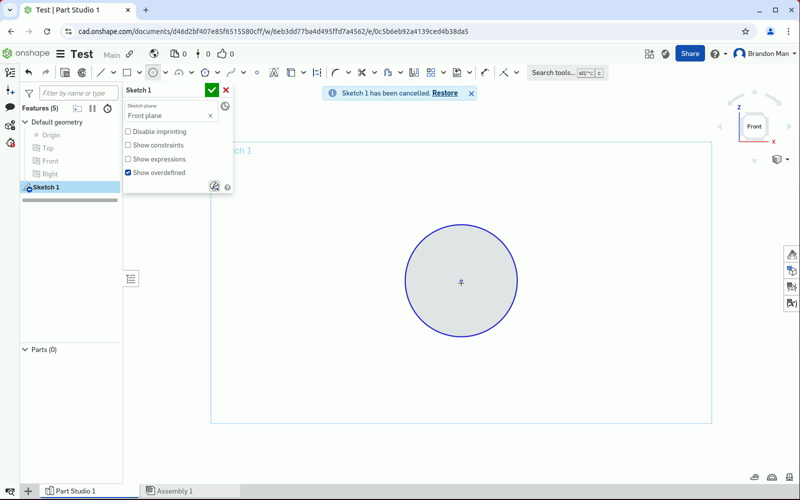
scroll(6)
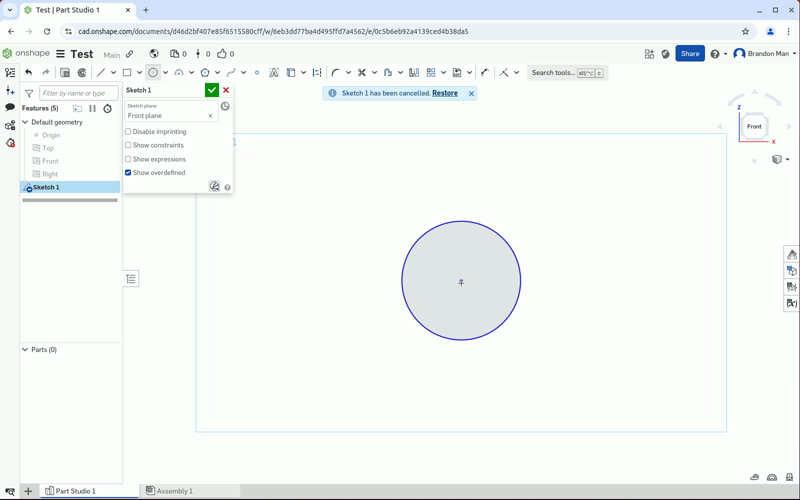
scroll(6)
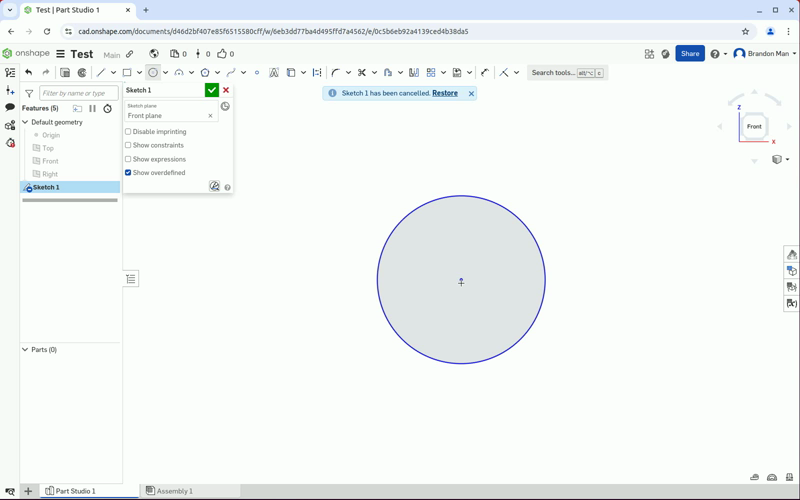
scroll(6)
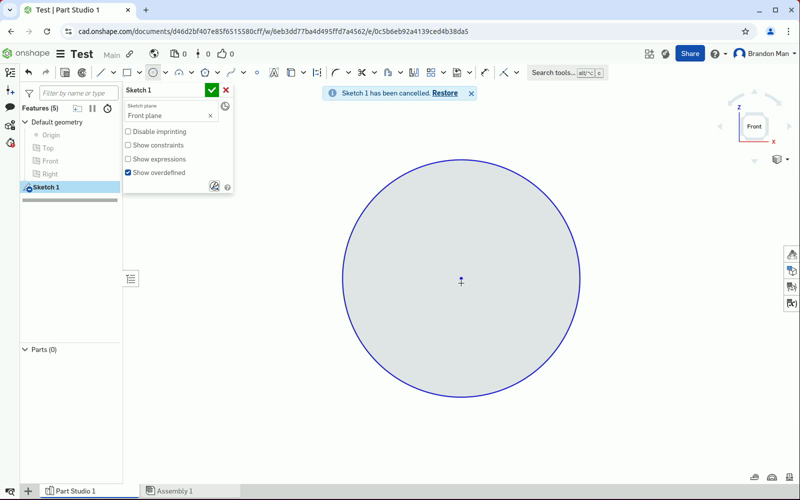
scroll(6)
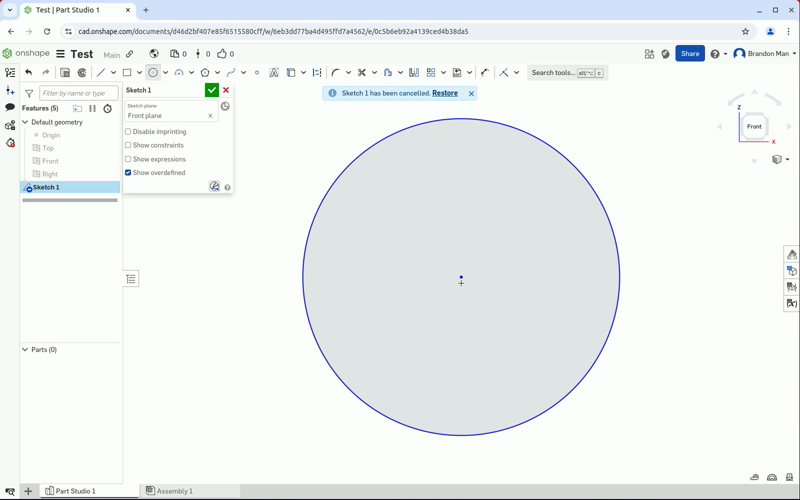
scroll(6)
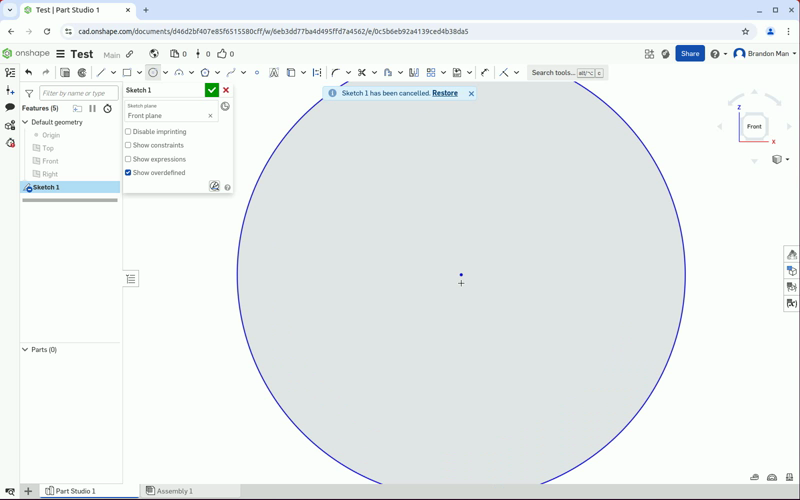
scroll(6)
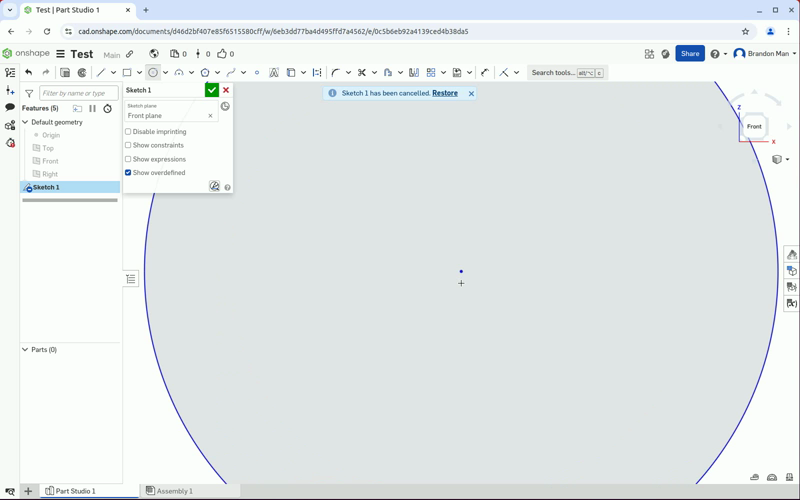
scroll(6)
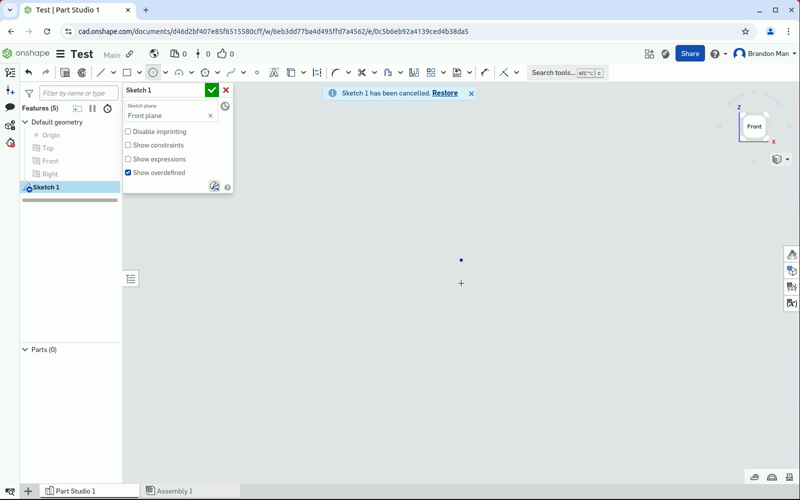
click(461, 282)
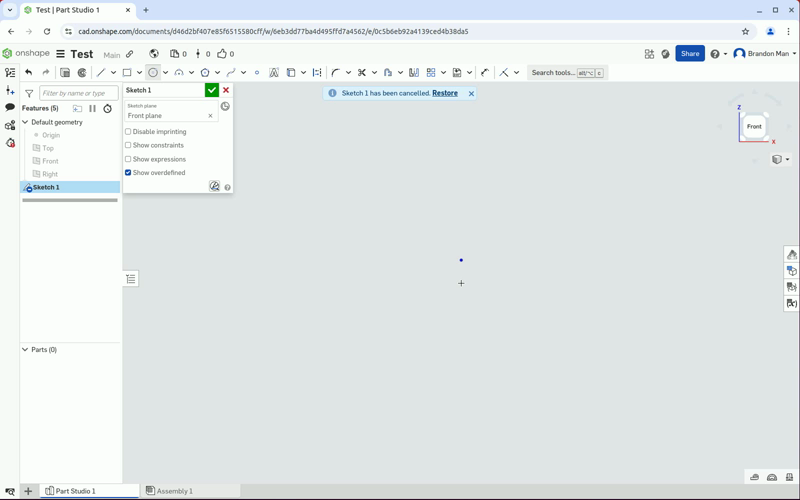
scroll(-6)
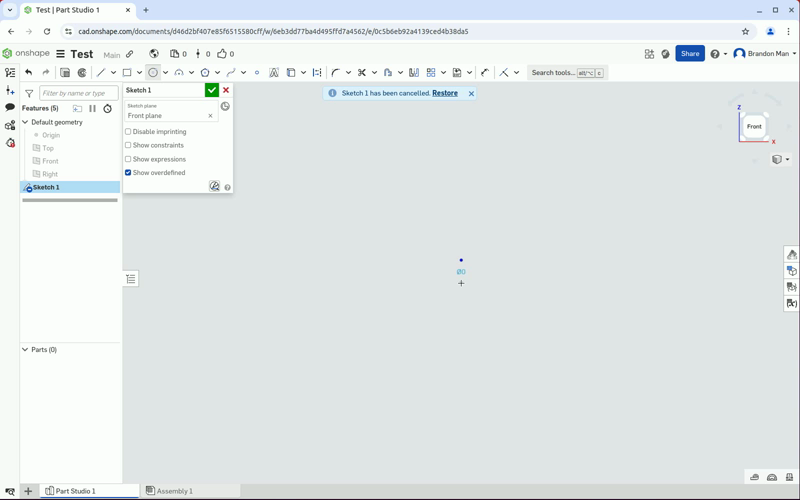
scroll(-6)
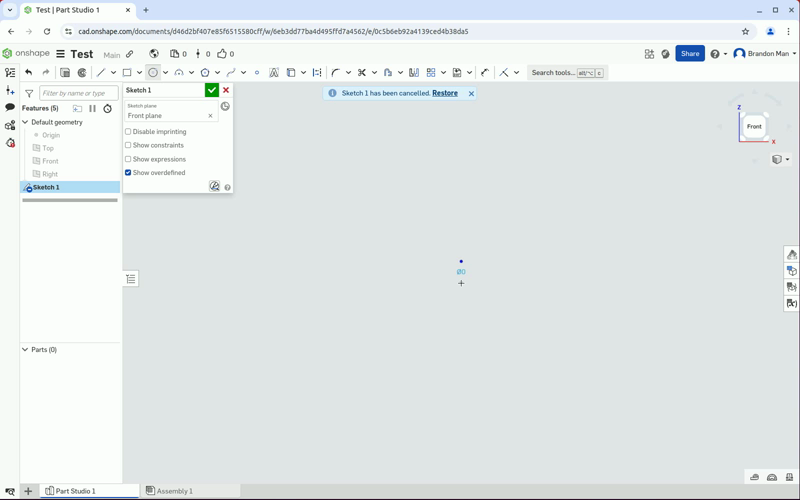
scroll(-6)
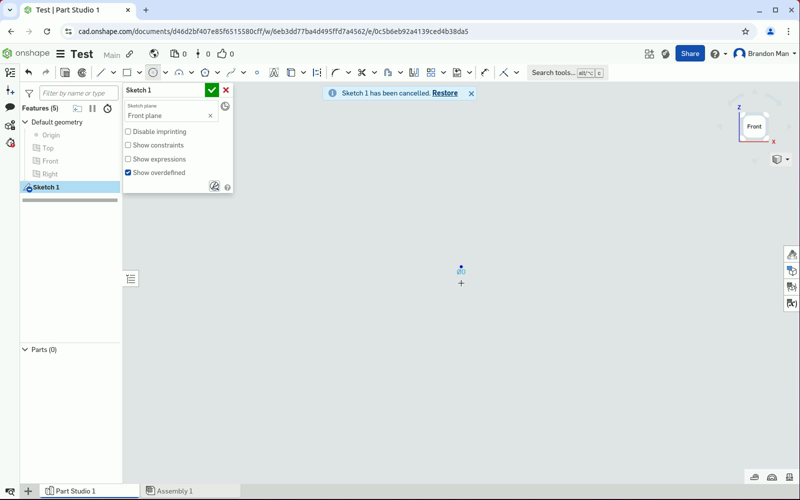
scroll(-6)
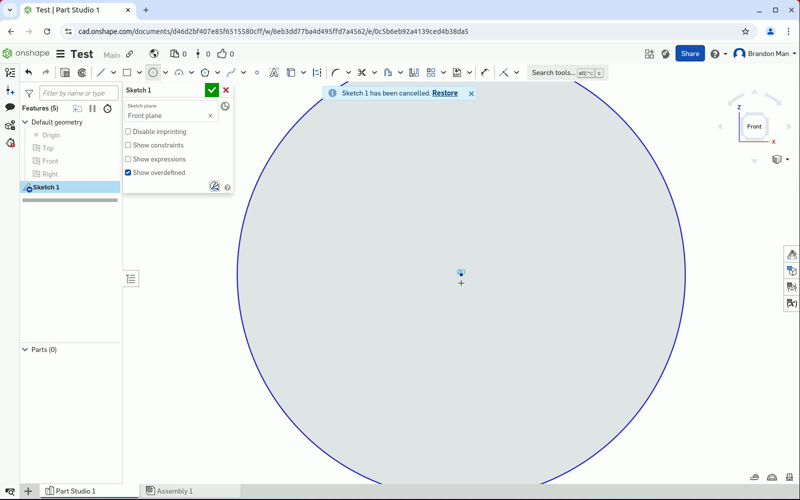
scroll(-6)
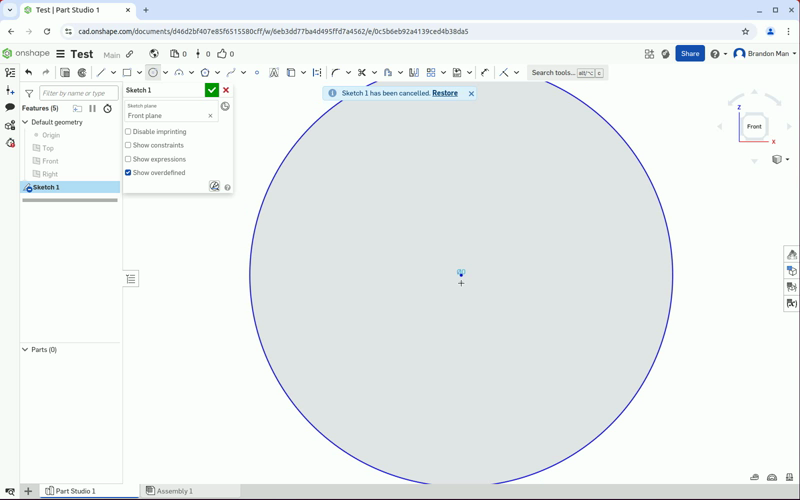
scroll(-6)
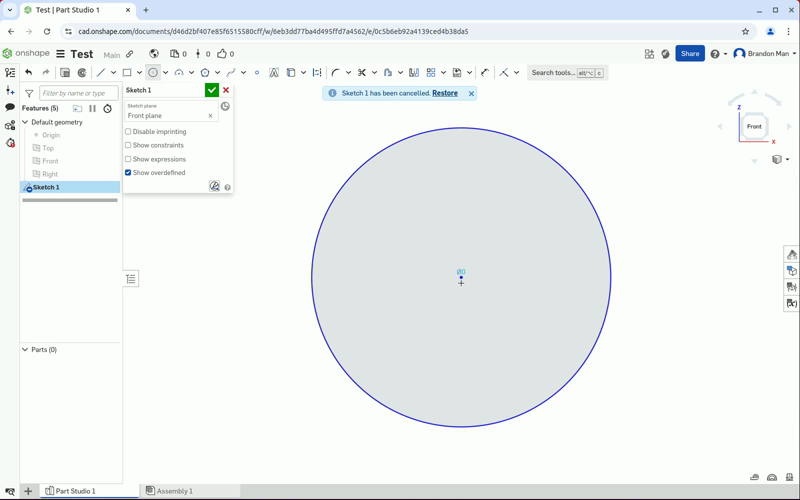
scroll(-6)
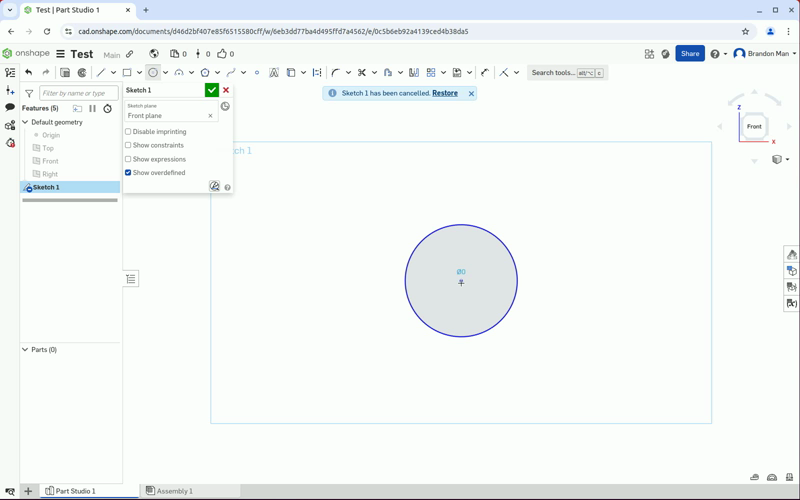
key_up(shift)
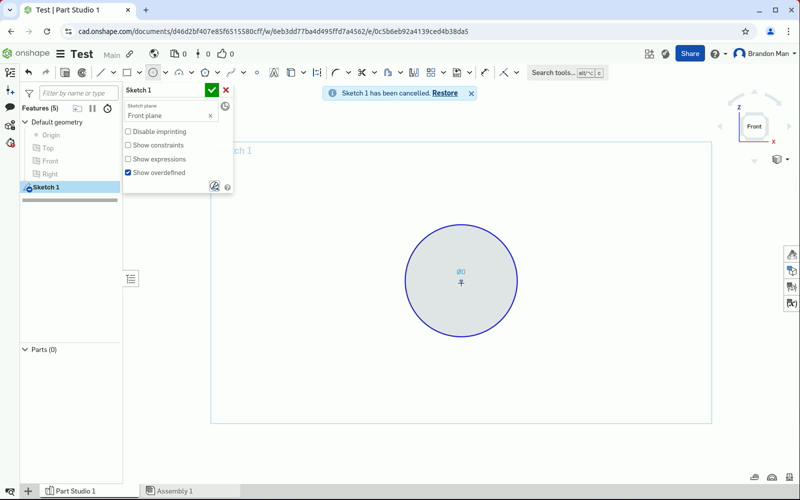
mouse_move(508, 282)
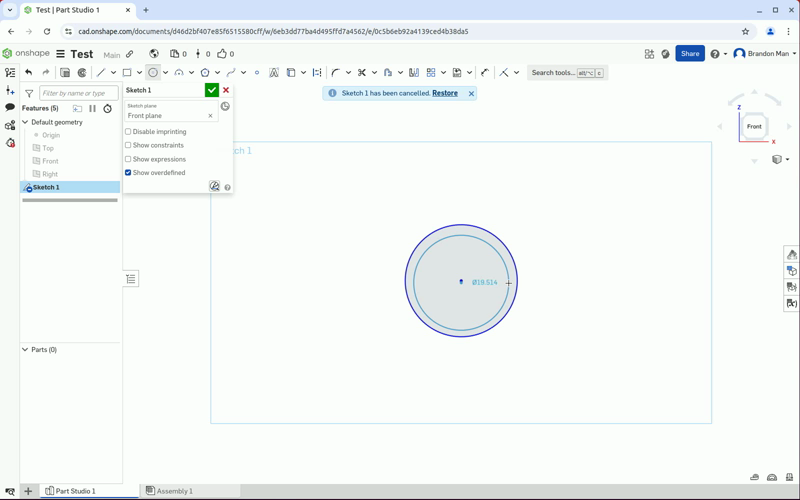
click(508, 282)
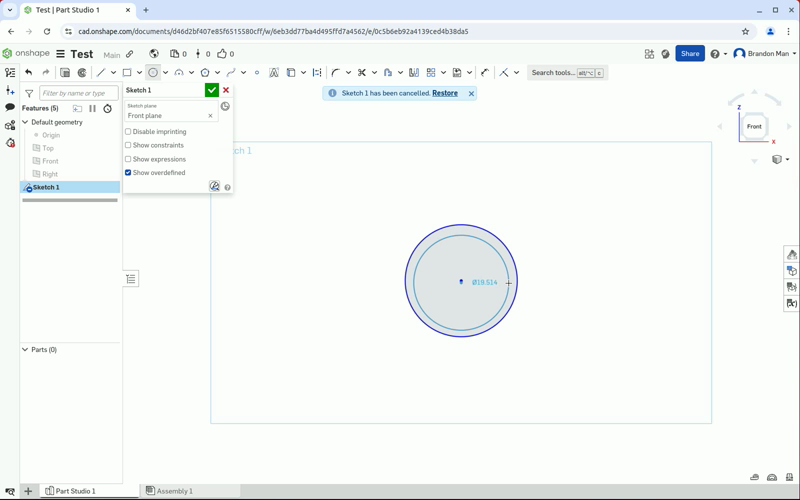
key(esc)
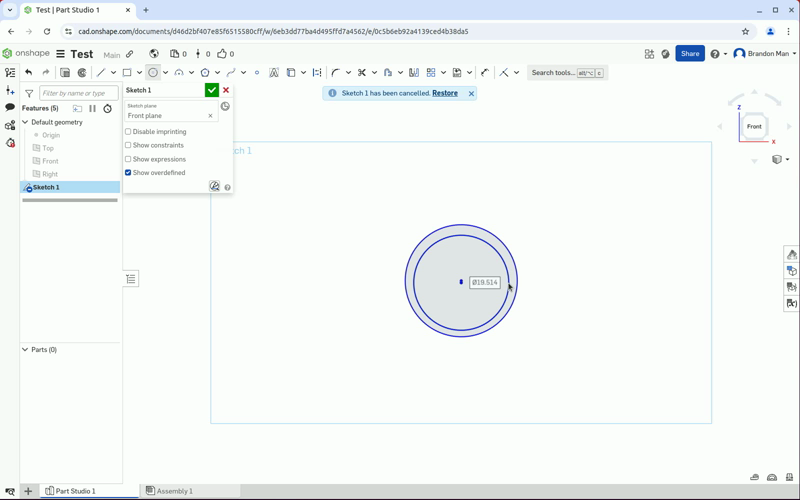
mouse_move(419, 255)
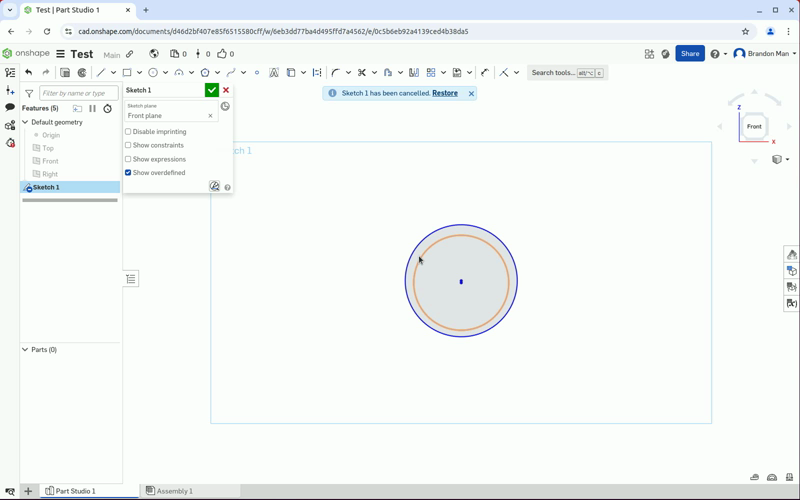
click(419, 255)
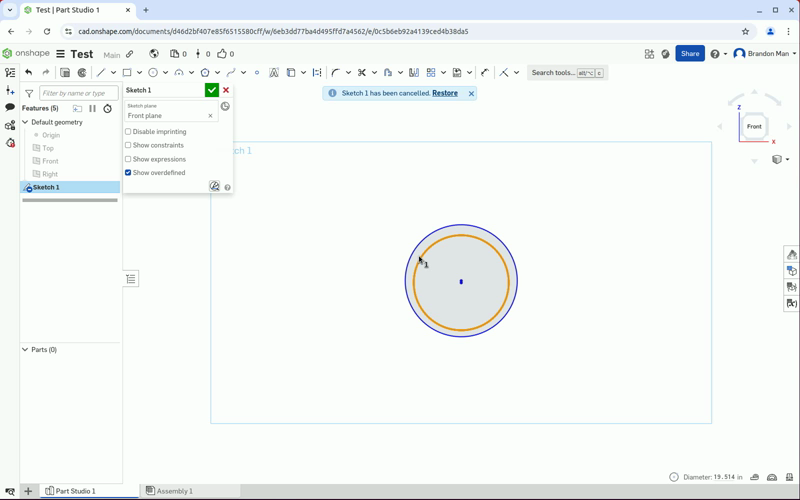
mouse_move(73, 352)
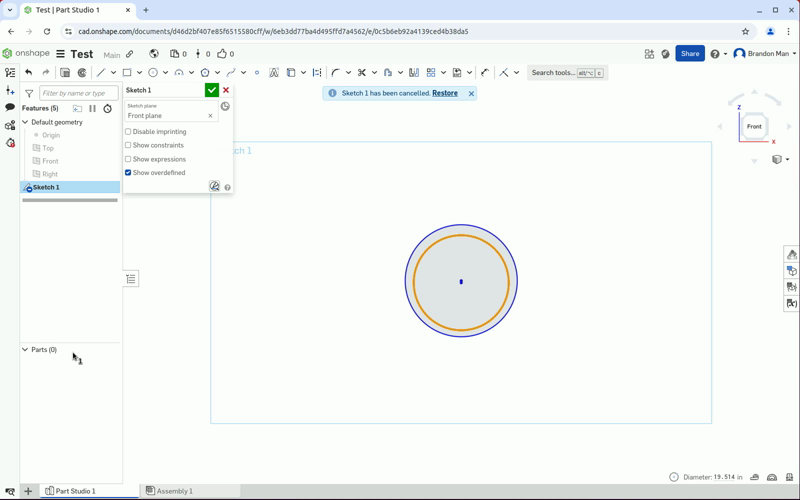
key(shift+y)
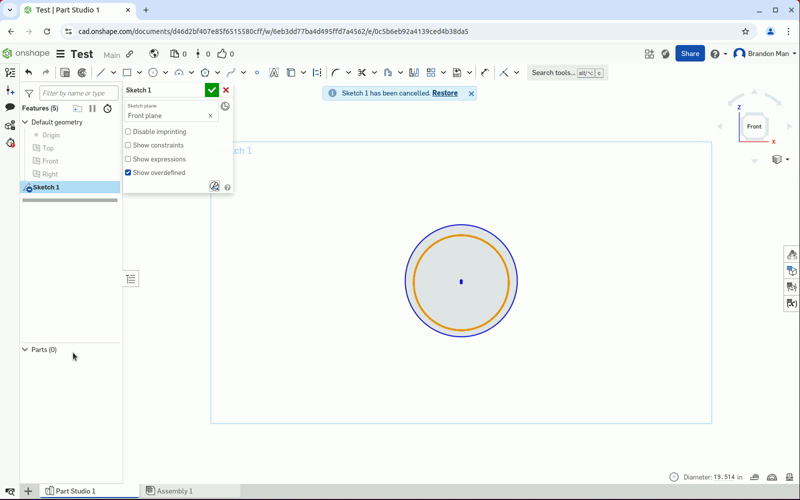
key(shift+e)
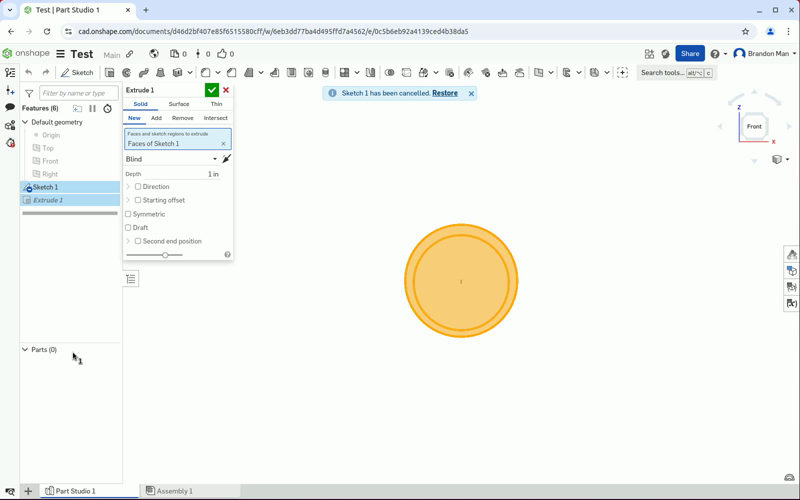
mouse_move(143, 106)
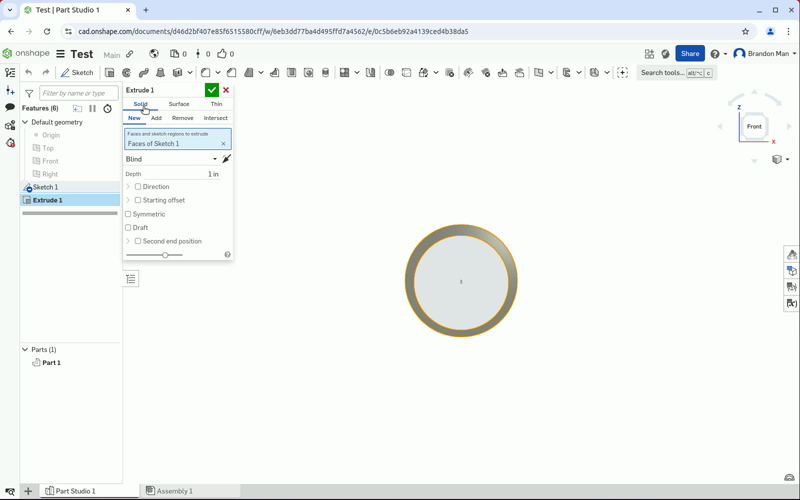
click(143, 106)
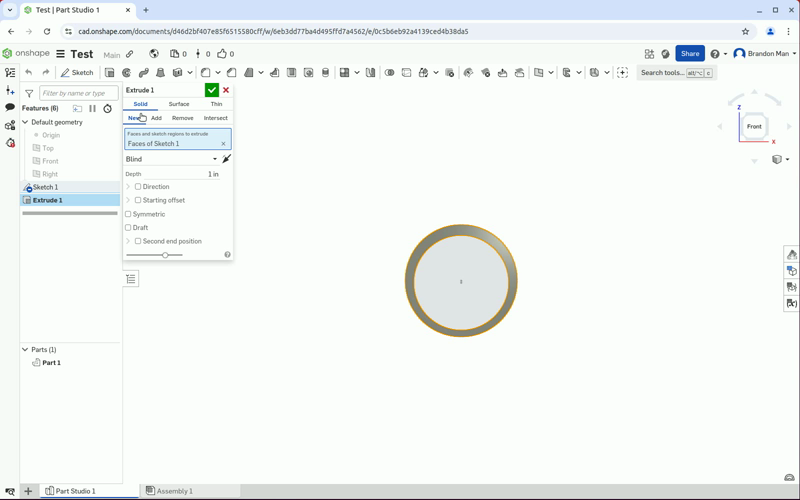
mouse_move(137, 120)
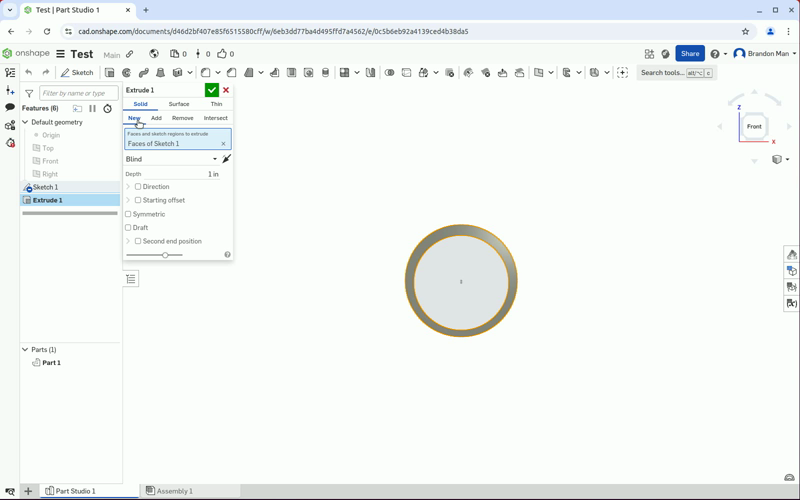
click(137, 120)
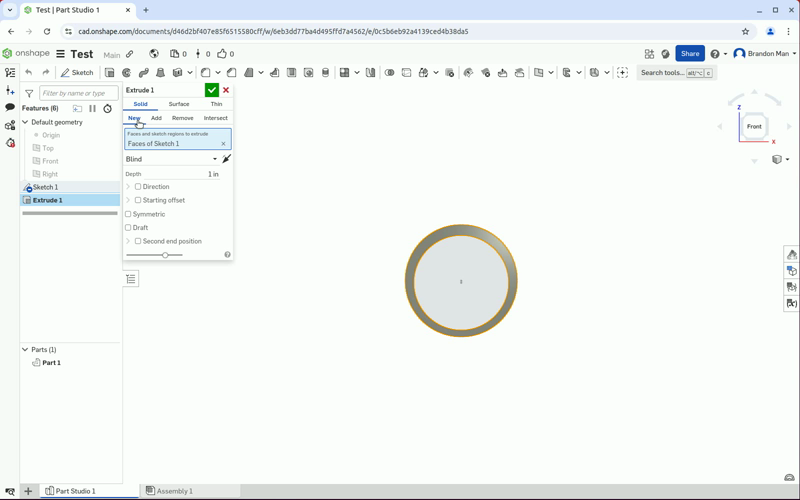
key(tab, 4)
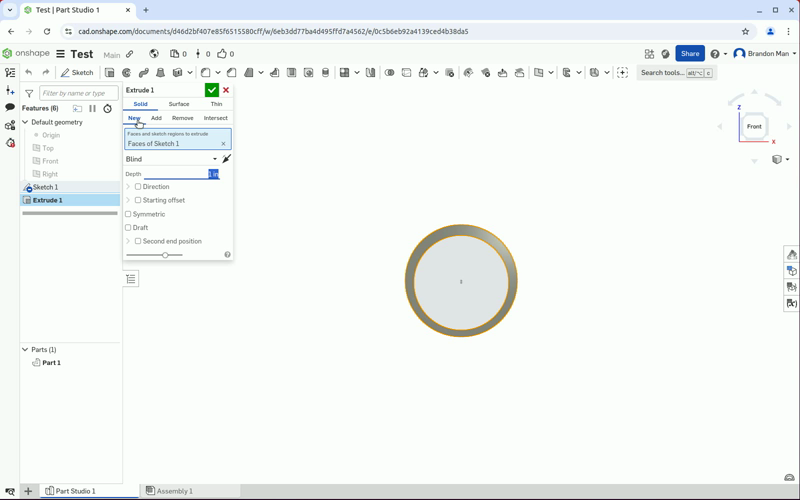
text(15.405)
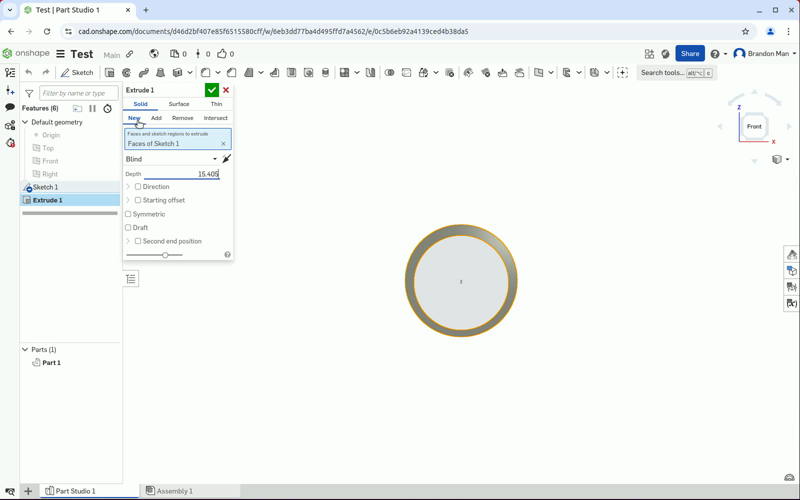
key(enter)
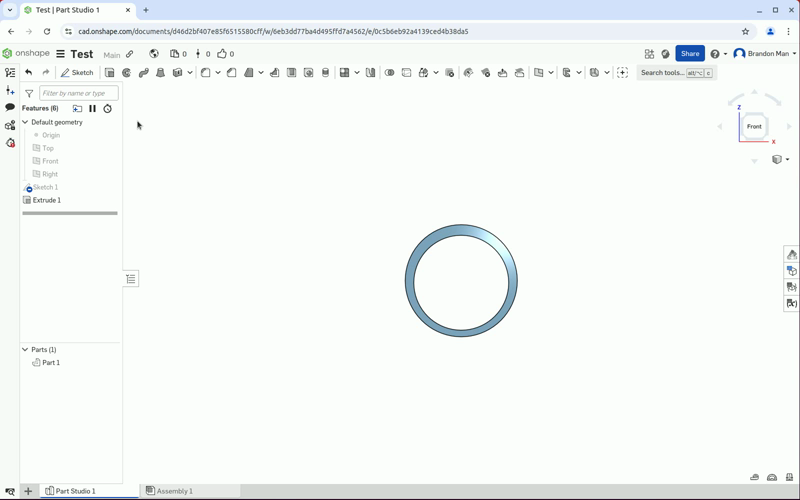
key(shift+h)
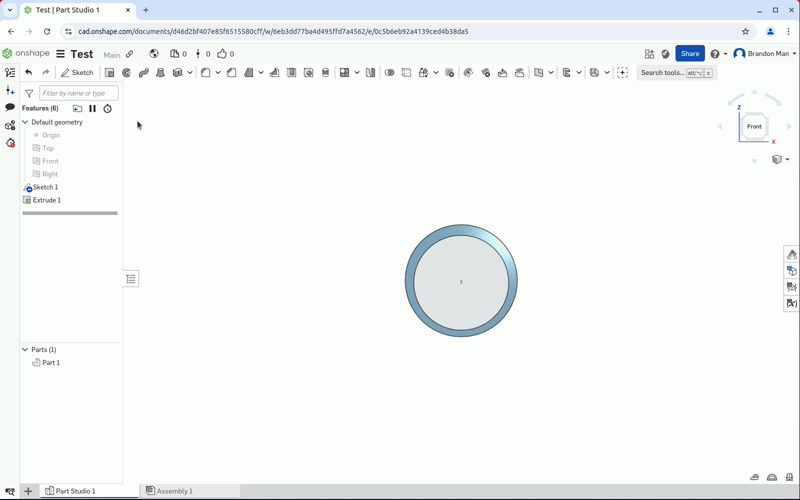
key(shift+h)
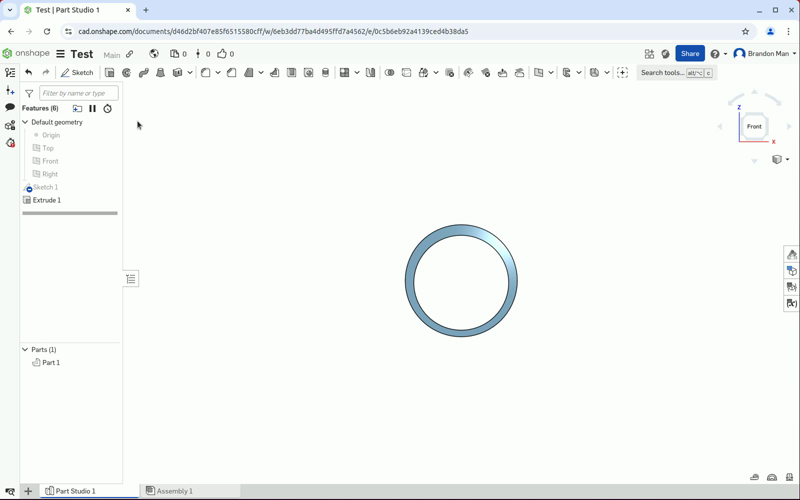
mouse_move(73, 189)
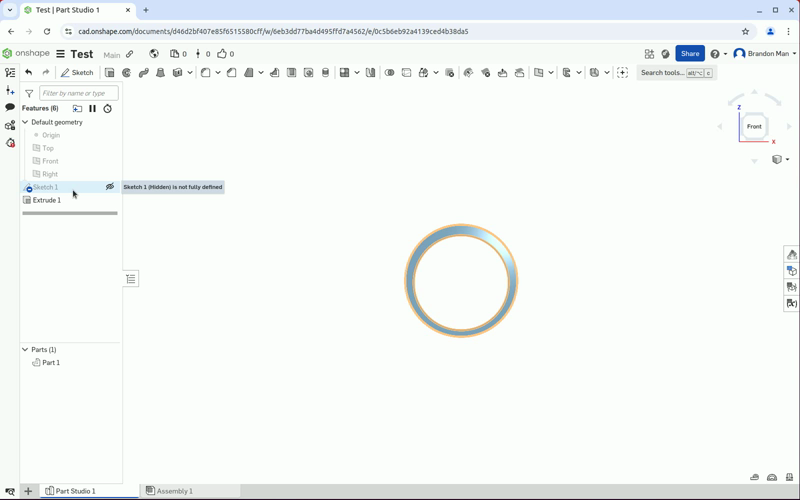
click(73, 189)
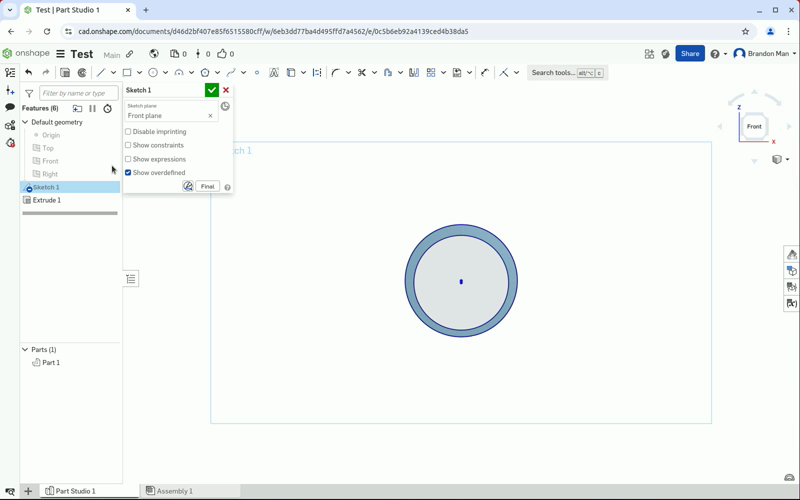
mouse_move(229, 92)
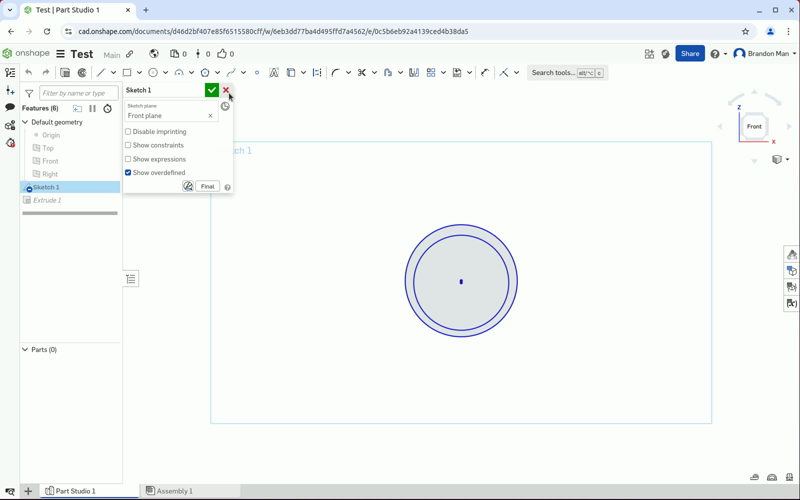
click(229, 92)
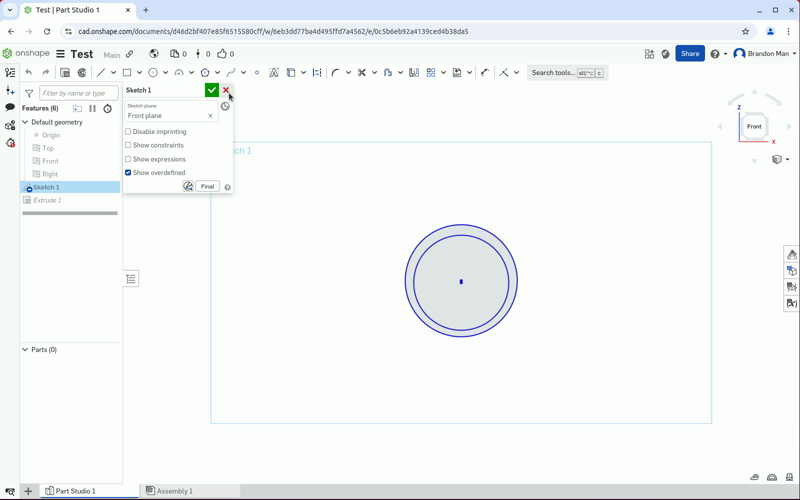
key(shift+s)
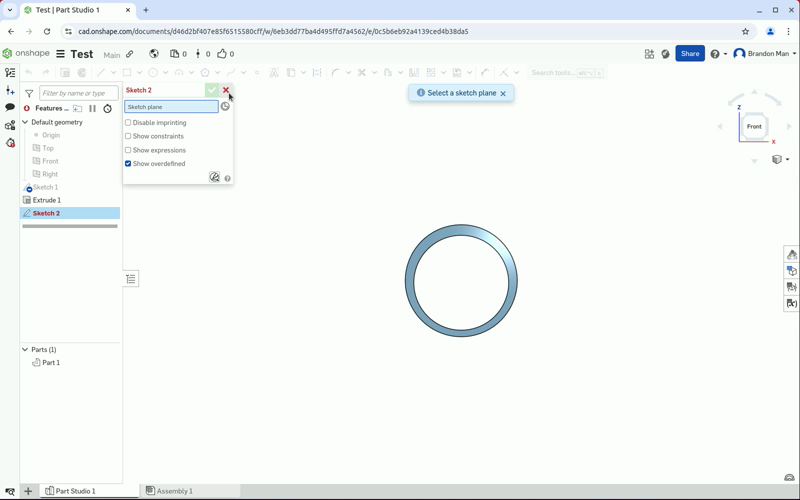
mouse_move(73, 163)
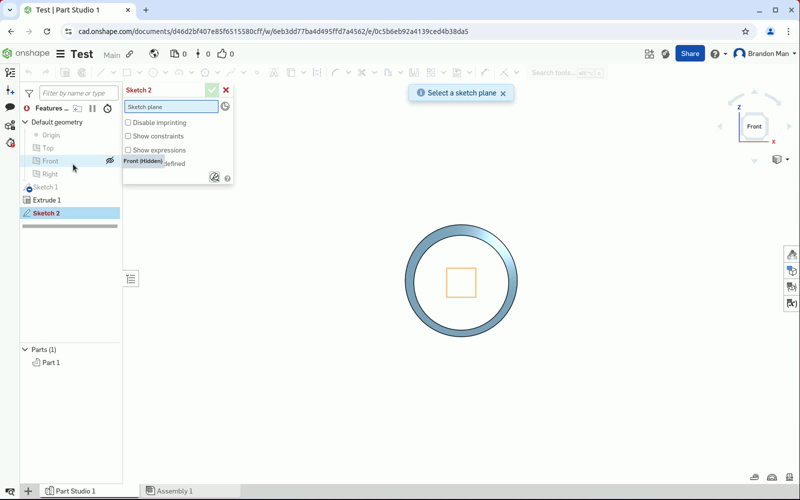
click(73, 163)
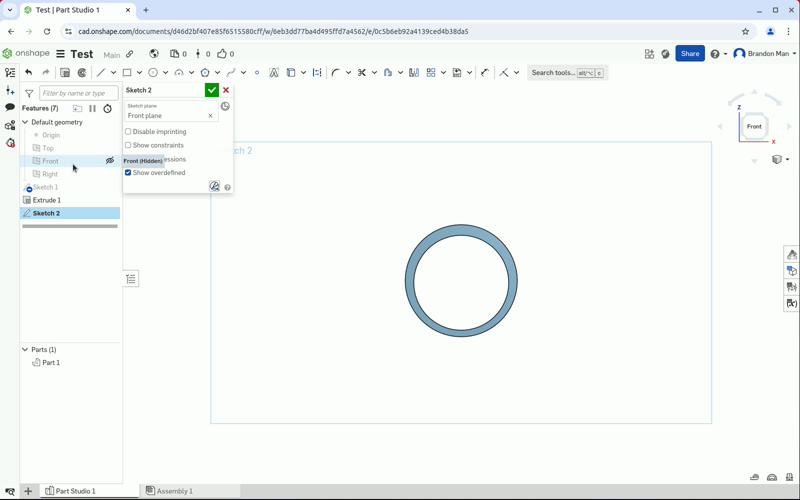
mouse_move(73, 352)
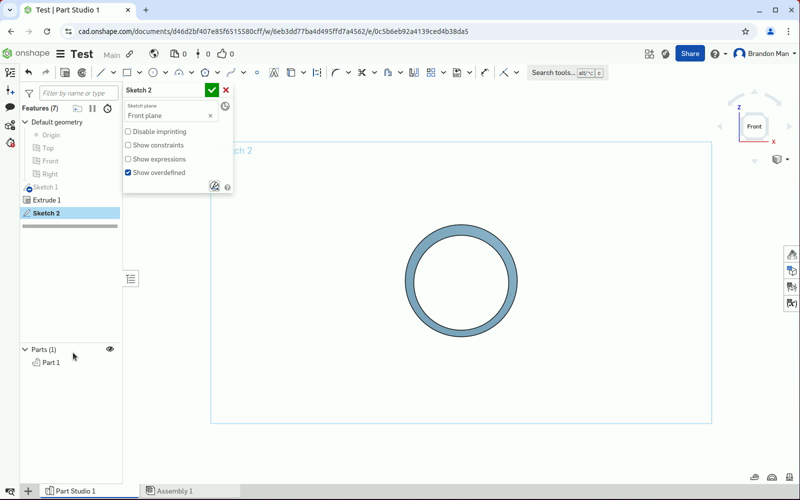
key(y)
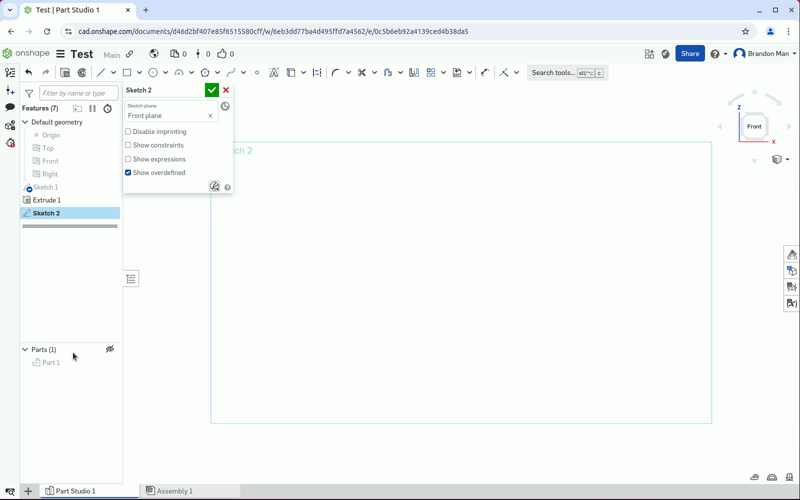
key(c)
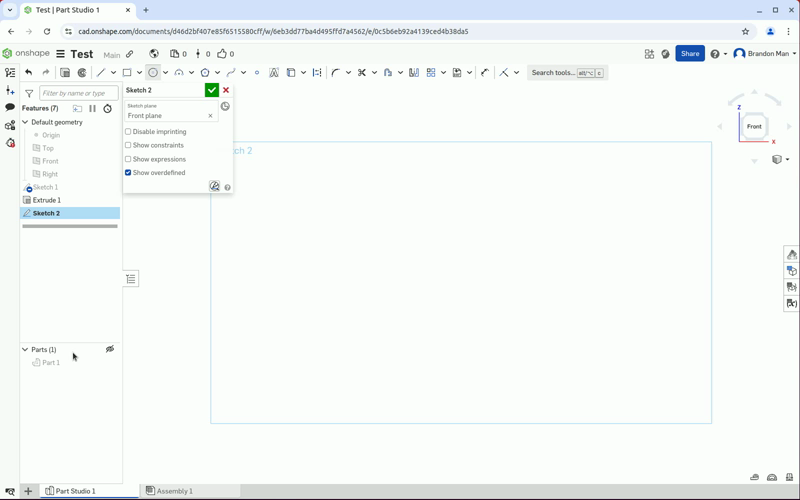
key_down(shift)
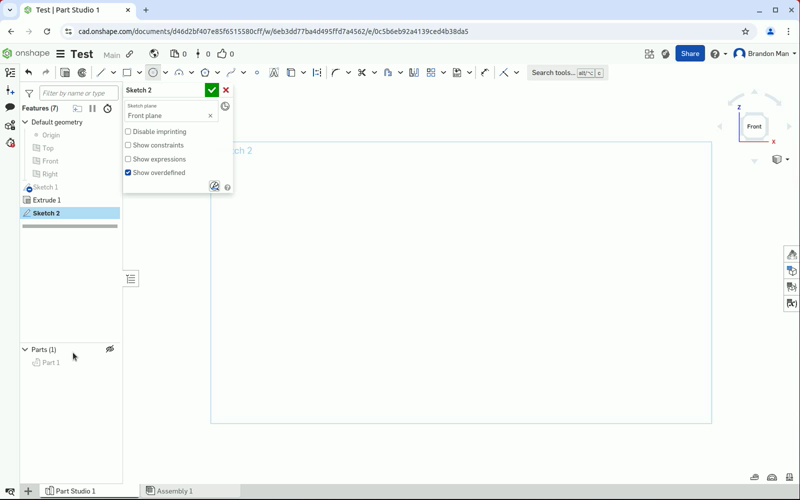
mouse_move(461, 282)
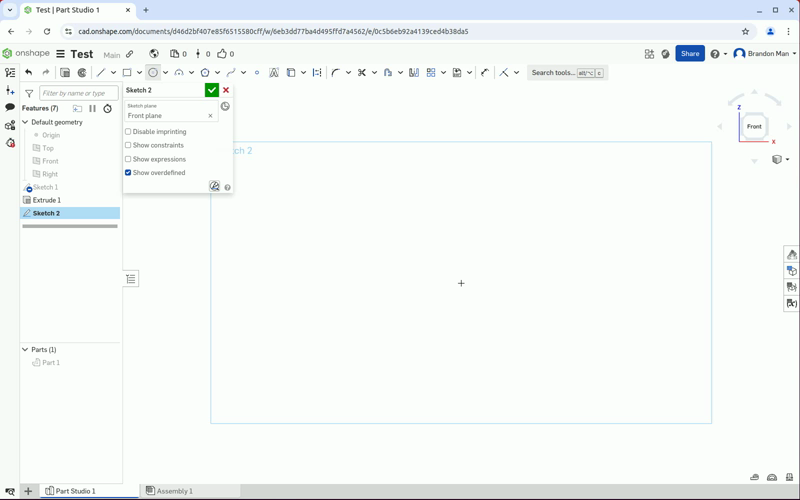
click(461, 282)
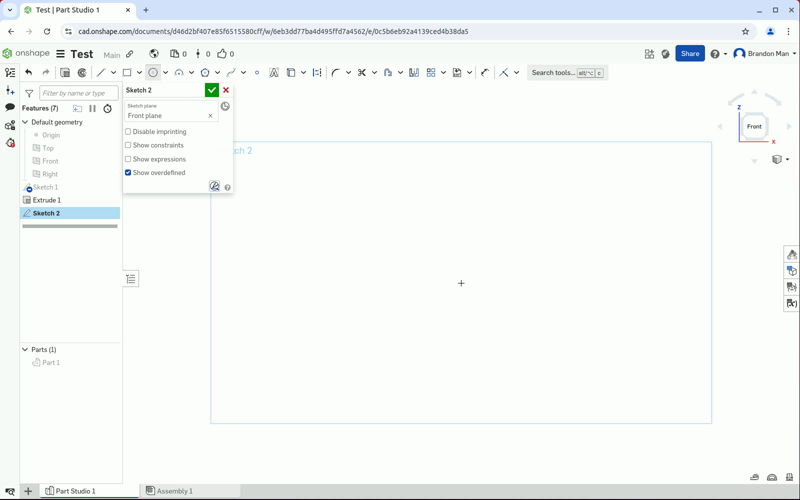
key_up(shift)
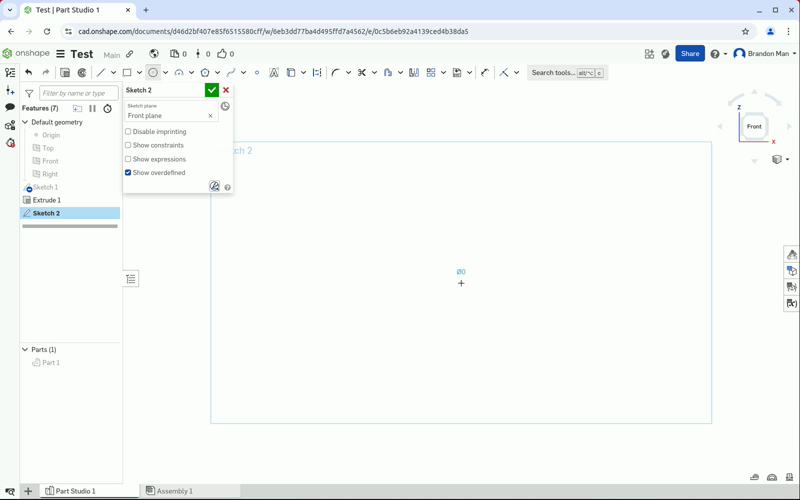
mouse_move(508, 282)
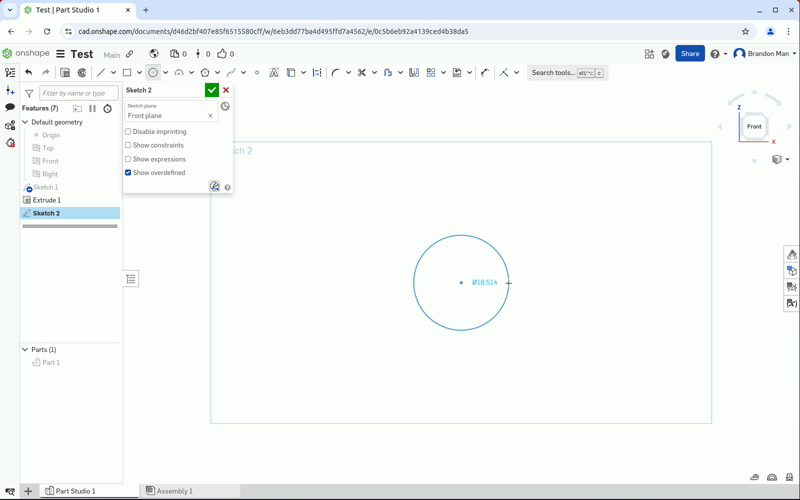
click(508, 282)
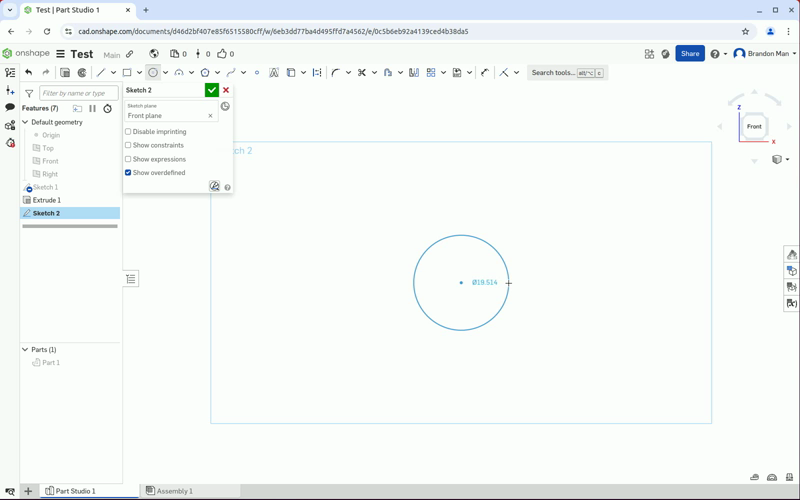
key(esc)
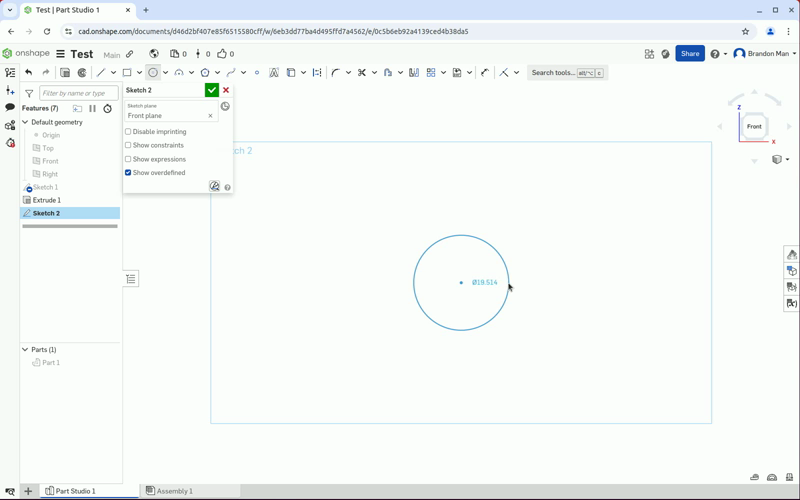
key(c)
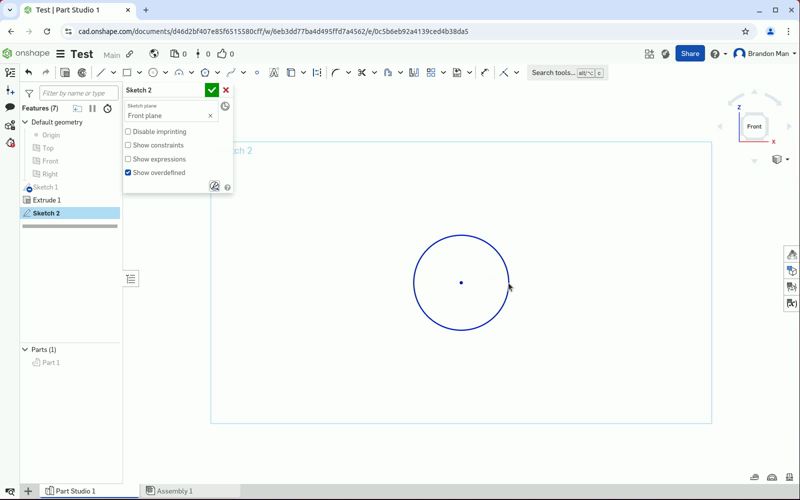
key_down(shift)
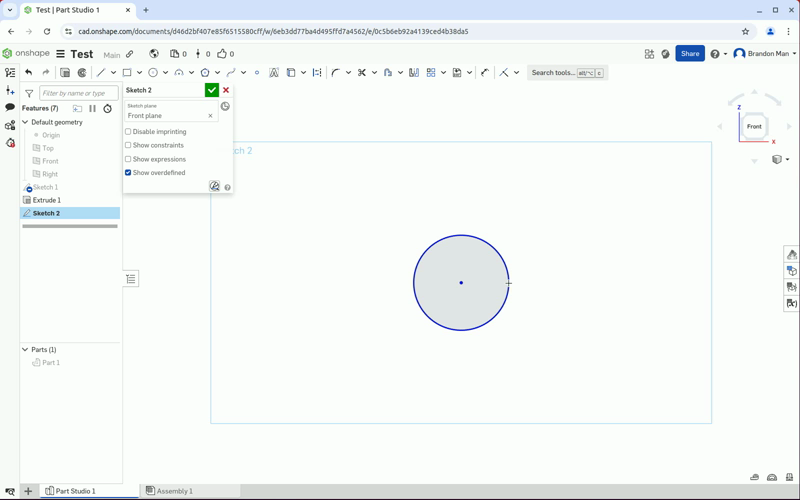
mouse_move(461, 282)
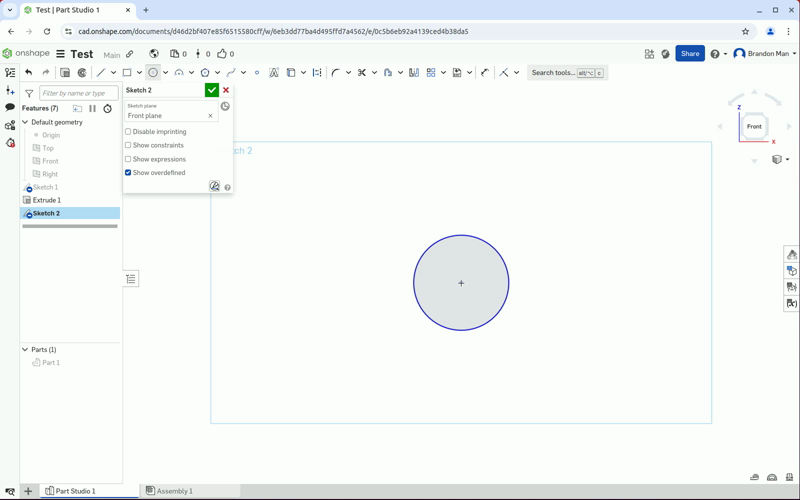
click(461, 282)
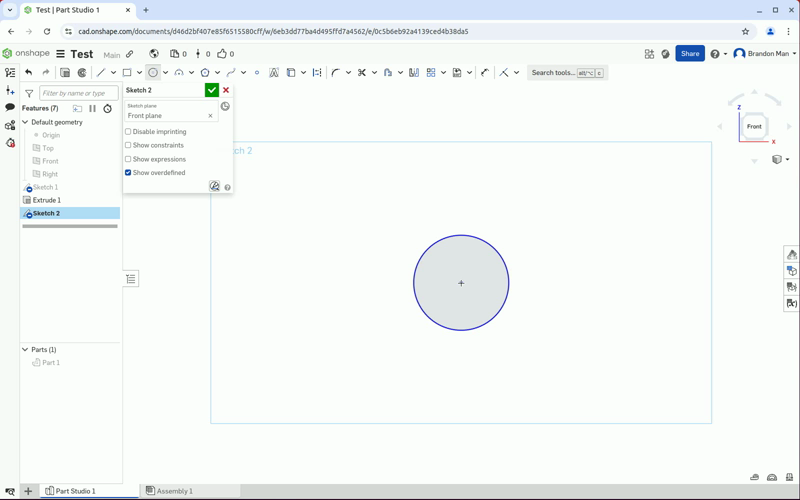
key_up(shift)
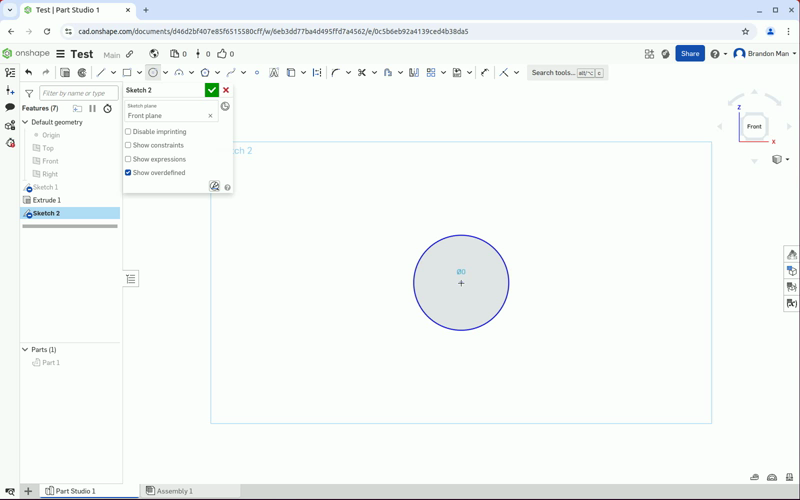
mouse_move(498, 282)
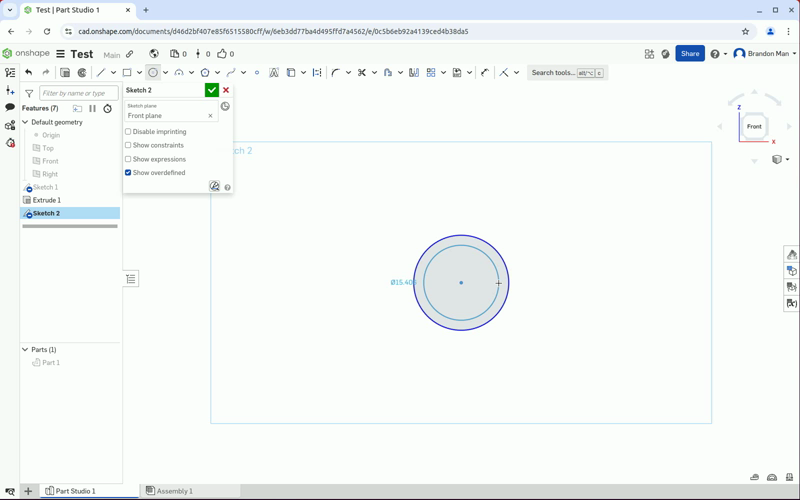
click(498, 282)
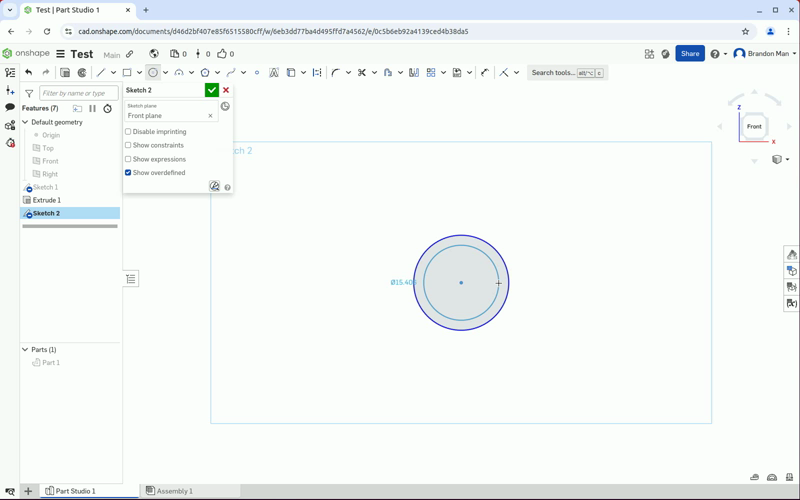
key(esc)
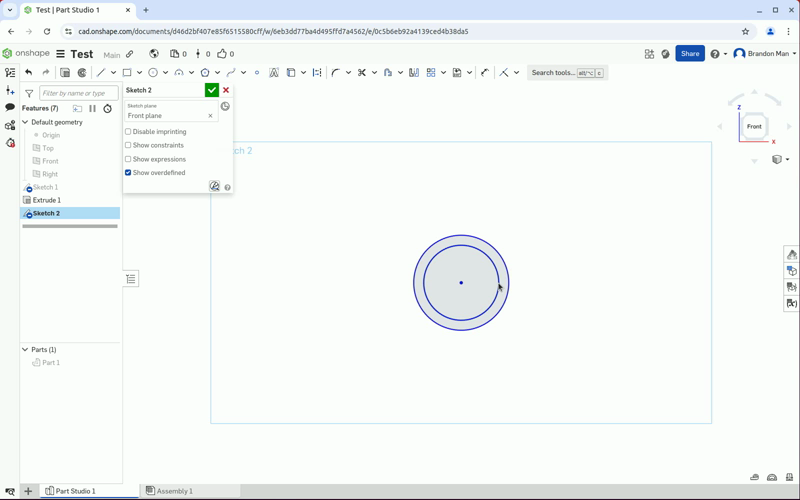
mouse_move(473, 241)
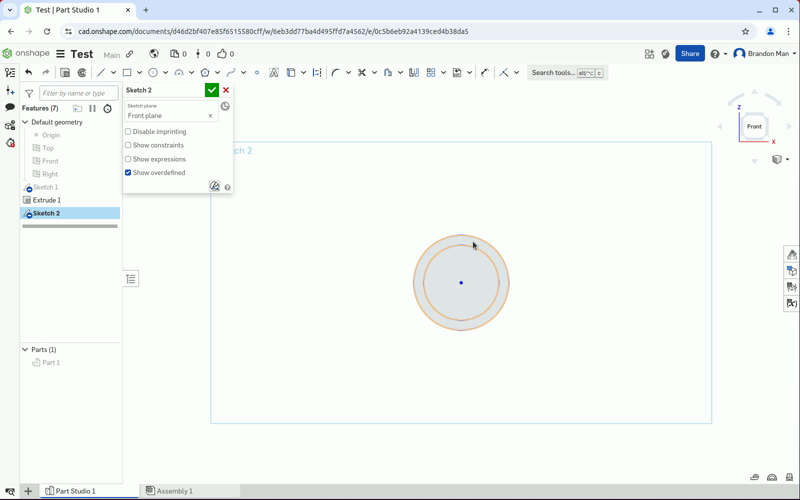
click(473, 241)
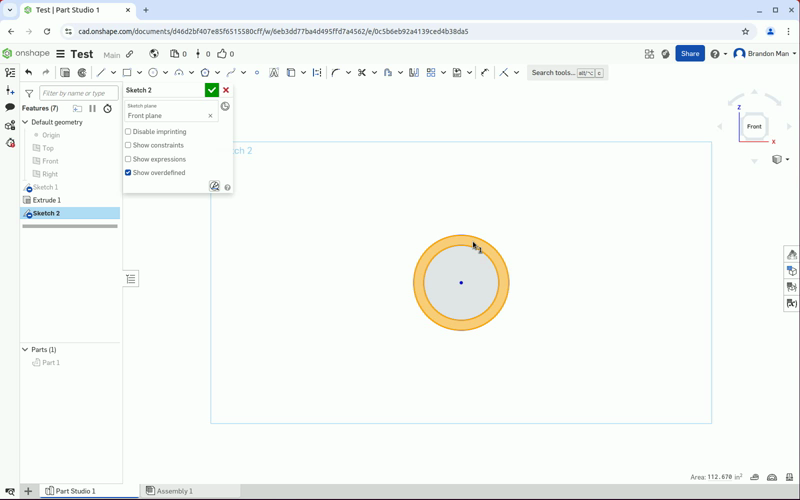
mouse_move(73, 352)
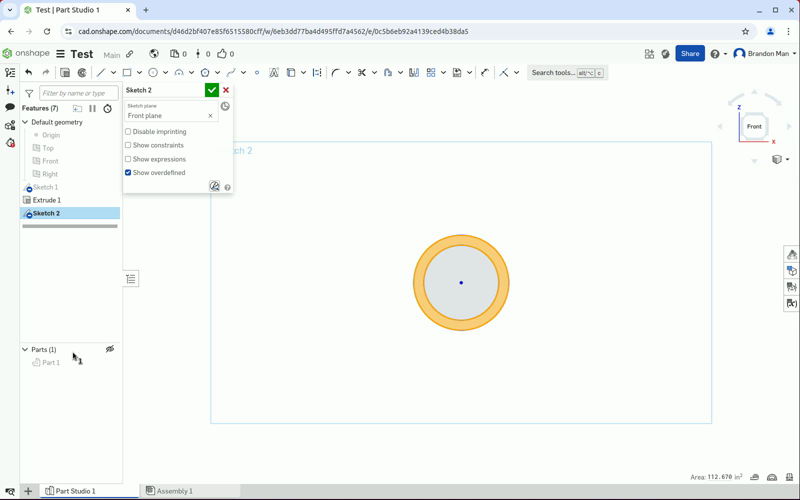
key(shift+y)
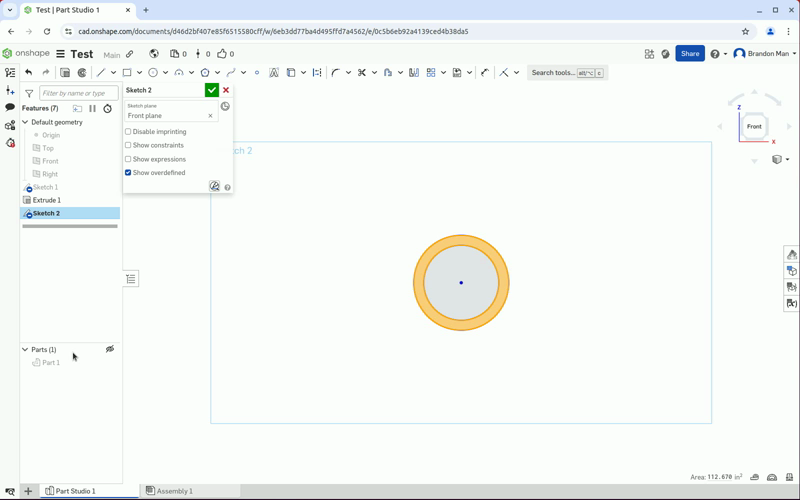
key(shift+e)
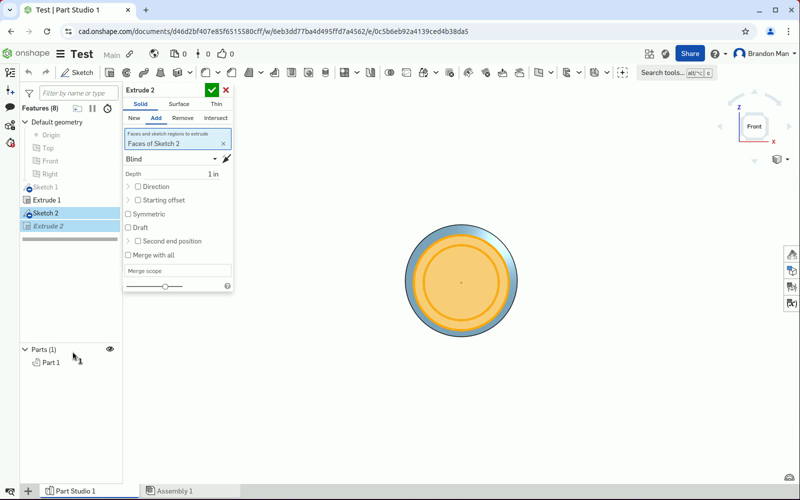
mouse_move(143, 106)
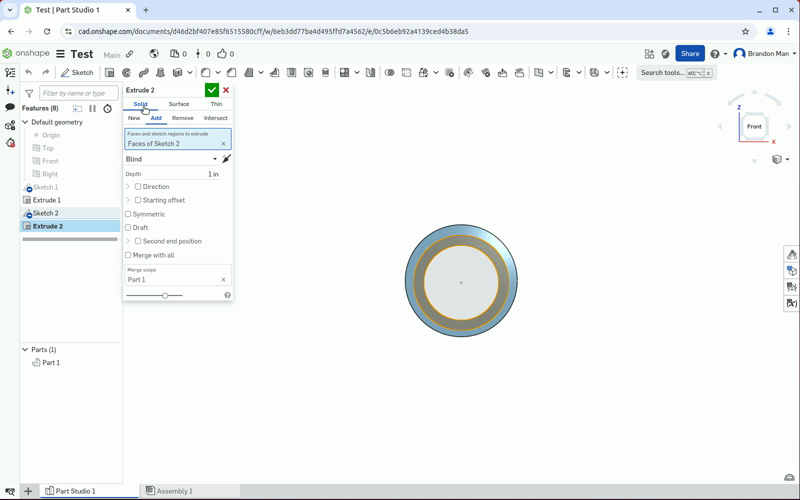
click(143, 106)
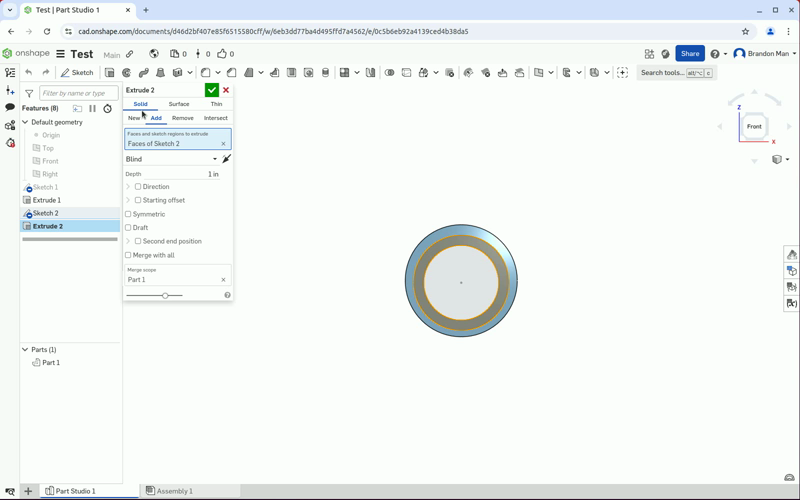
mouse_move(137, 120)
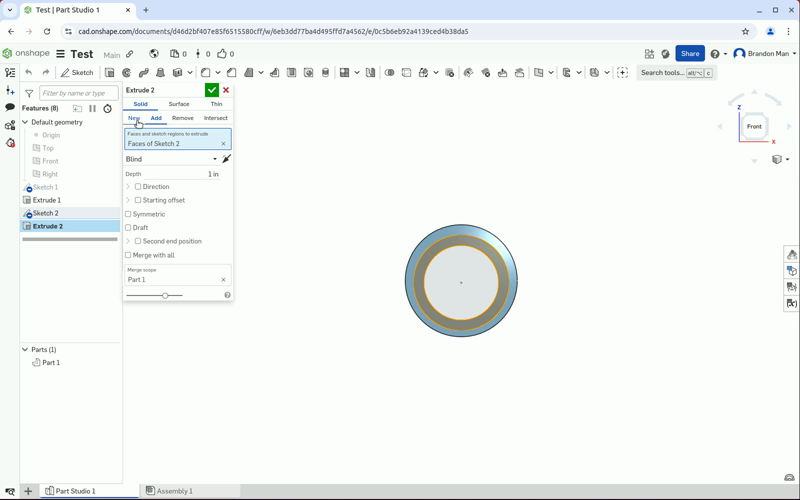
click(137, 120)
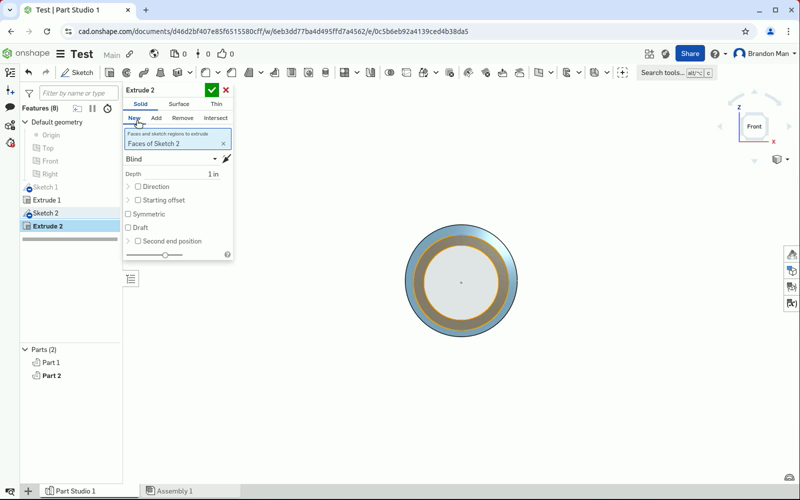
key(tab, 4)
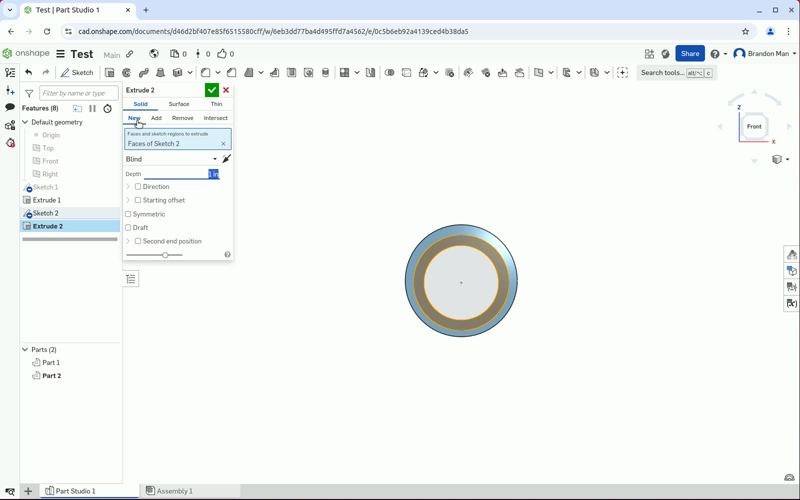
text(-11.554)
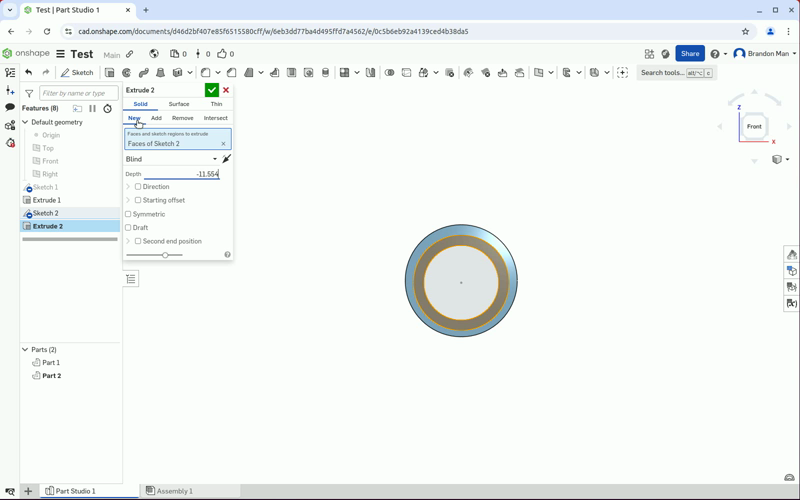
key(enter)
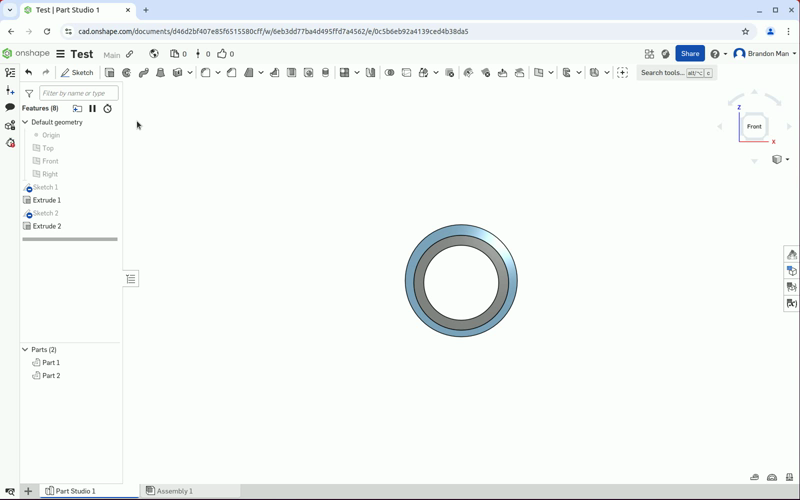
key(shift+h)
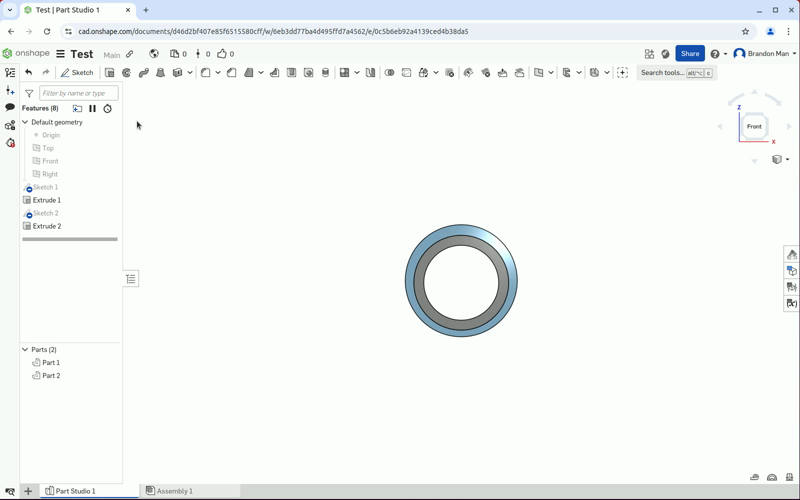
key(shift+h)
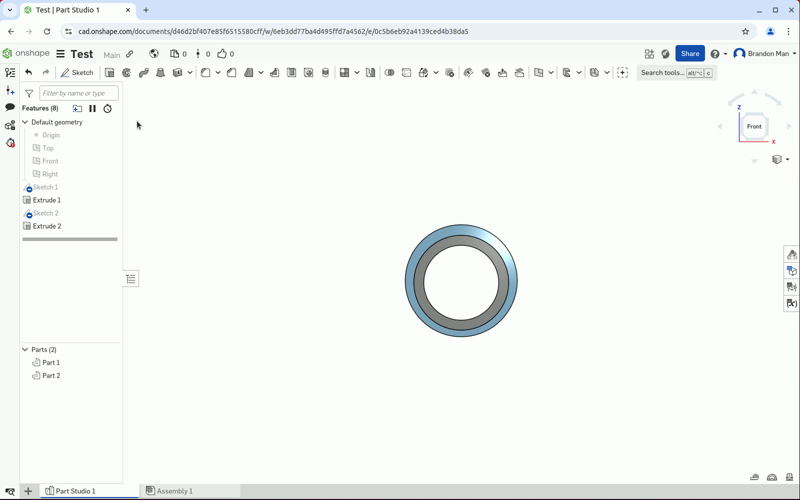
mouse_move(73, 189)
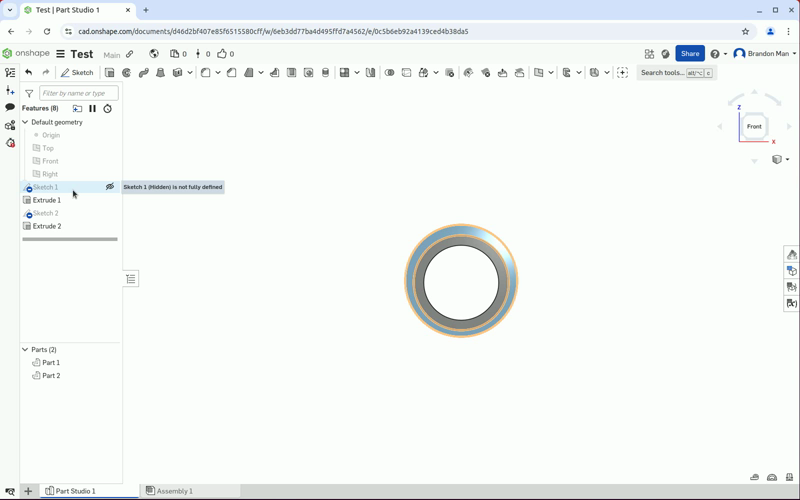
click(73, 189)
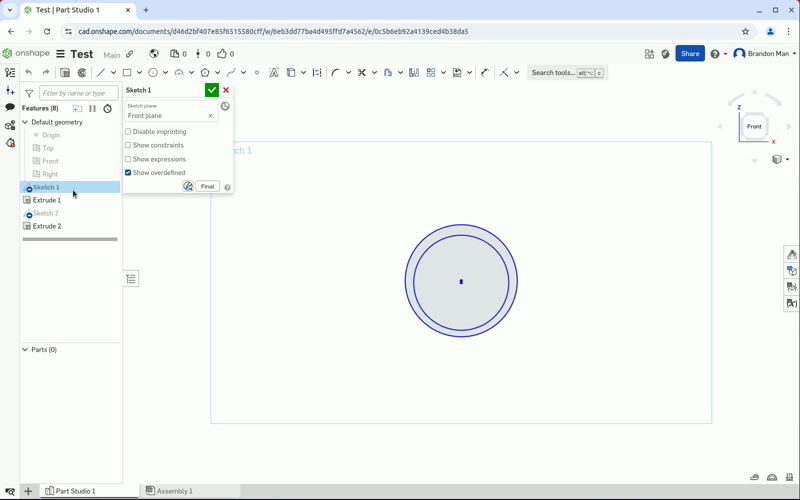
mouse_move(229, 92)
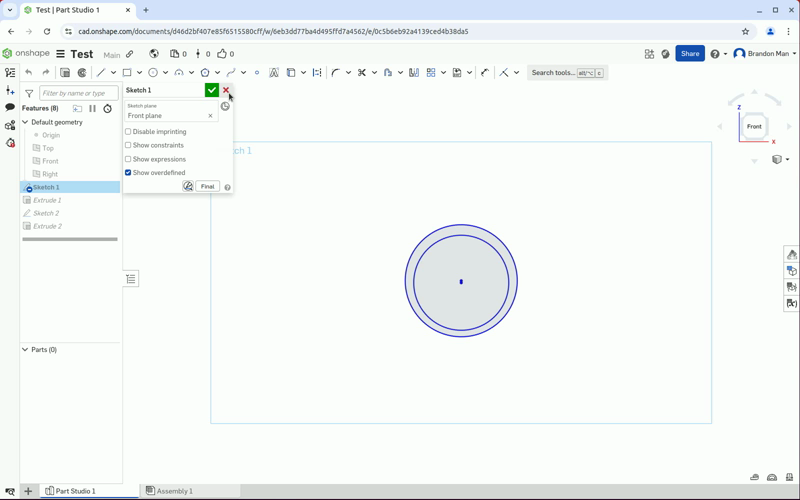
click(229, 92)
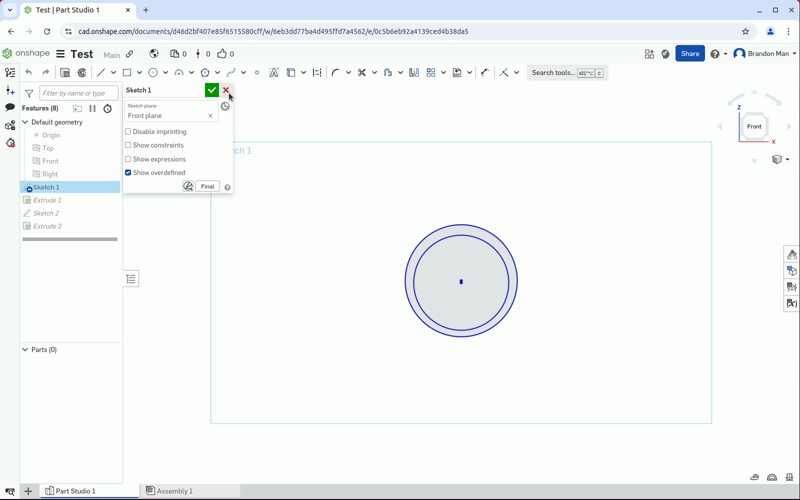
key(shift+s)
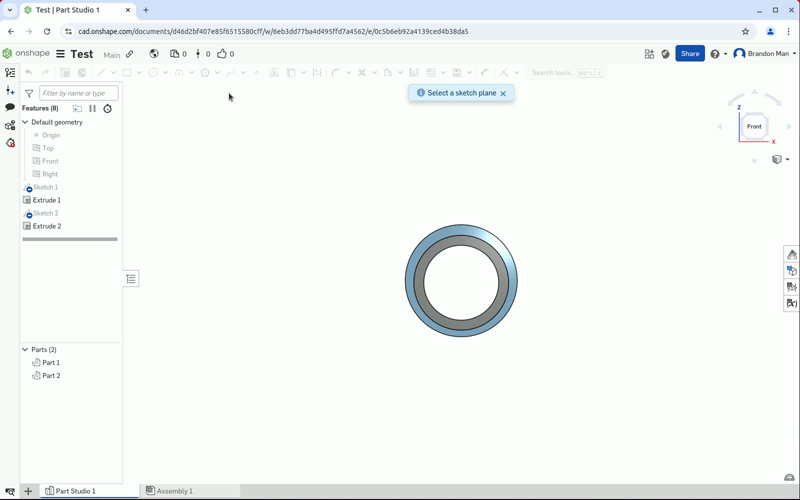
mouse_move(73, 163)
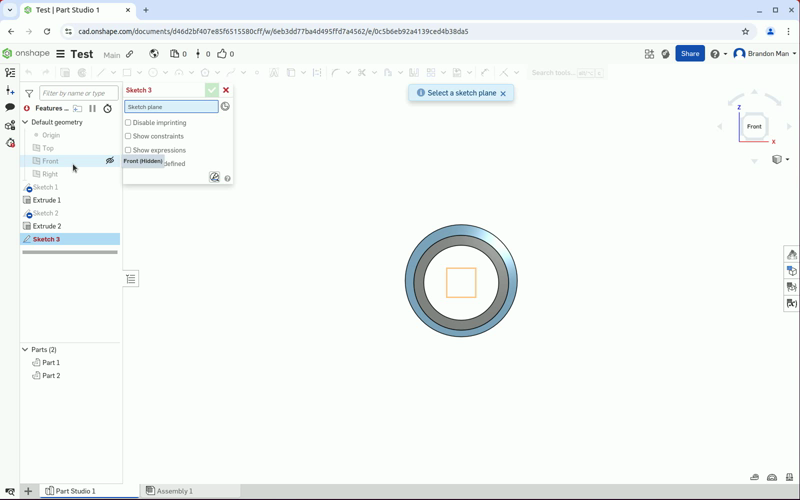
click(73, 163)
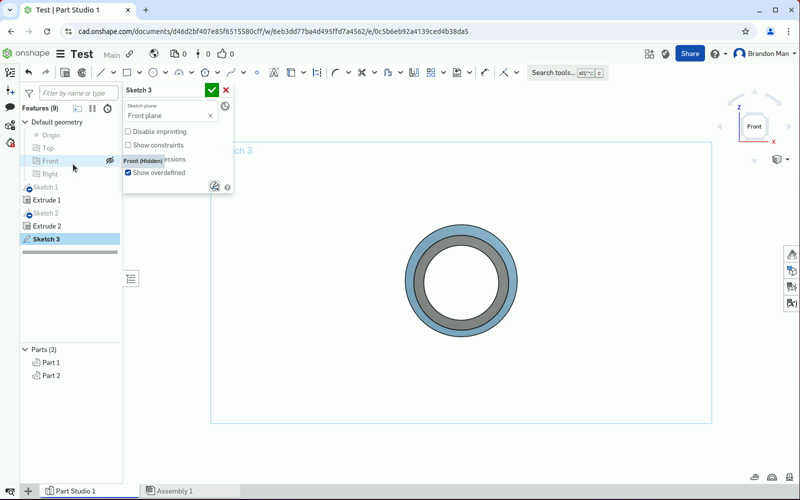
mouse_move(73, 352)
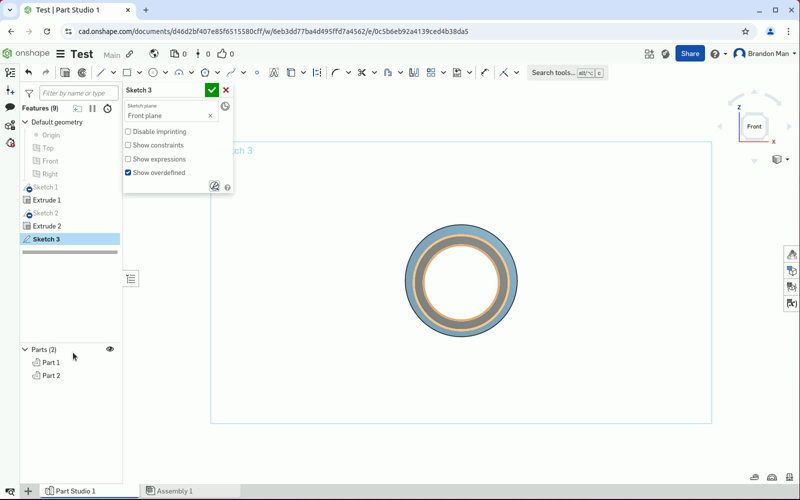
key(y)
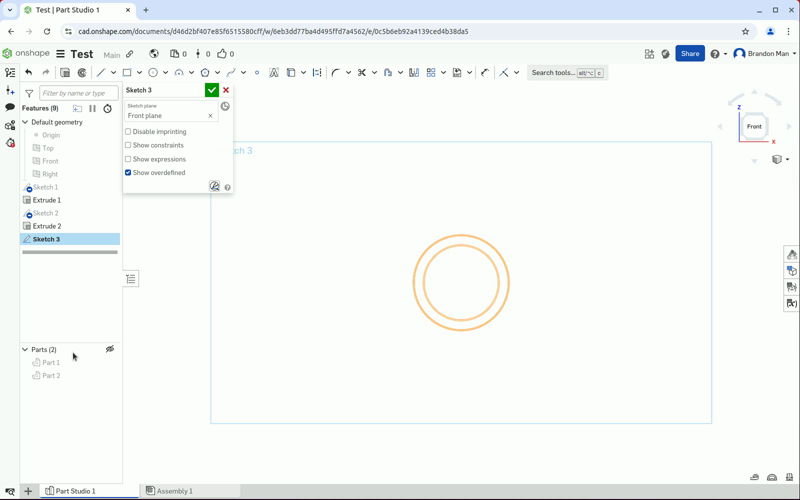
key(c)
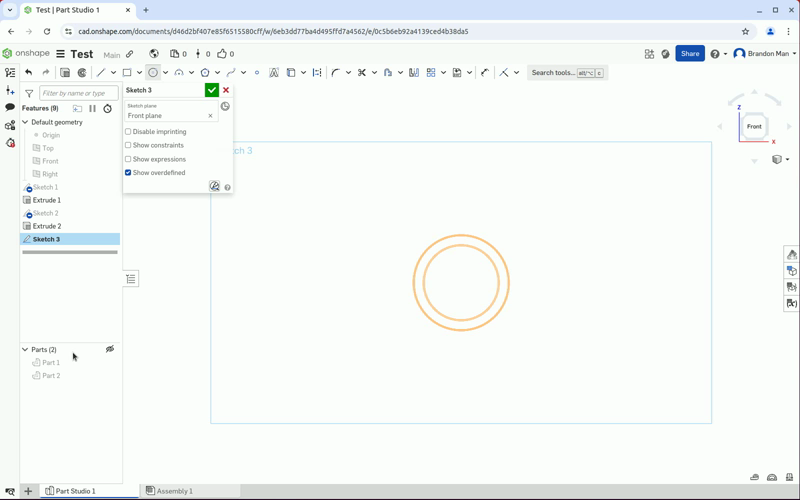
key_down(shift)
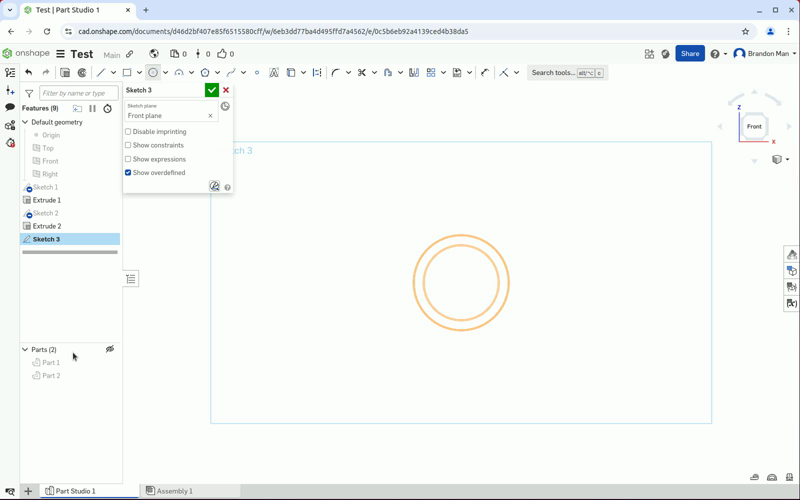
mouse_move(461, 282)
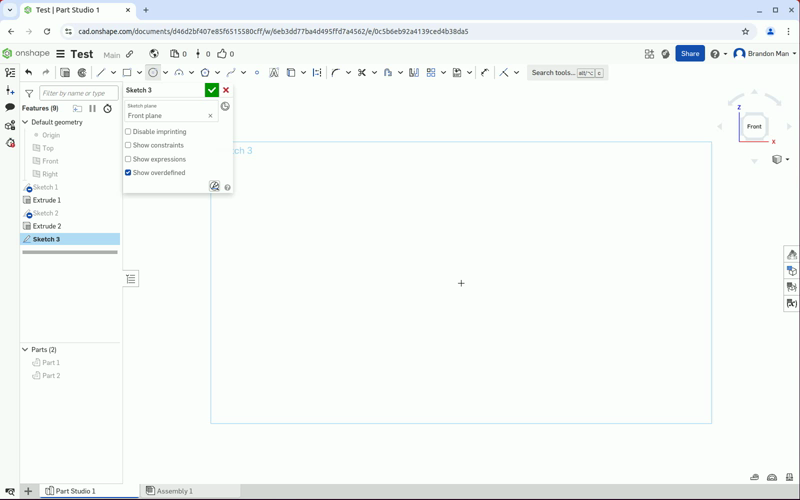
click(461, 282)
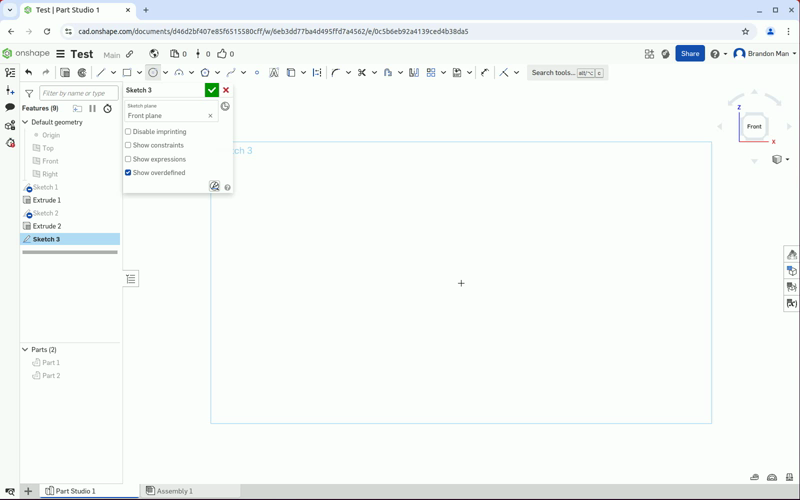
key_up(shift)
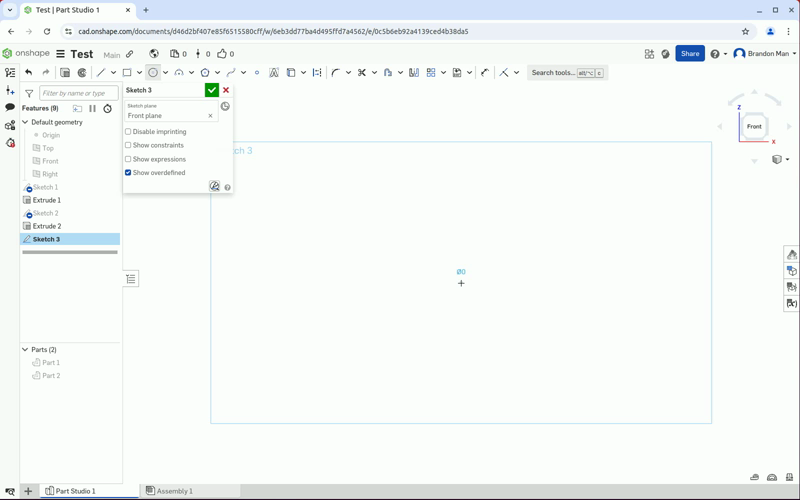
mouse_move(499, 282)
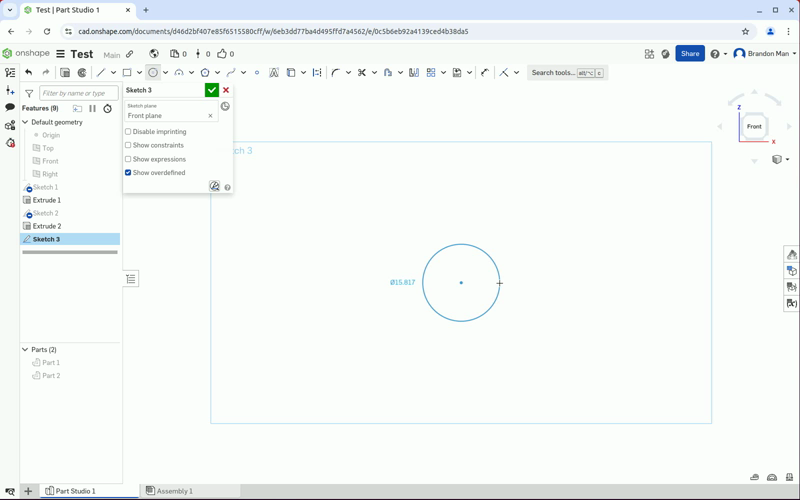
click(499, 282)
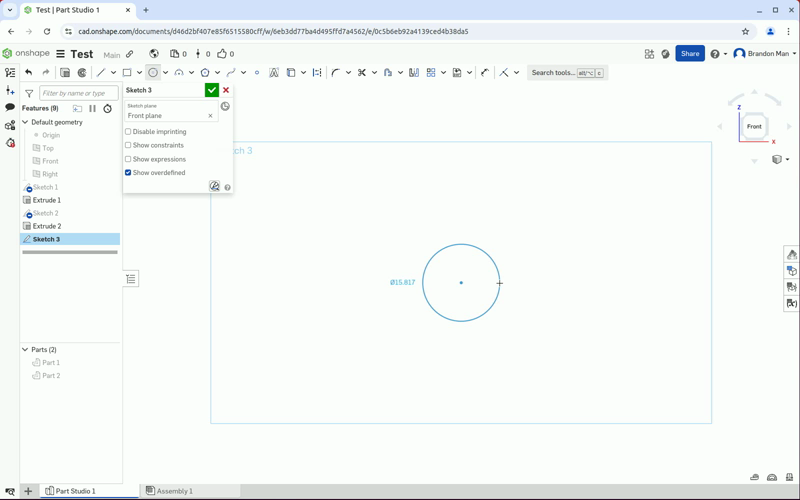
key(esc)
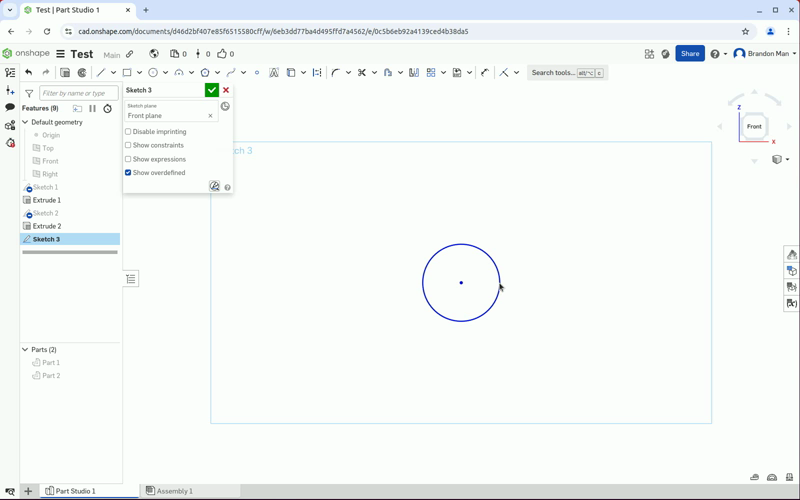
key(c)
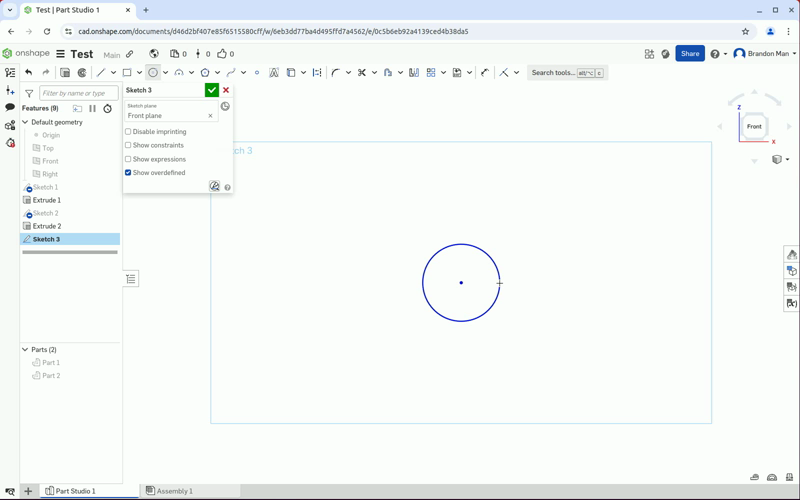
key_down(shift)
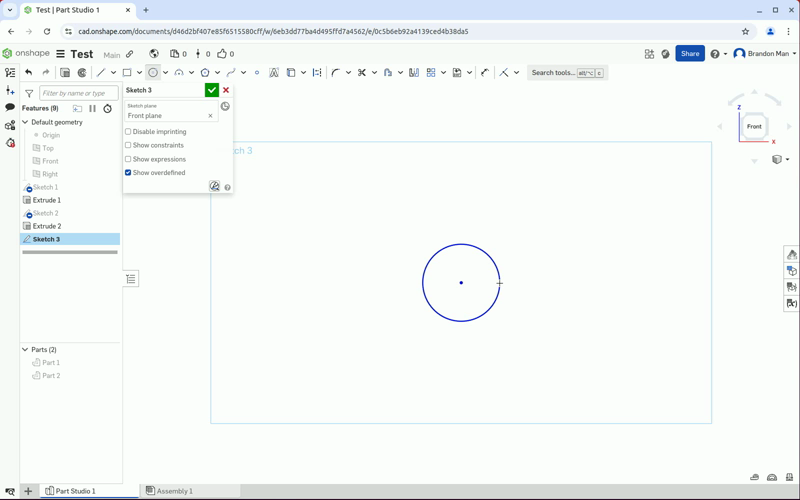
mouse_move(461, 282)
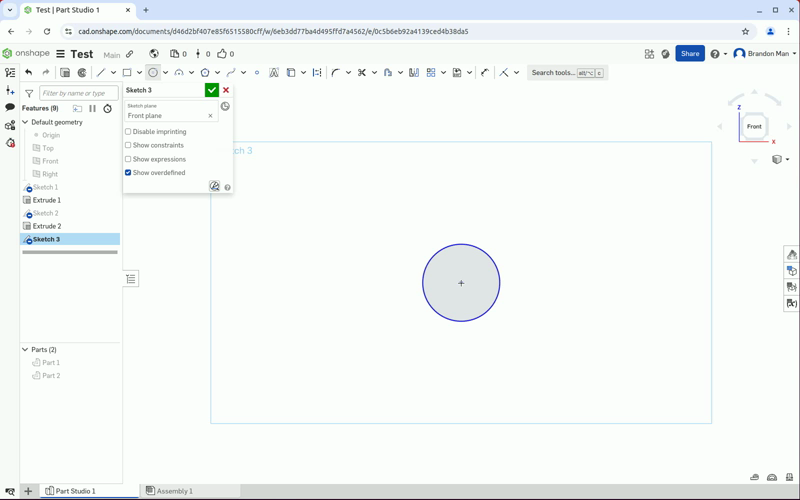
click(461, 282)
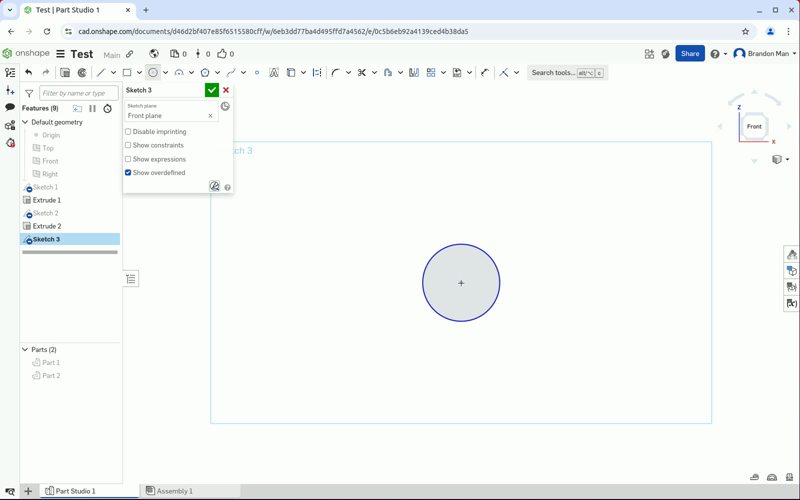
key_up(shift)
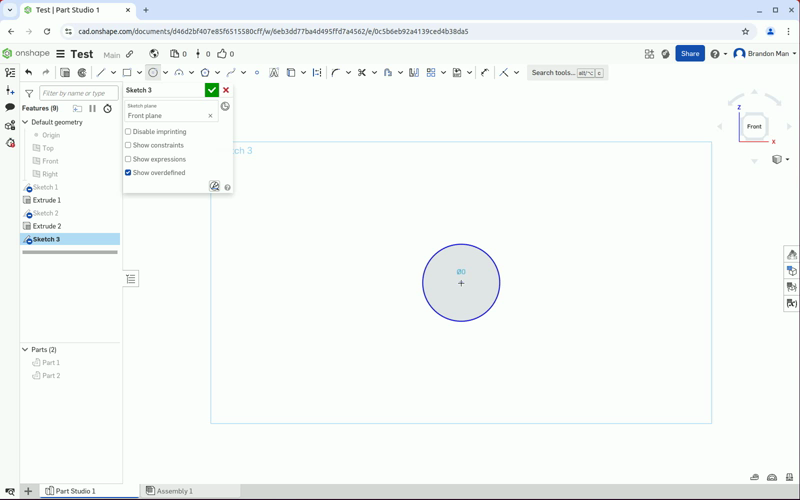
mouse_move(489, 282)
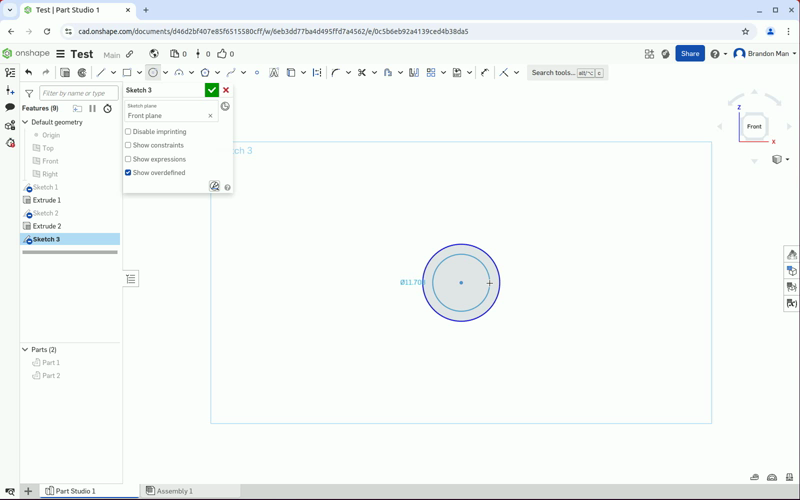
click(489, 282)
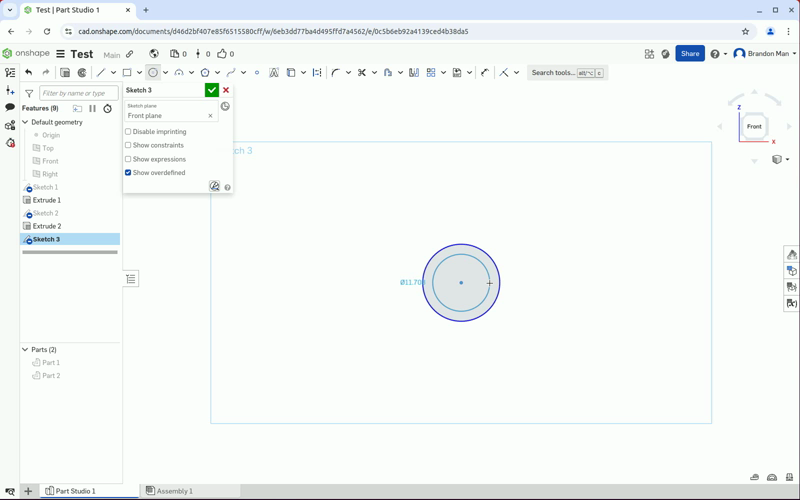
key(esc)
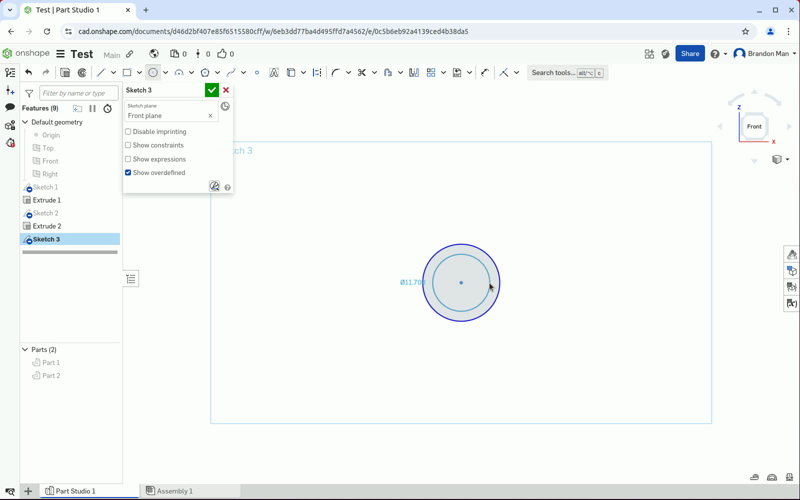
mouse_move(451, 248)
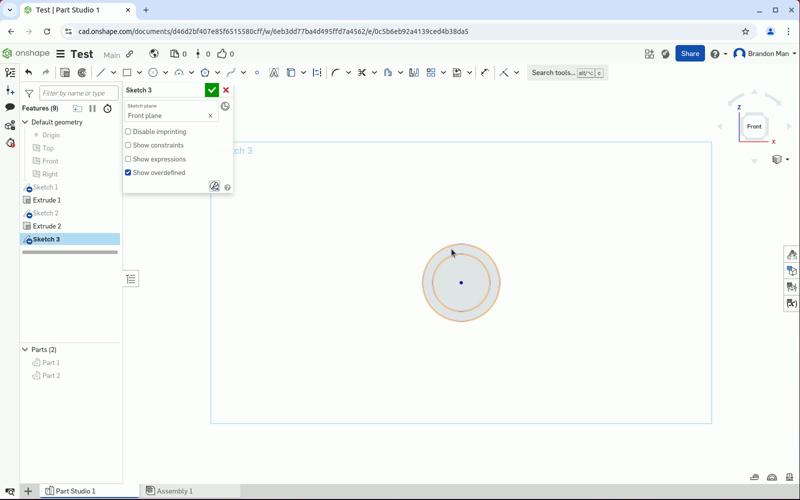
click(451, 248)
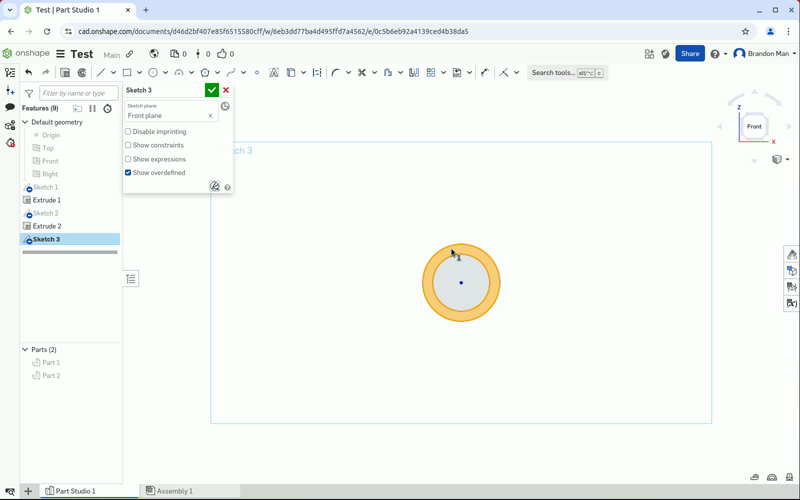
mouse_move(73, 352)
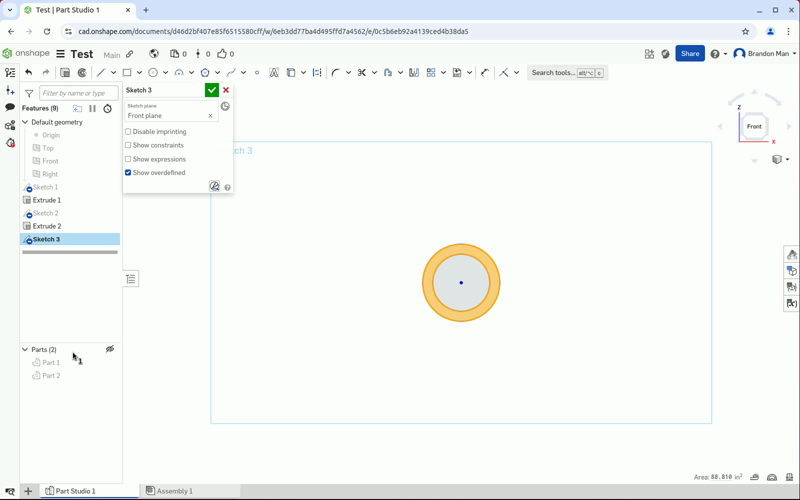
key(shift+y)
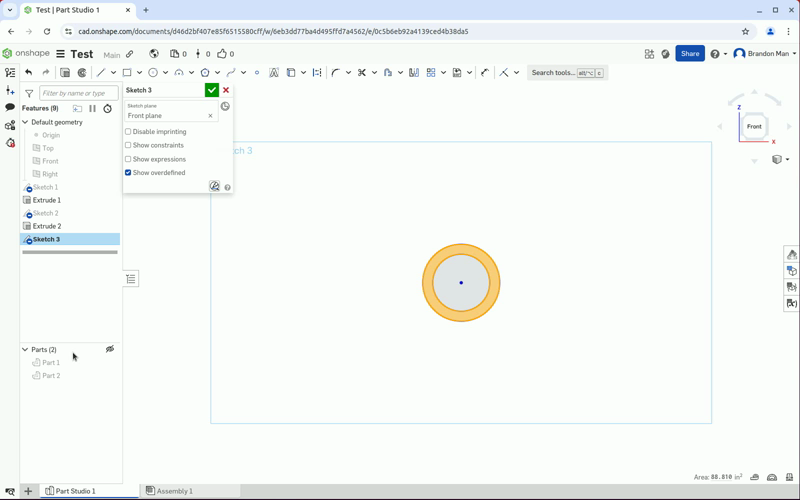
key(shift+e)
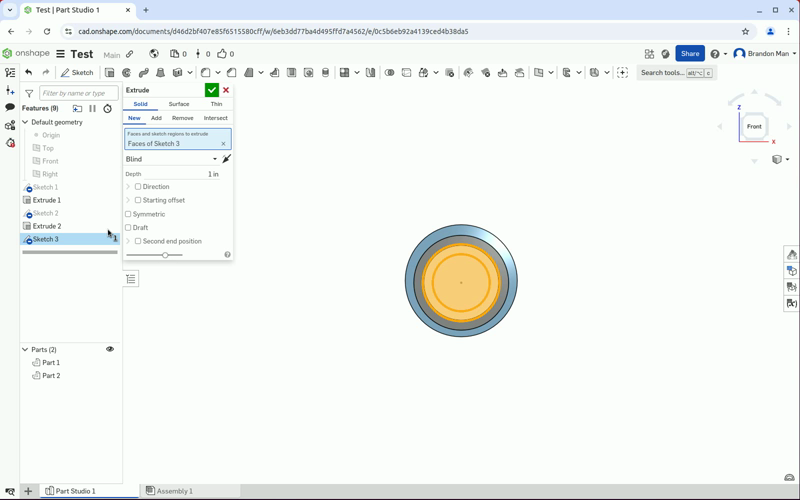
mouse_move(143, 106)
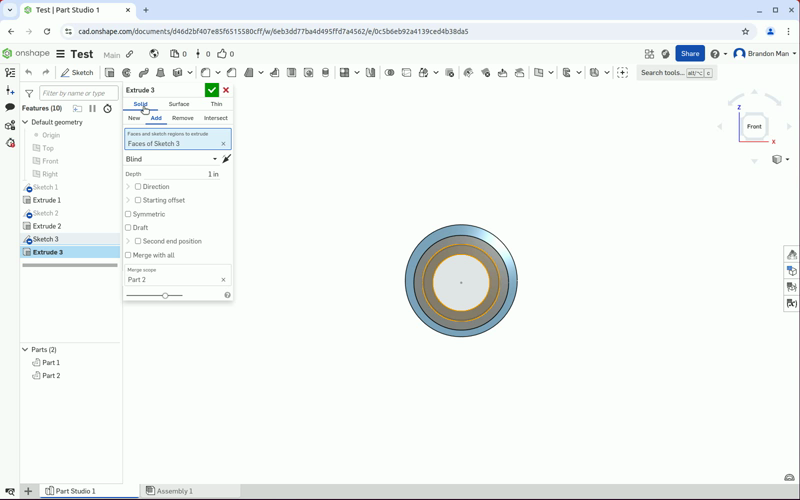
click(143, 106)
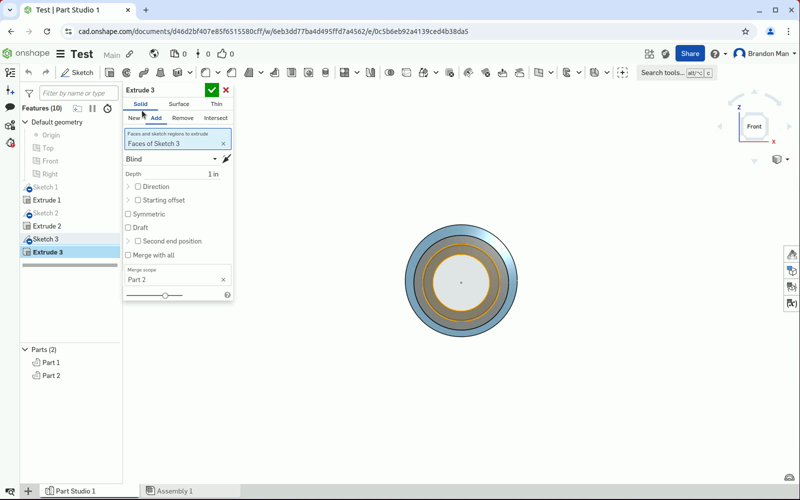
mouse_move(137, 120)
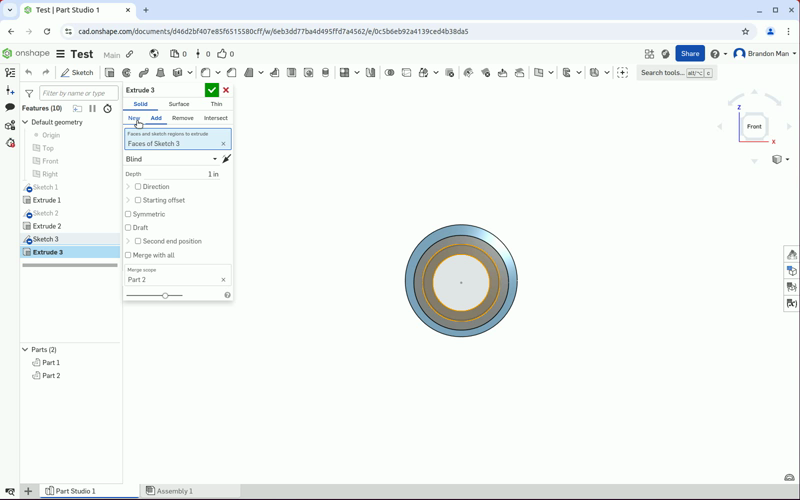
click(137, 120)
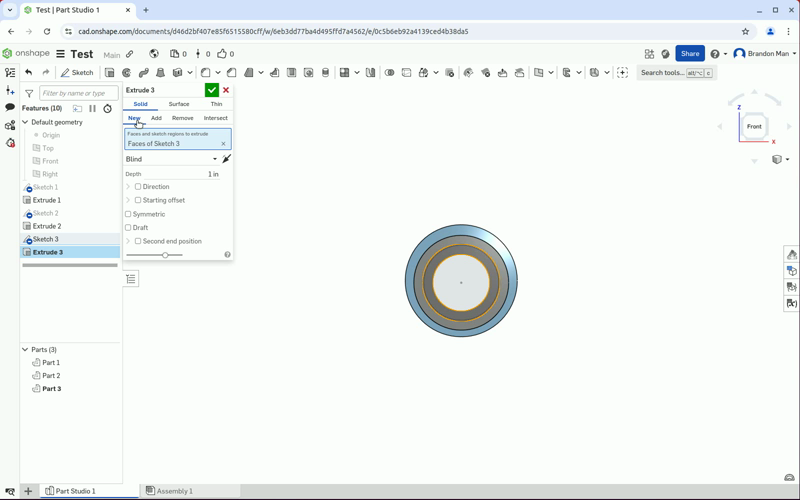
key(tab, 4)
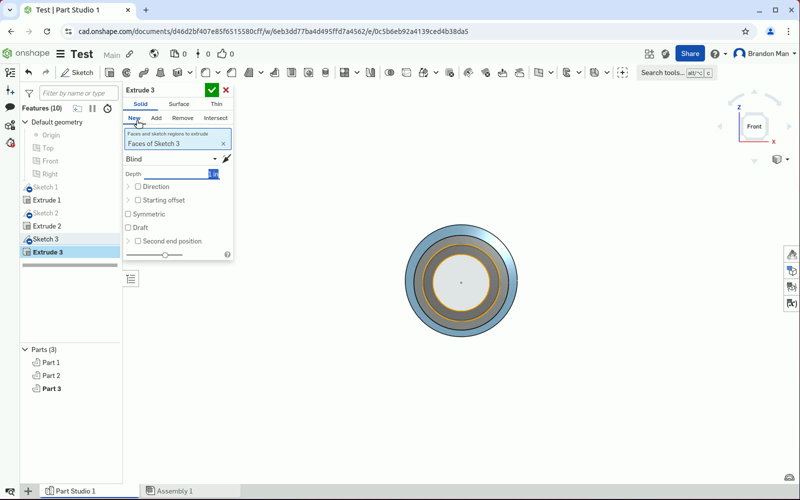
text(23.108)
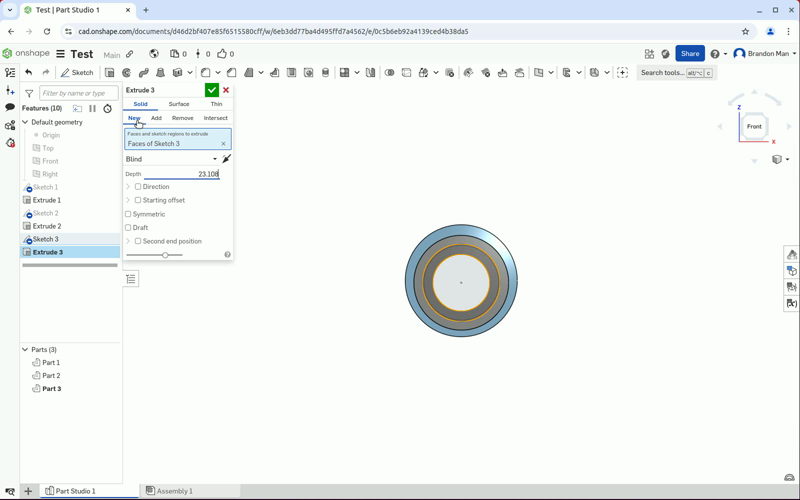
key(enter)
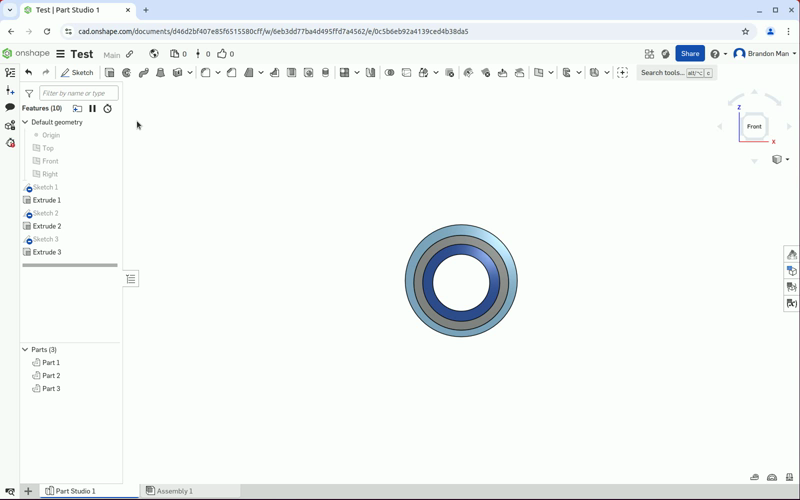
key(shift+h)
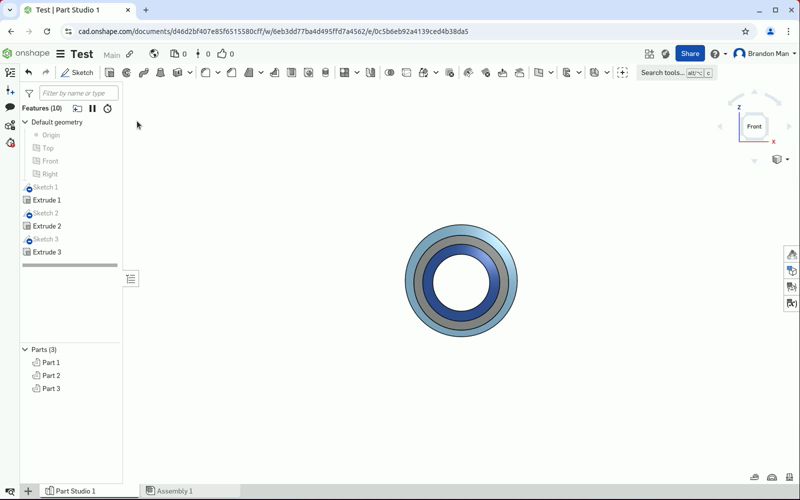
key(shift+h)
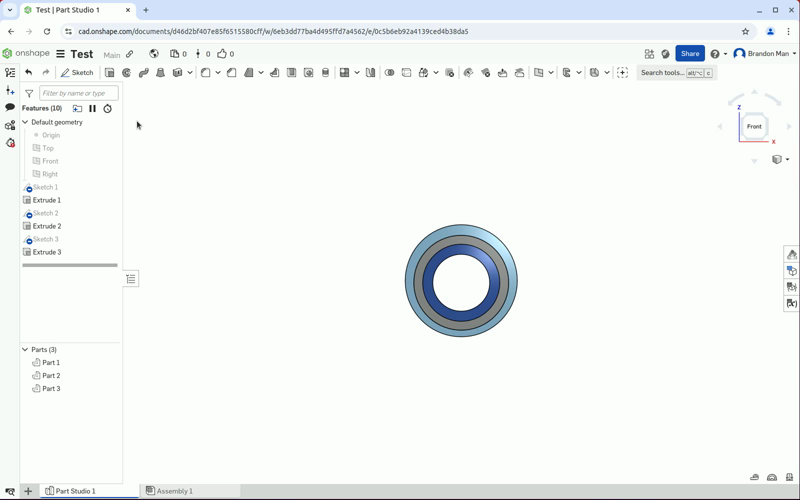
mouse_move(73, 189)
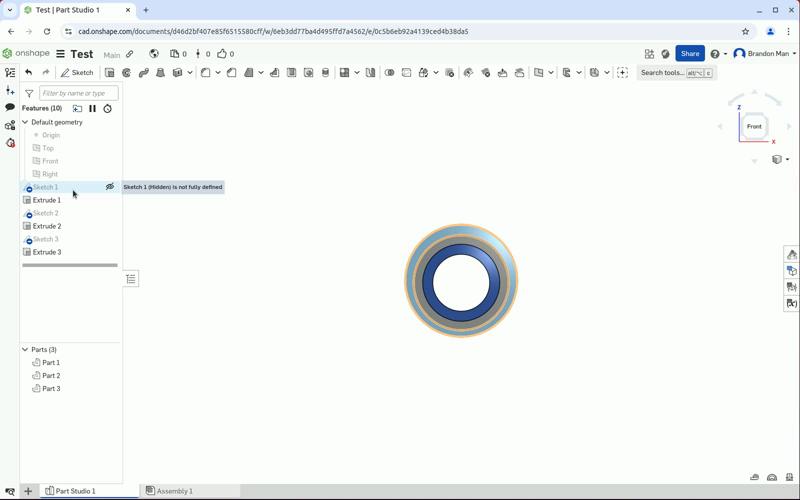
click(73, 189)
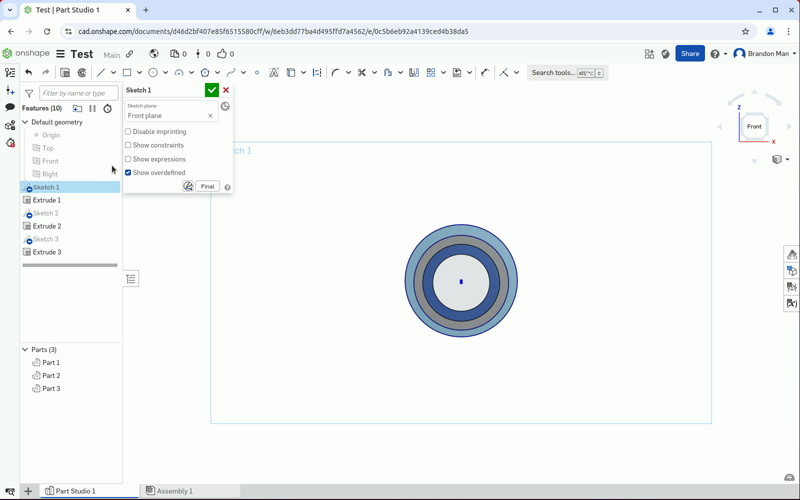
mouse_move(229, 92)
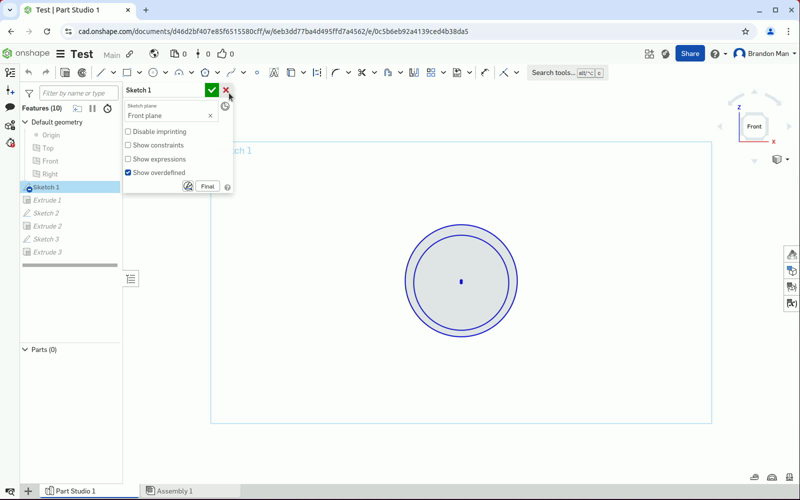
click(229, 92)
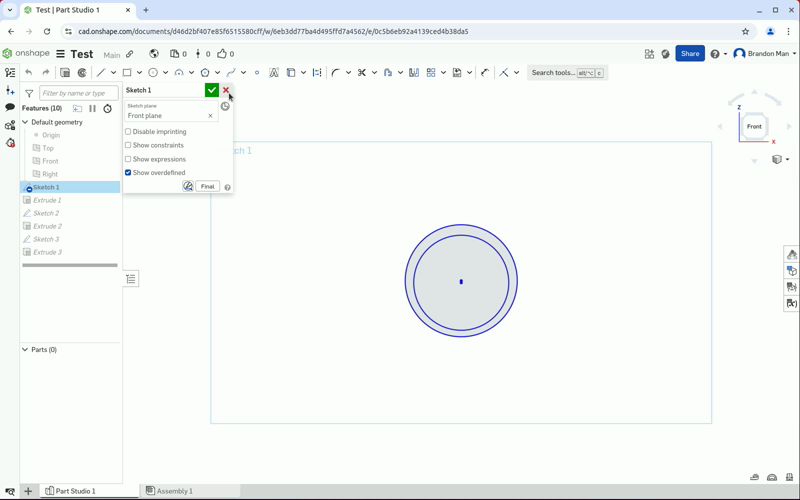
key(shift+s)
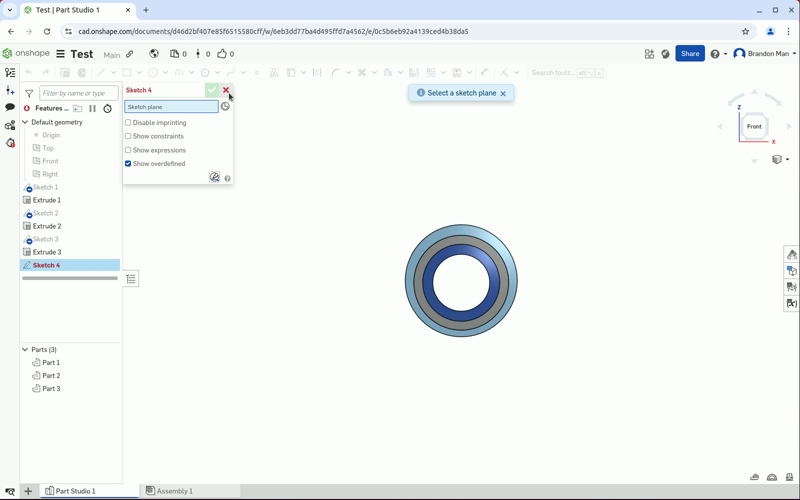
mouse_move(73, 163)
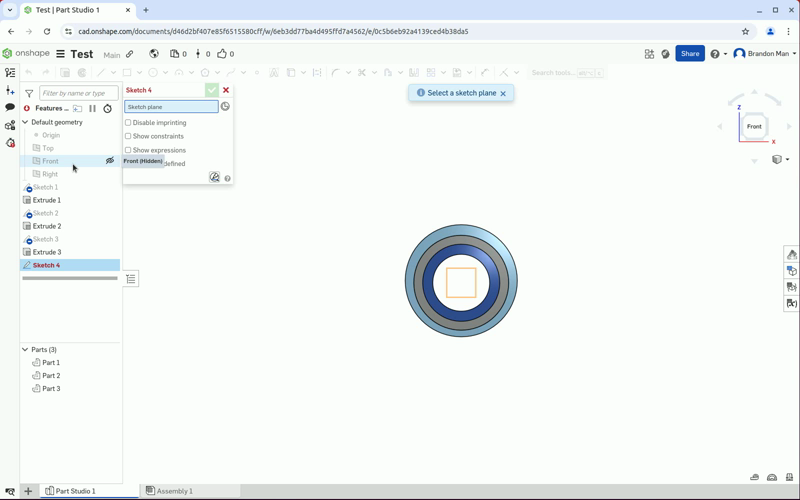
click(73, 163)
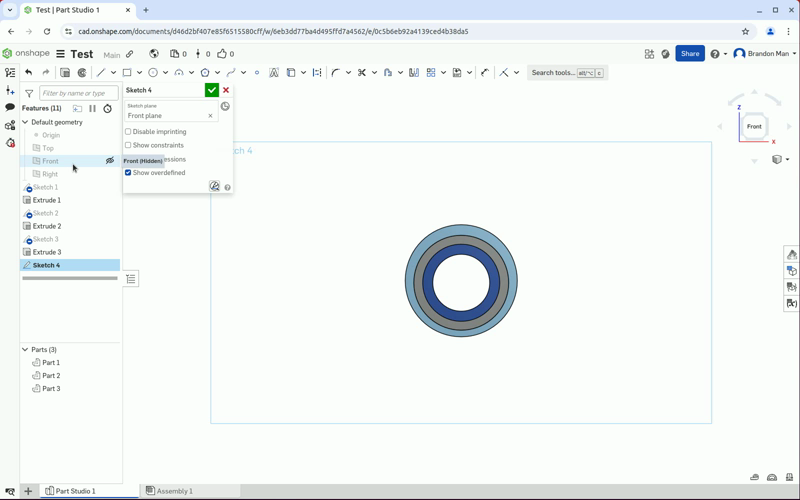
mouse_move(73, 352)
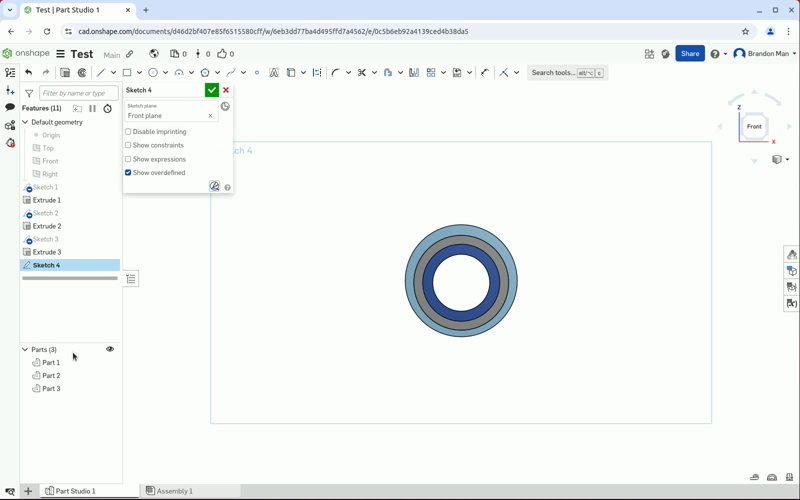
key(y)
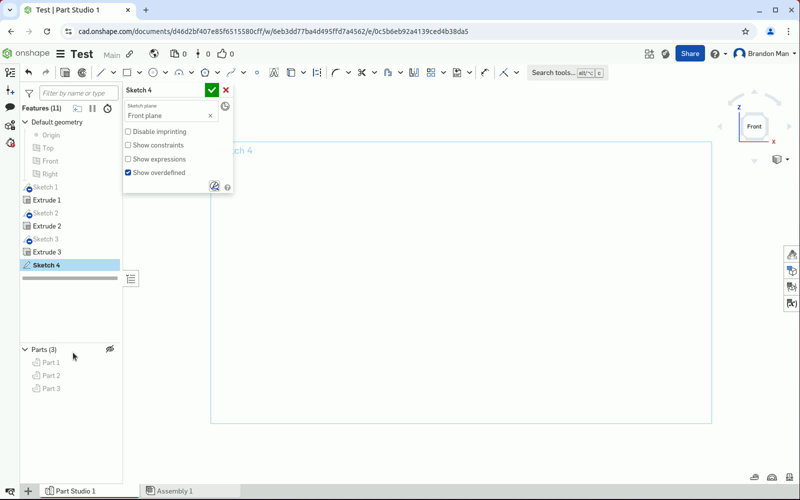
key(c)
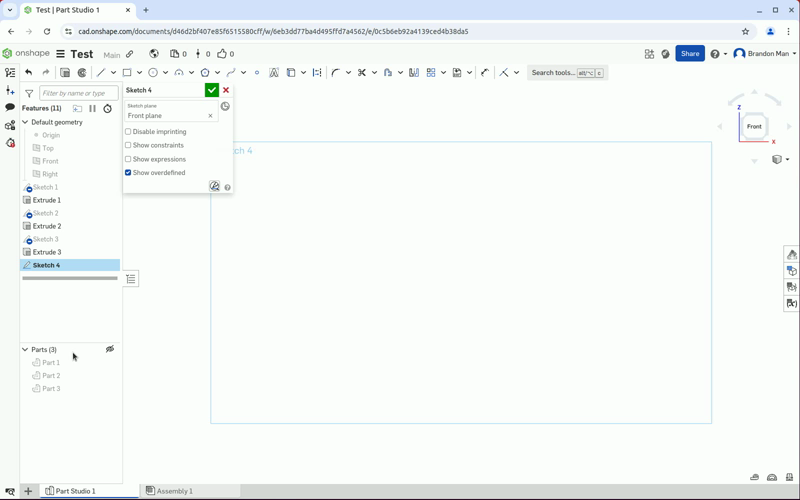
key_down(shift)
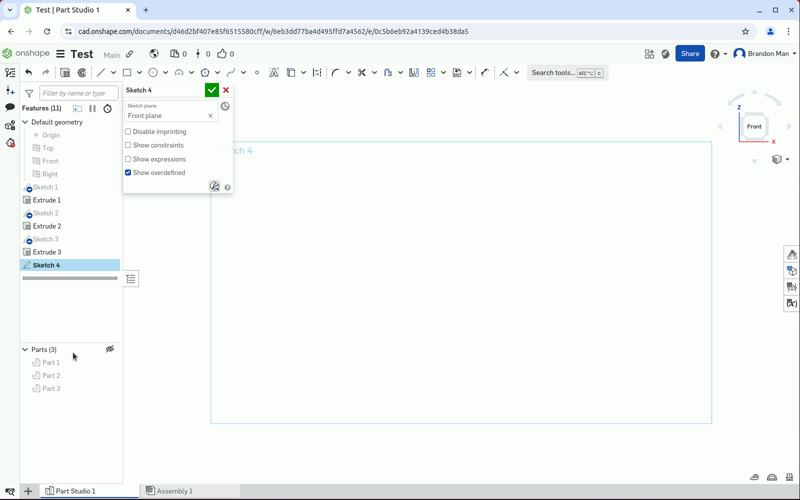
mouse_move(461, 282)
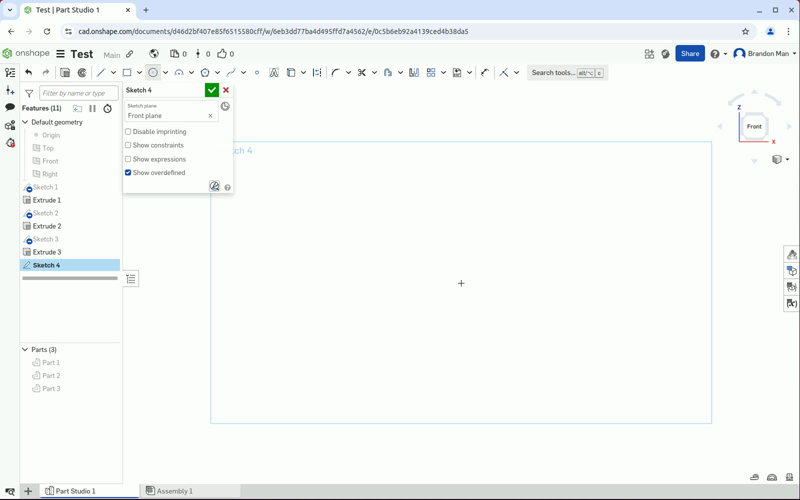
click(461, 282)
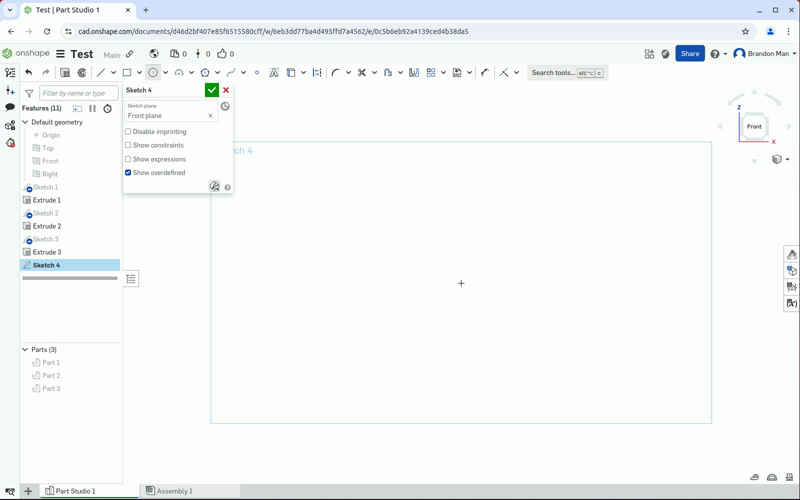
key_up(shift)
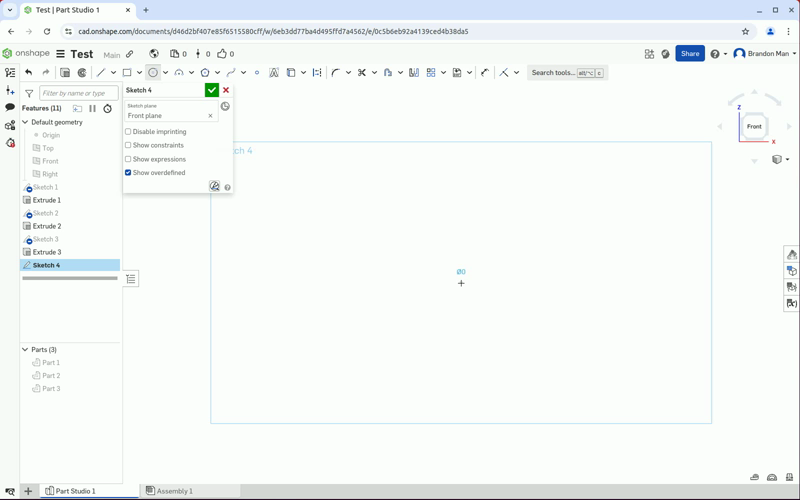
mouse_move(489, 282)
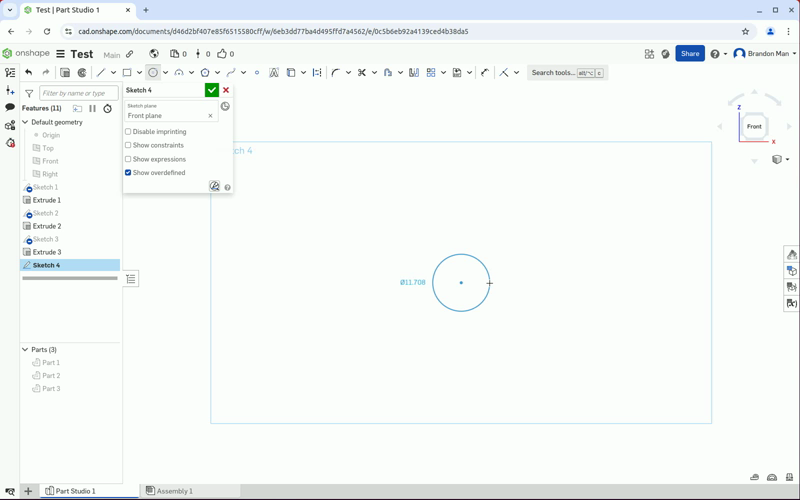
click(489, 282)
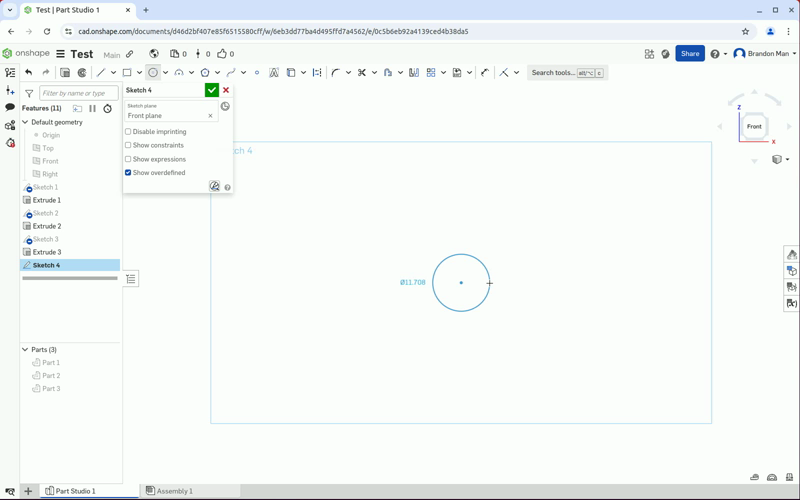
key(esc)
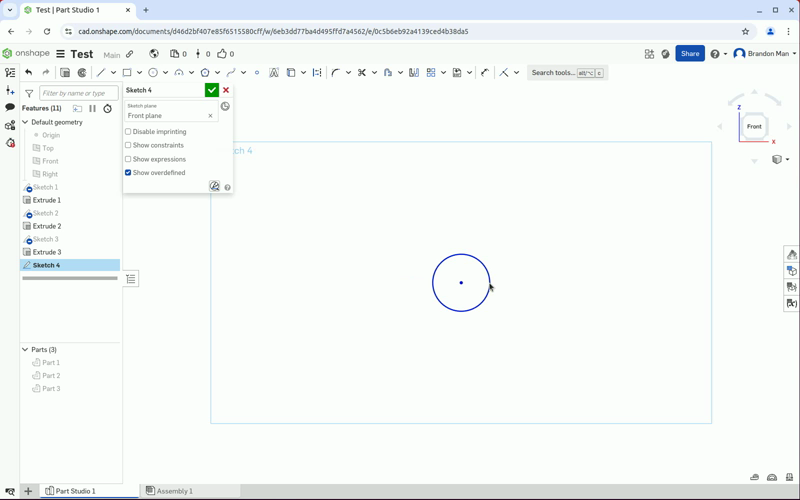
key(l)
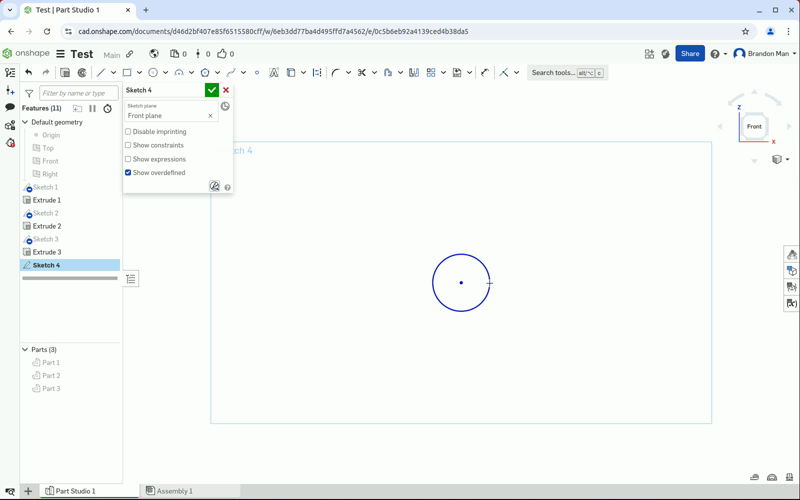
key_down(shift)
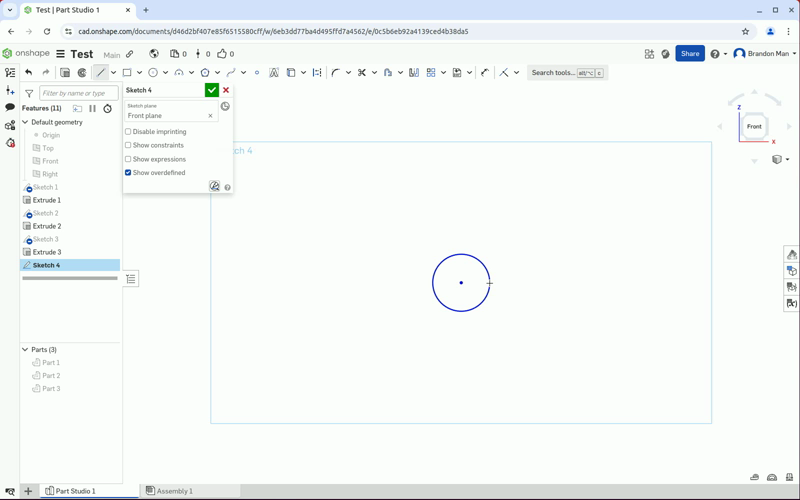
mouse_move(442, 302)
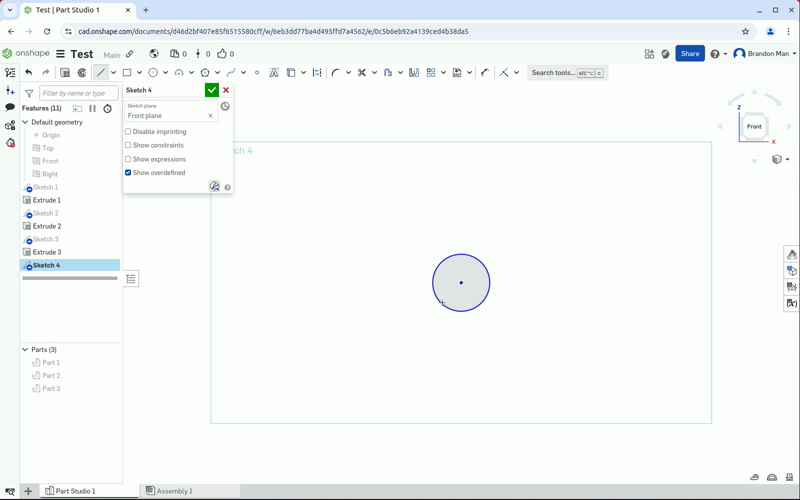
click(442, 302)
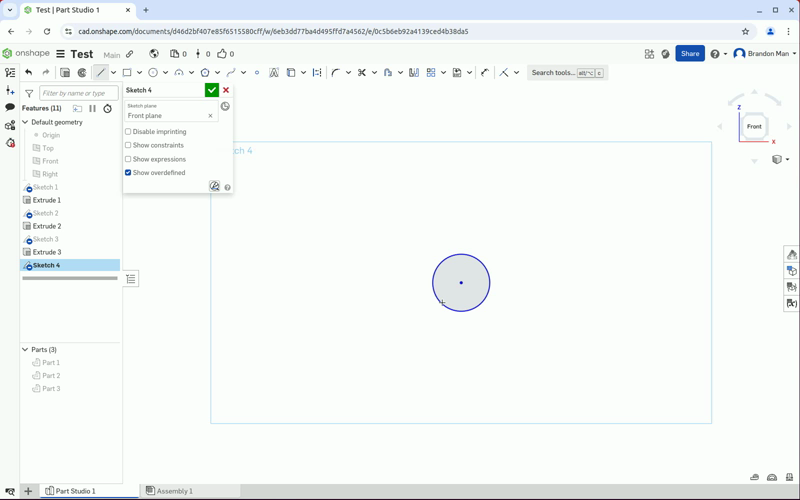
key_up(shift)
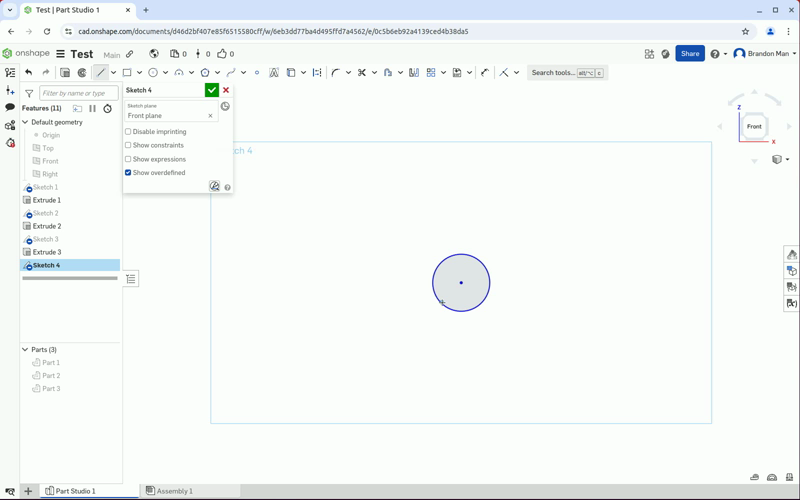
key_down(shift)
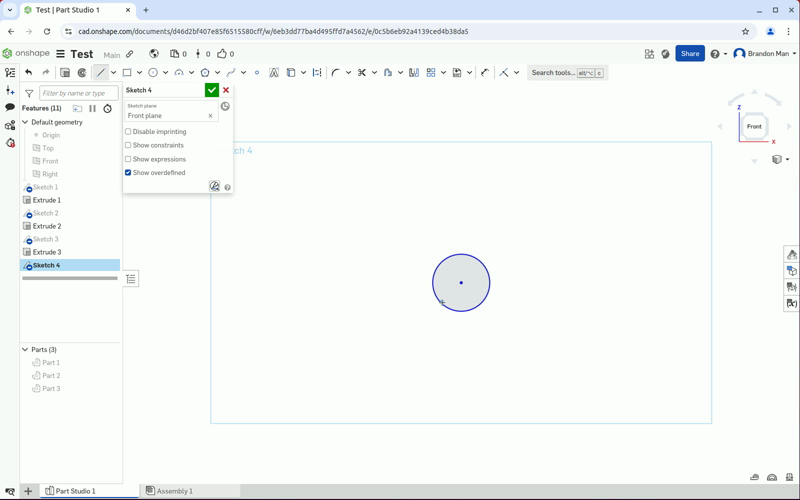
mouse_move(472, 302)
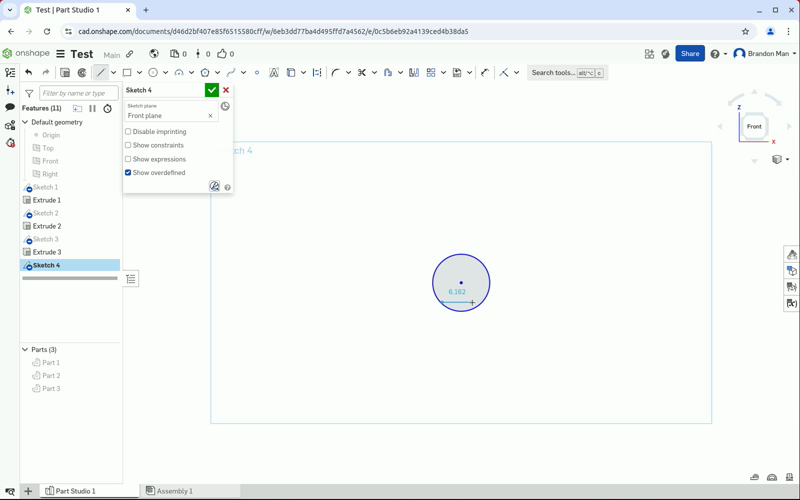
mouse_move(480, 302)
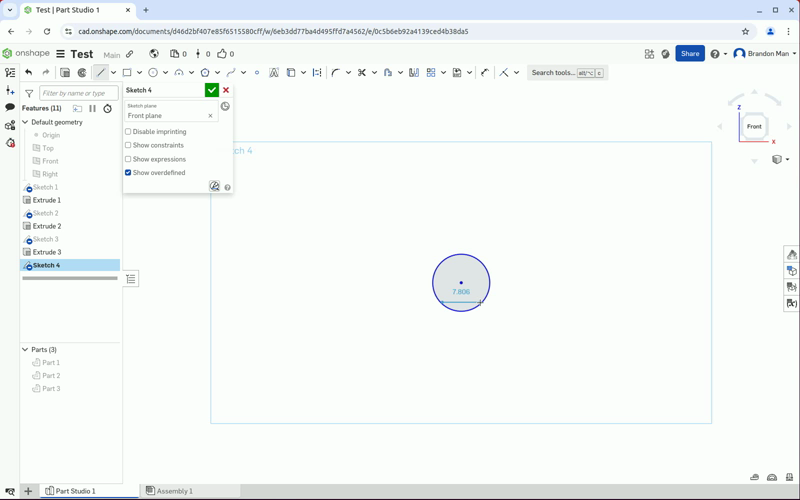
click(480, 302)
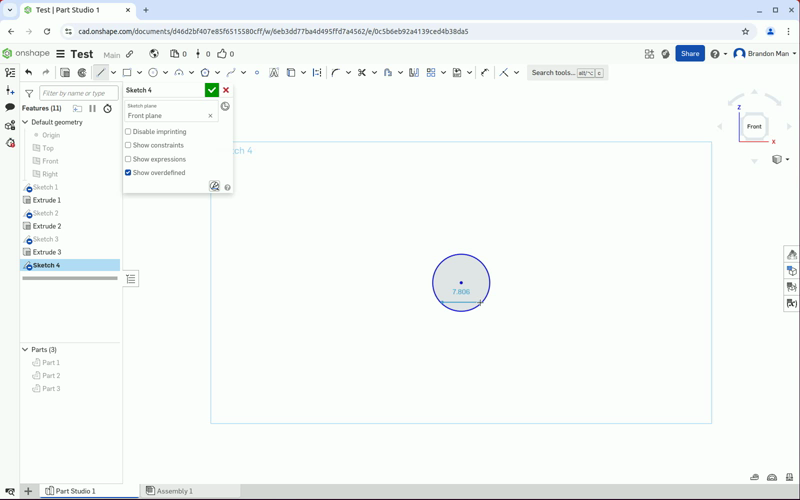
key_up(shift)
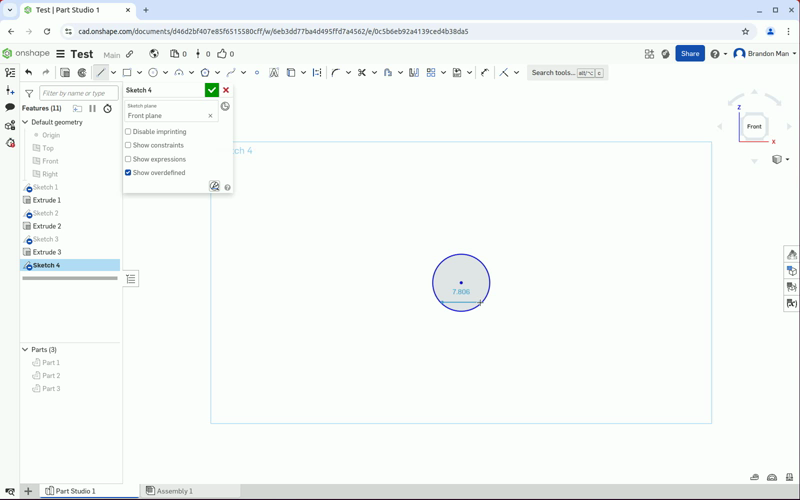
key_down(shift)
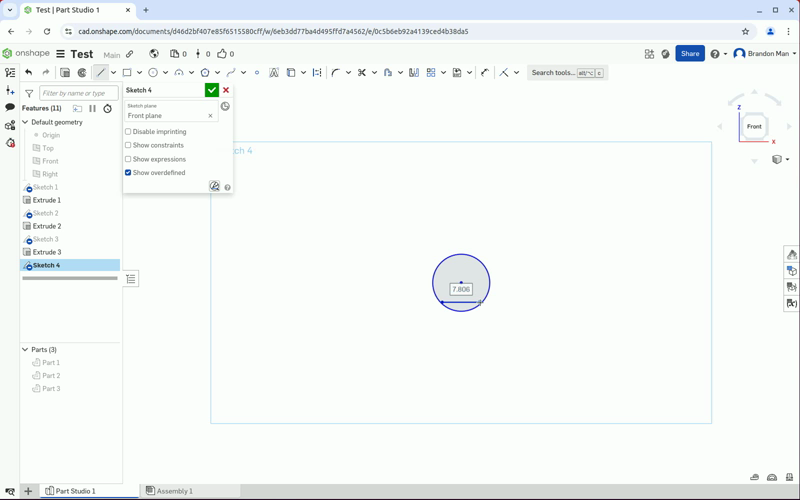
mouse_move(510, 302)
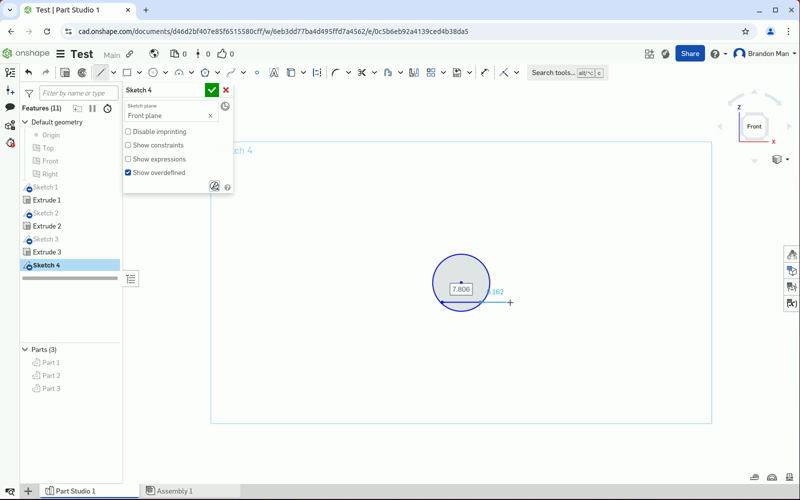
mouse_move(480, 263)
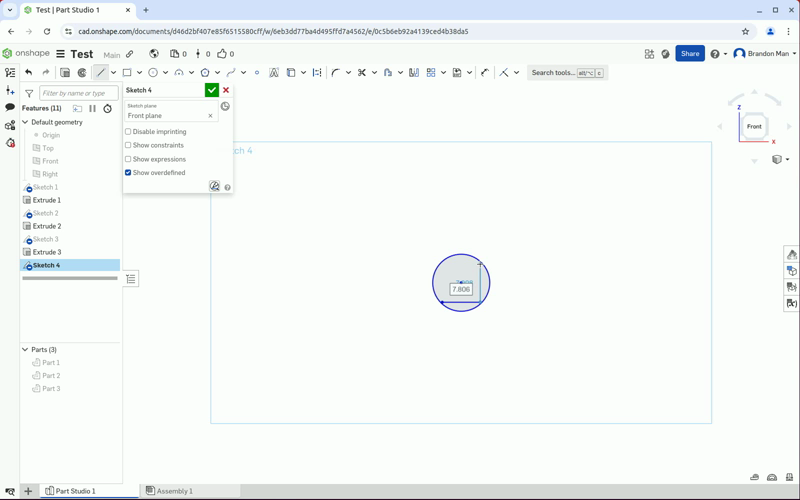
click(480, 263)
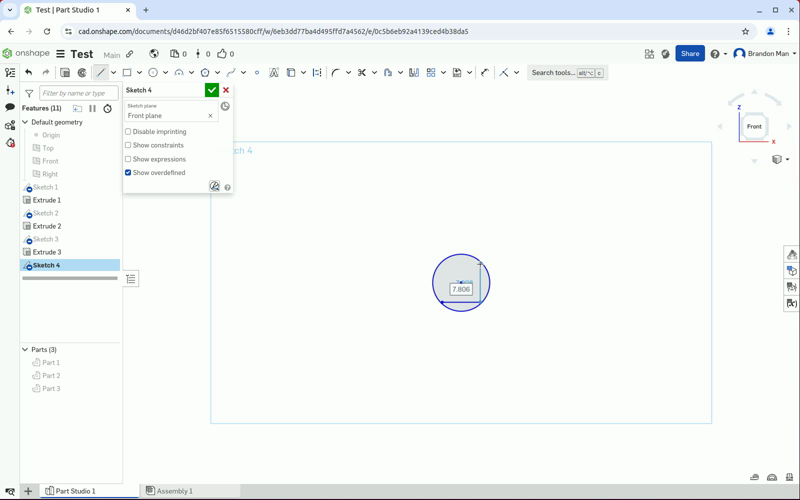
key_up(shift)
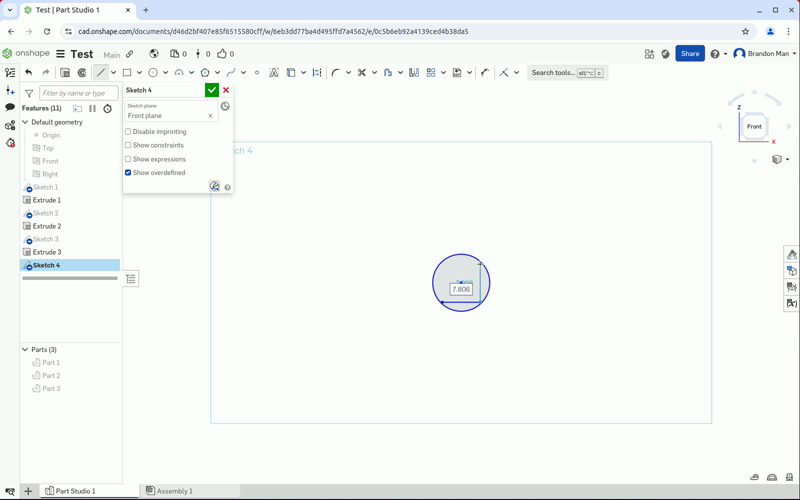
key_down(shift)
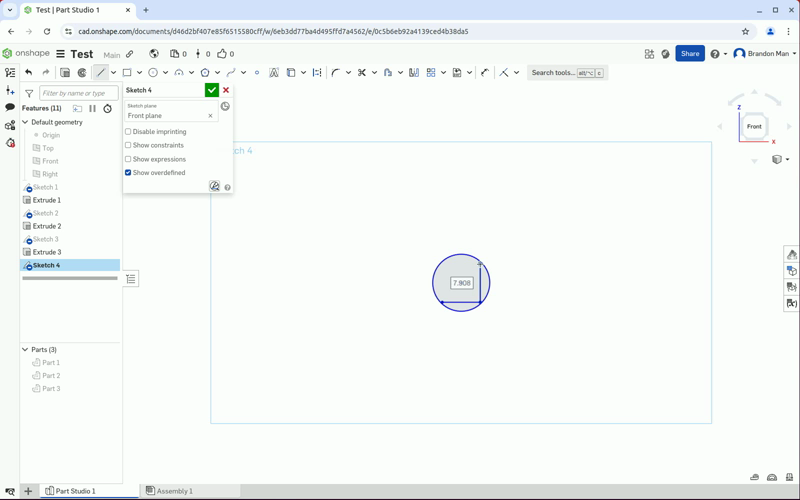
mouse_move(510, 263)
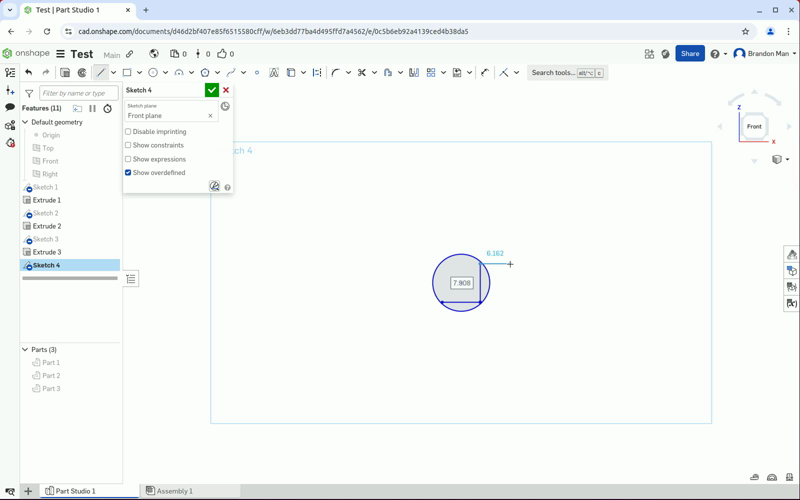
mouse_move(442, 263)
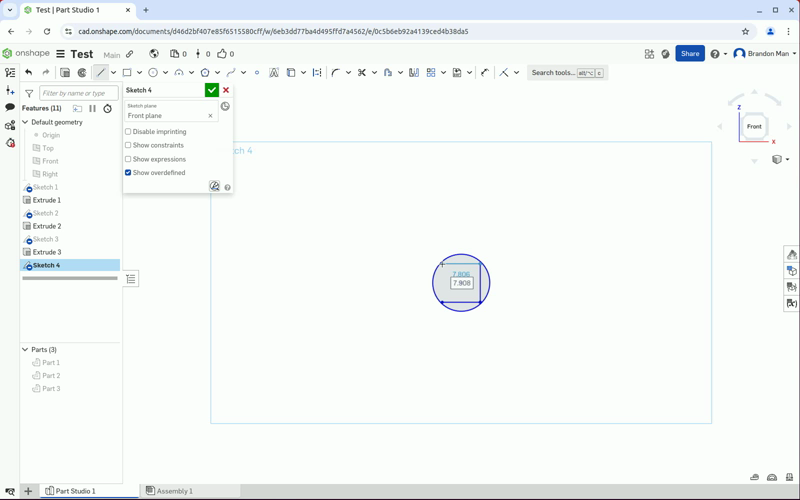
click(442, 263)
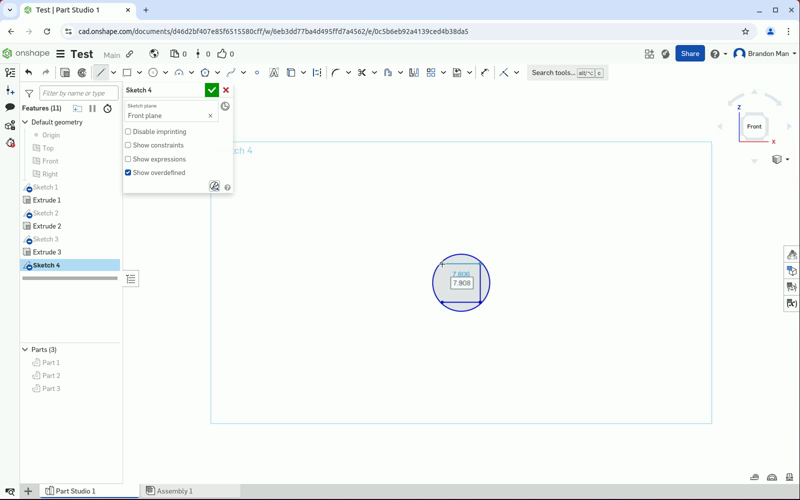
key_up(shift)
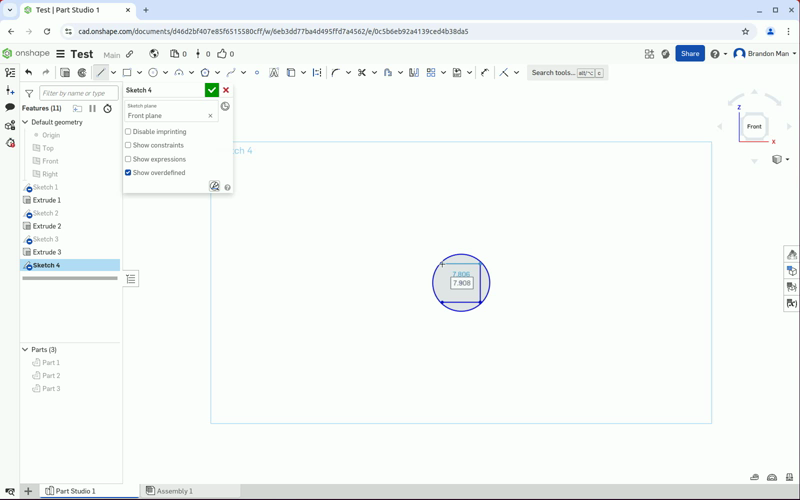
mouse_move(472, 263)
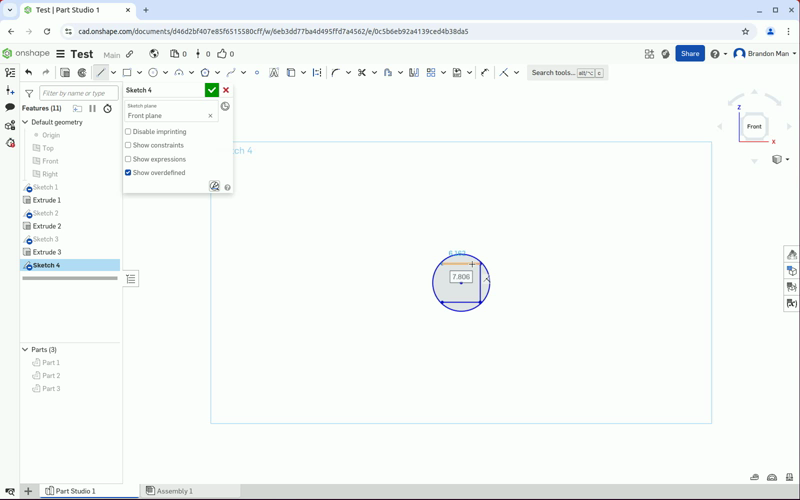
key_down(shift)
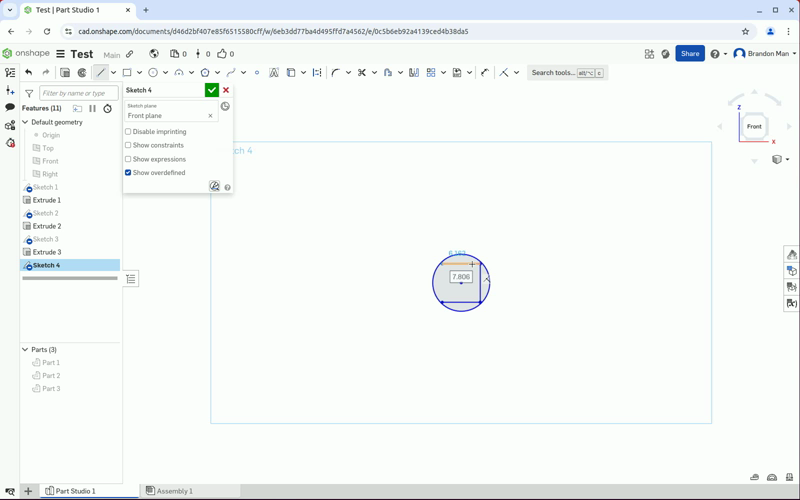
mouse_move(442, 302)
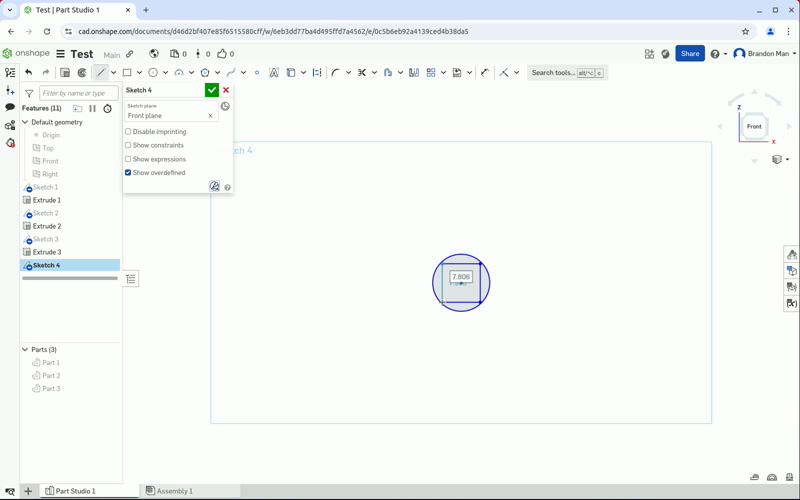
key_up(shift)
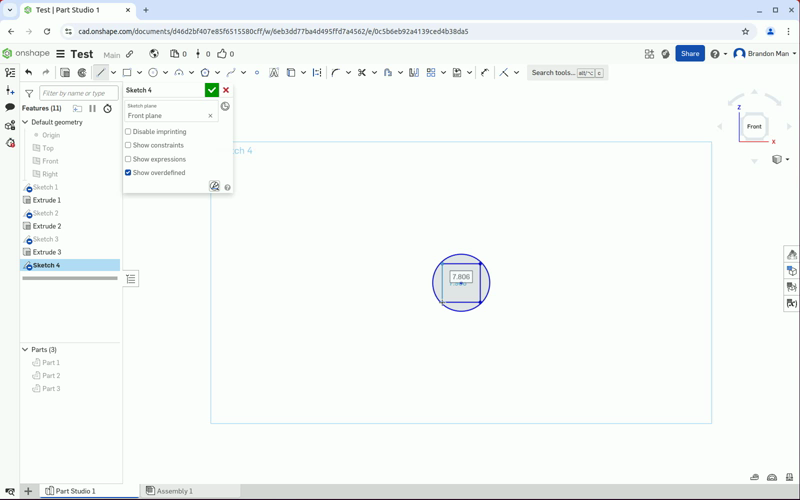
click(442, 302)
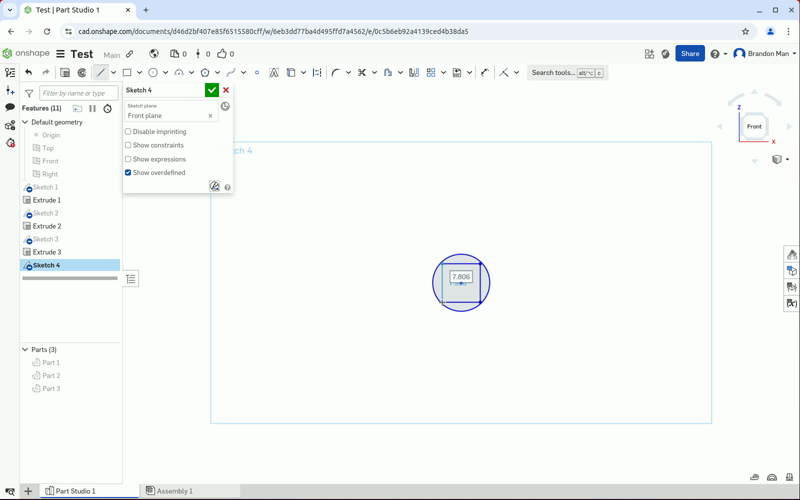
key(esc)
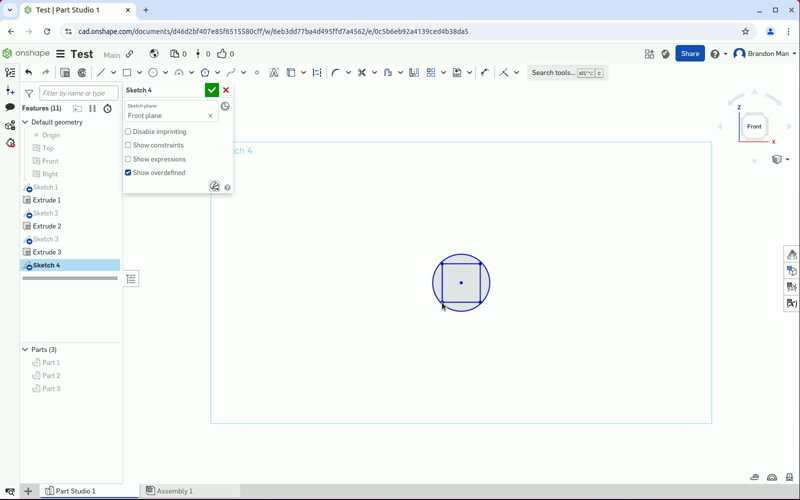
mouse_move(441, 299)
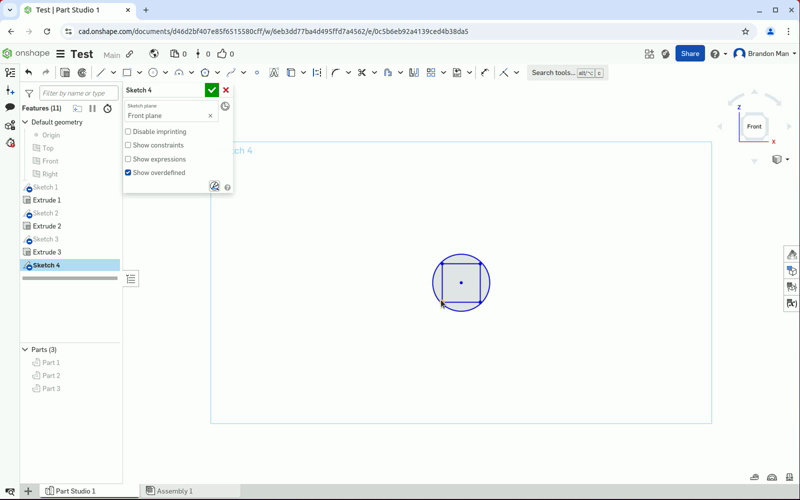
scroll(6)
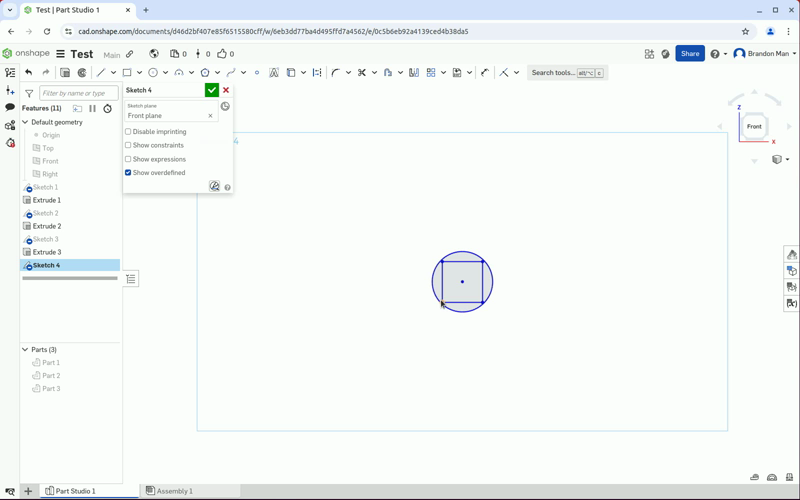
scroll(6)
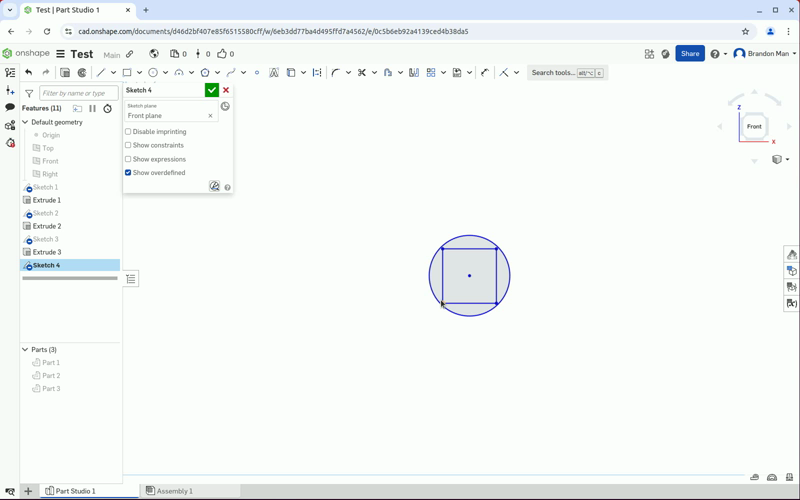
scroll(6)
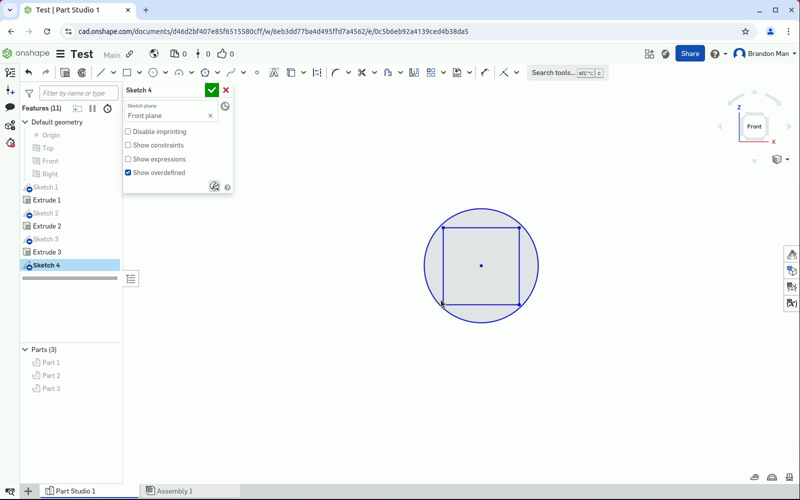
scroll(6)
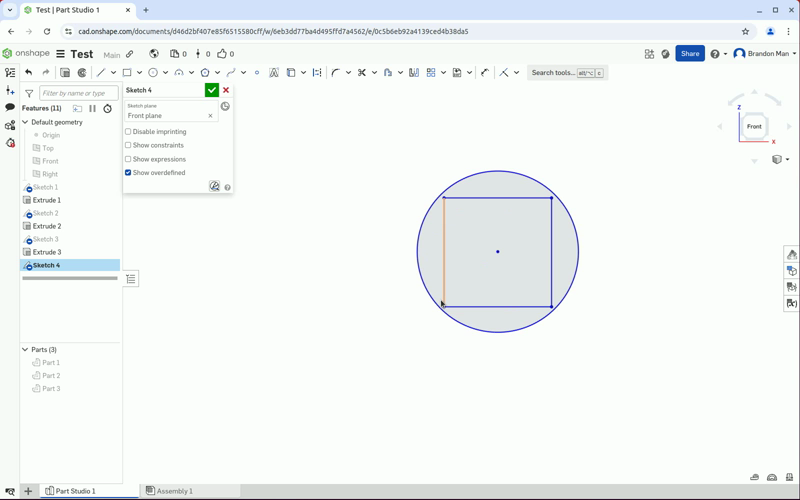
scroll(6)
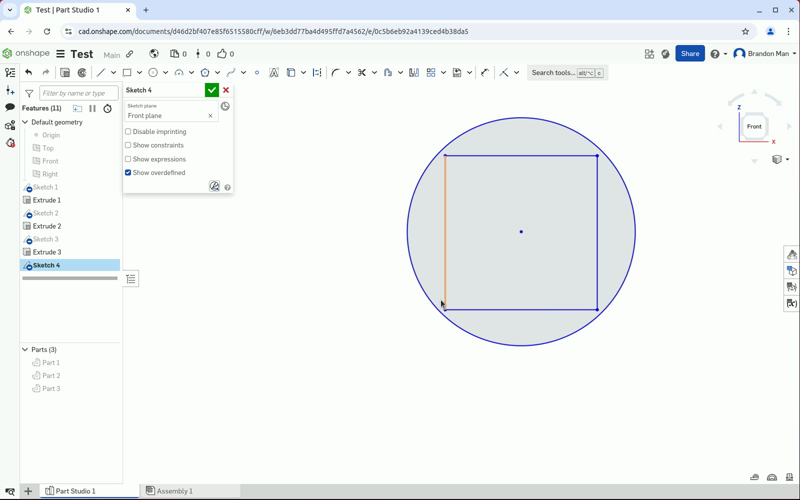
scroll(6)
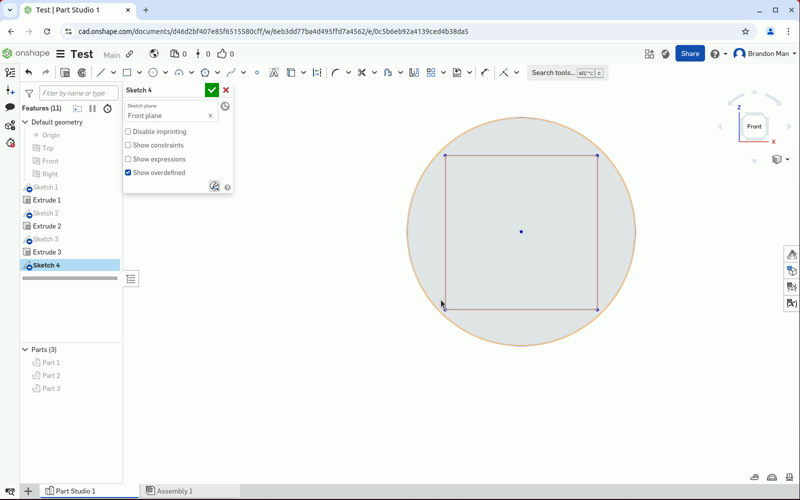
scroll(6)
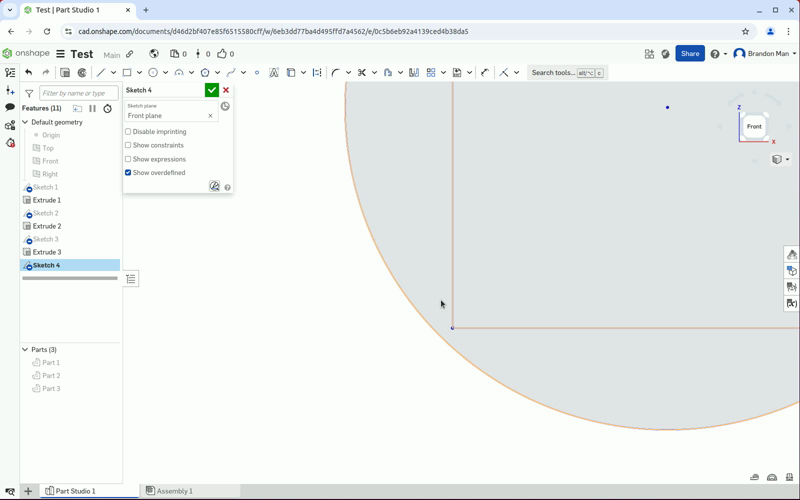
click(441, 299)
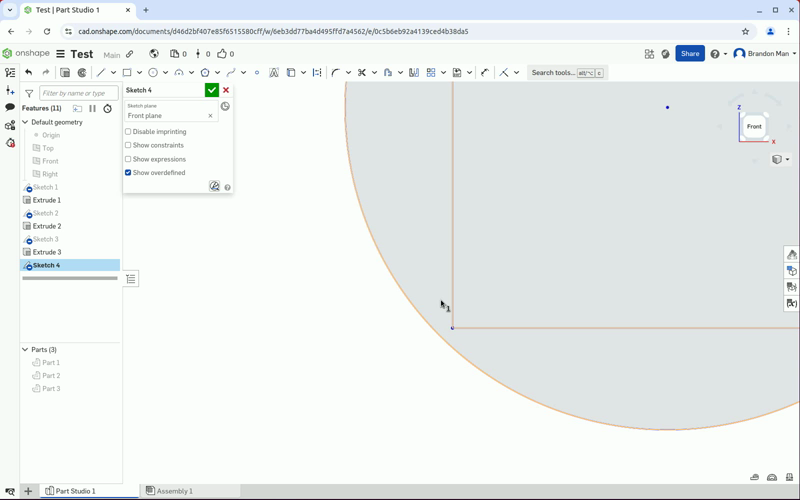
scroll(-6)
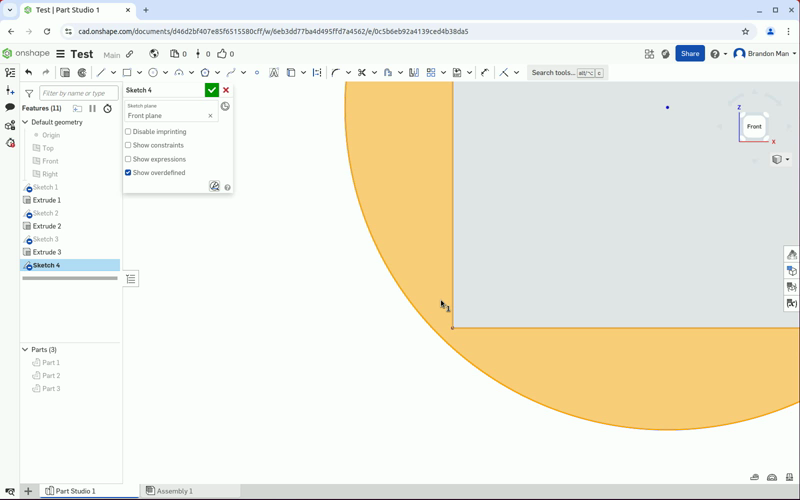
scroll(-6)
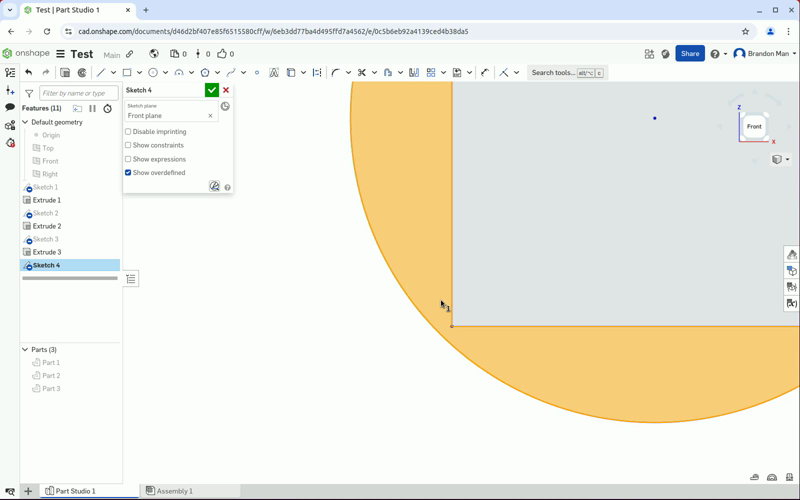
scroll(-6)
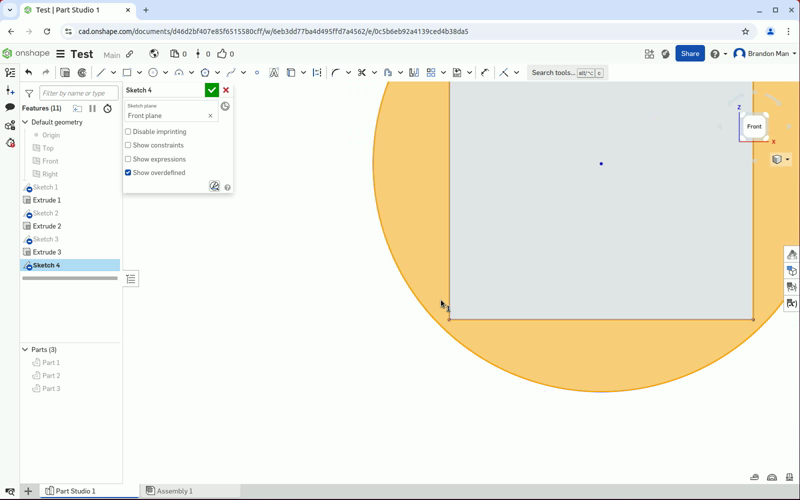
scroll(-6)
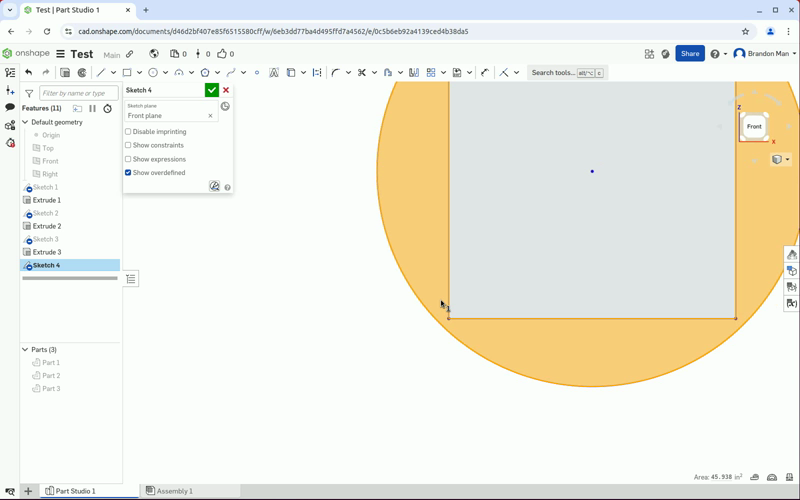
scroll(-6)
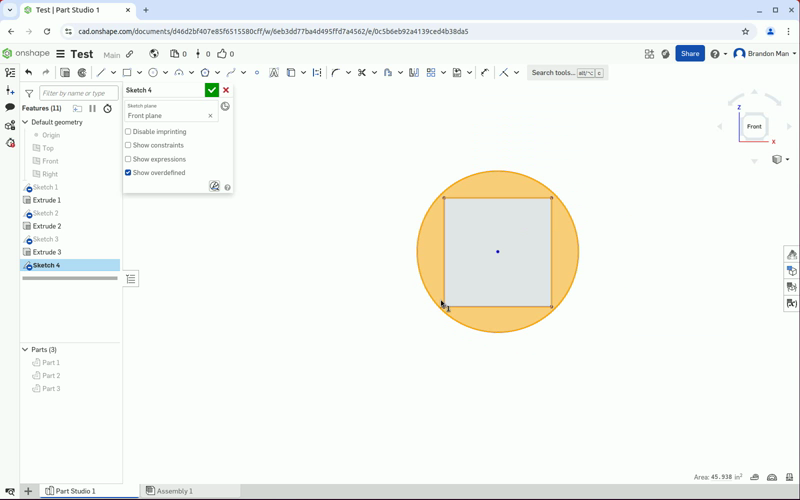
scroll(-6)
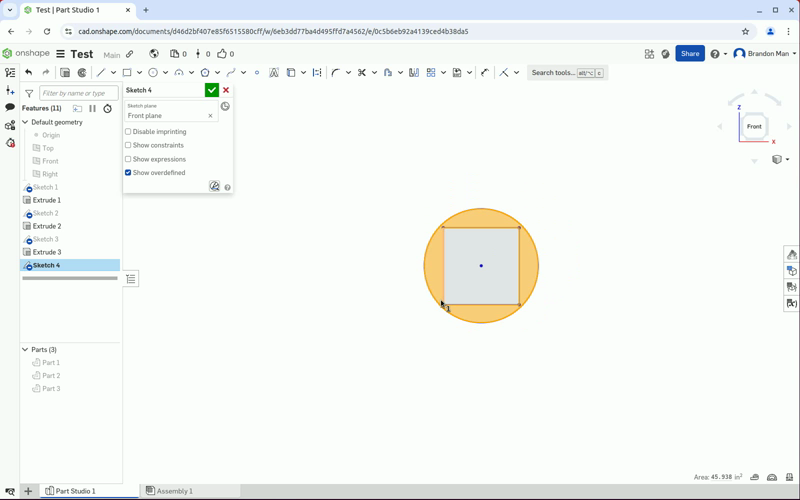
scroll(-6)
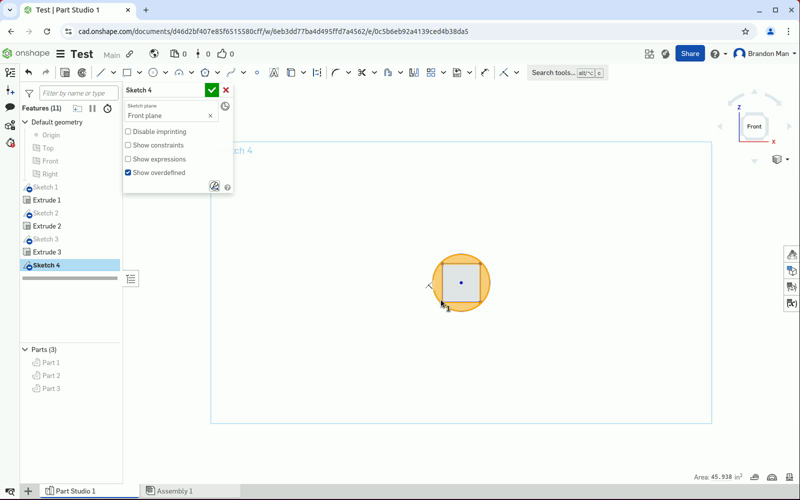
mouse_move(73, 352)
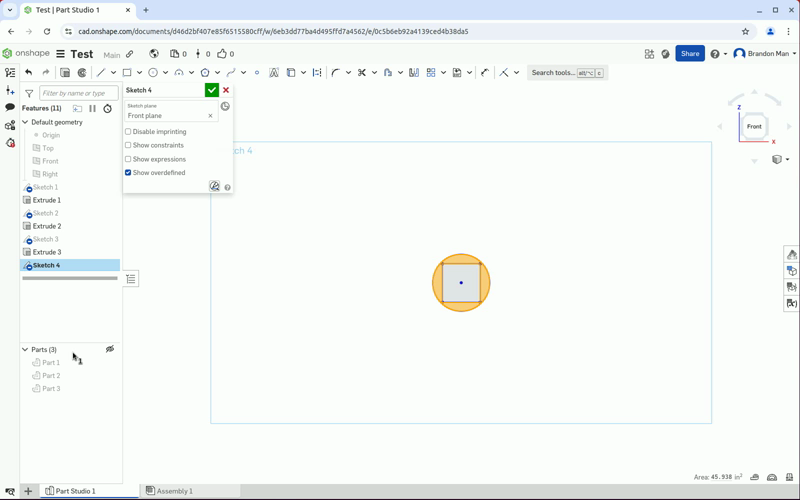
key(shift+y)
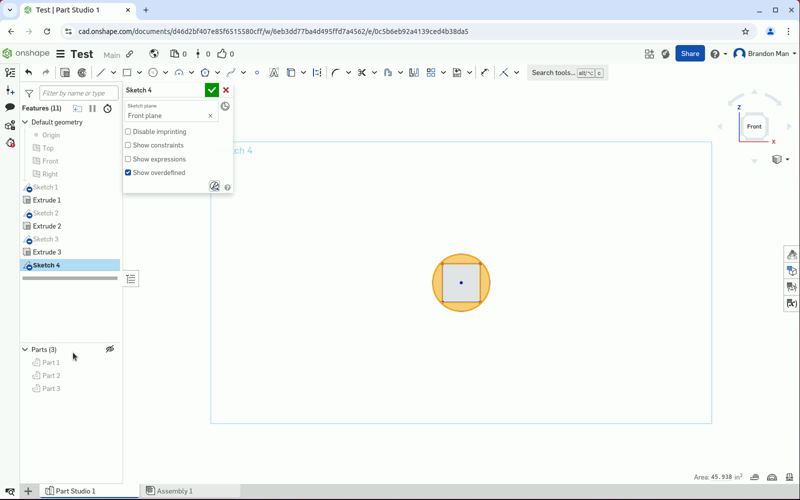
key(shift+e)
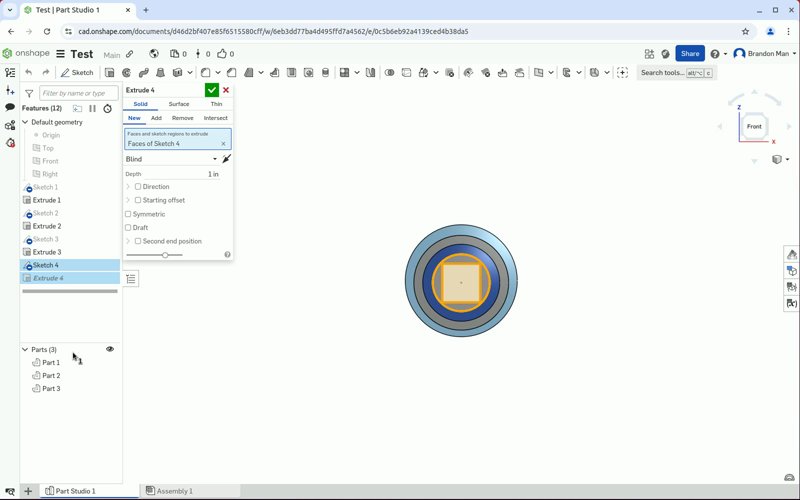
mouse_move(143, 106)
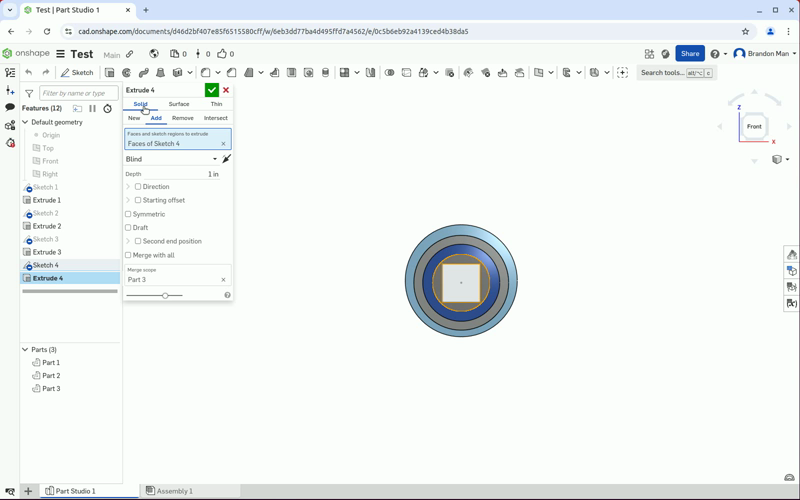
click(143, 106)
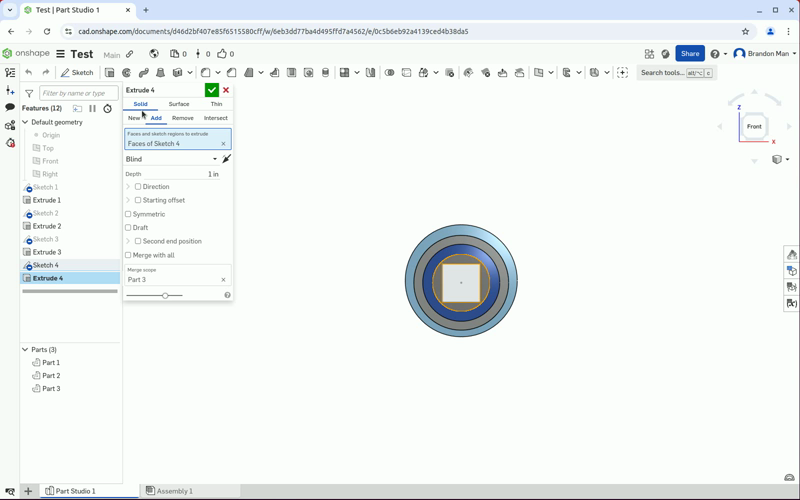
mouse_move(137, 120)
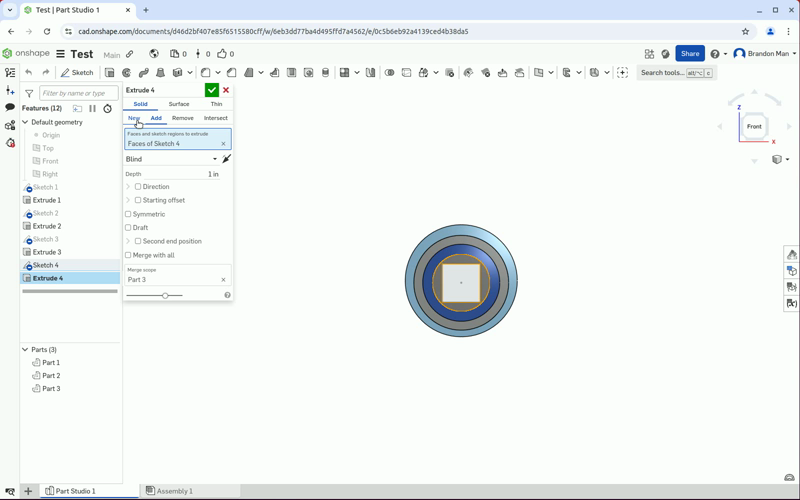
click(137, 120)
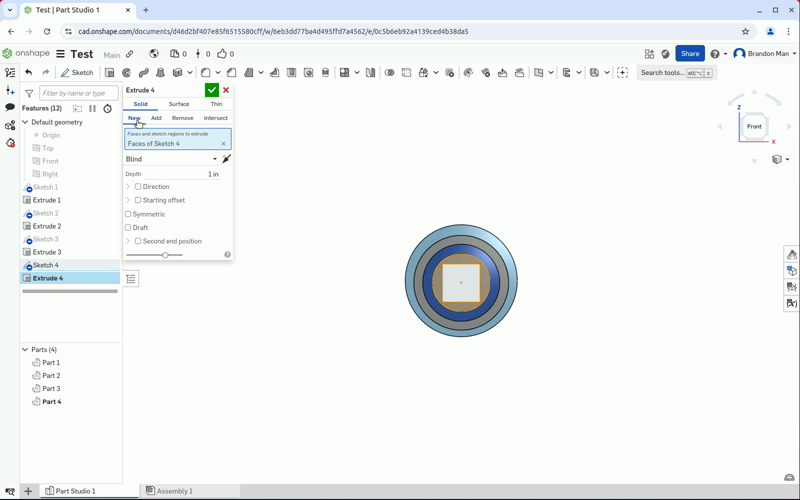
key(tab, 4)
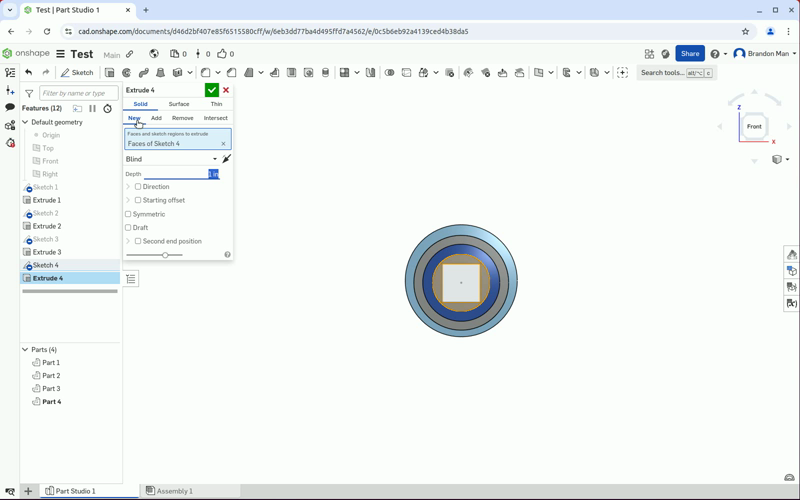
text(-46.216)
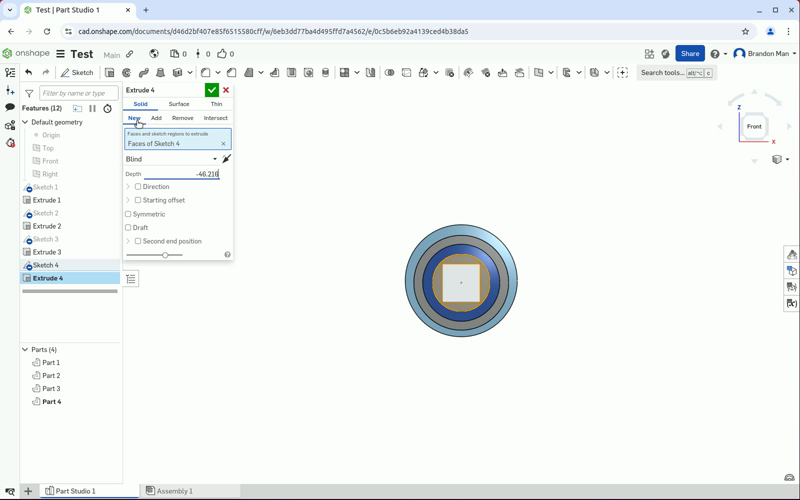
key(tab, 3)
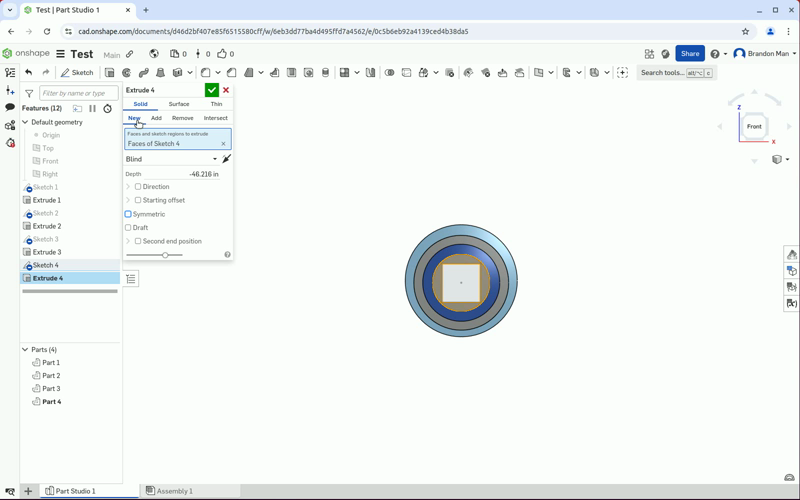
key(space)
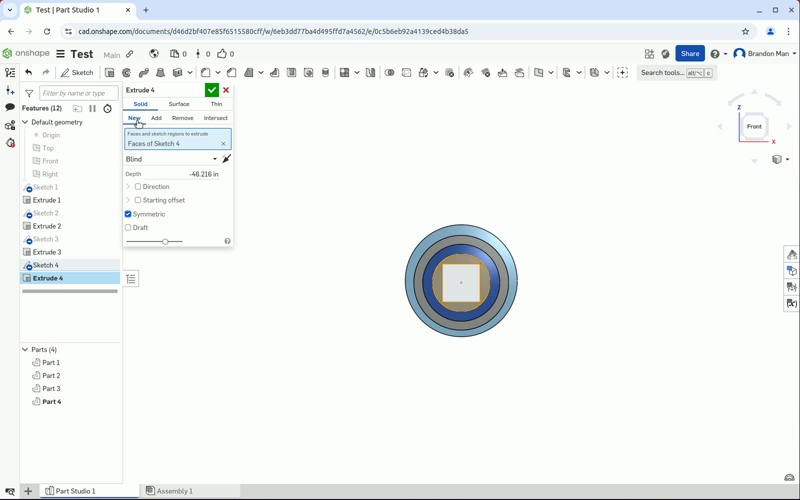
key(enter)
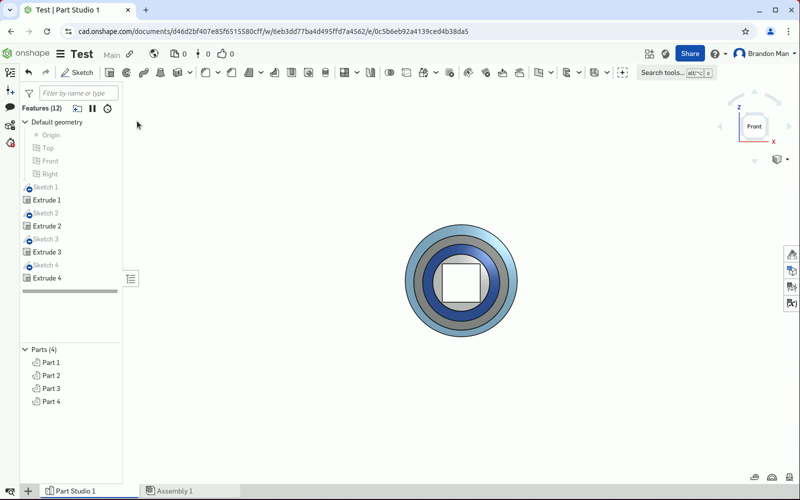
key(shift+h)
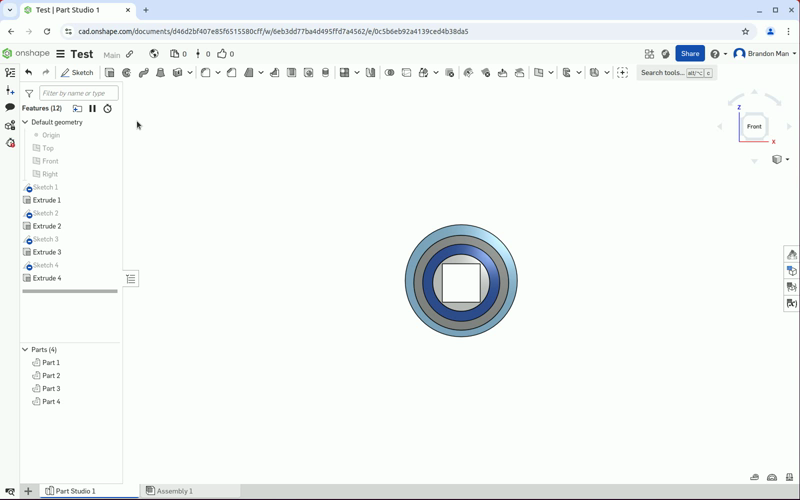
key(shift+h)
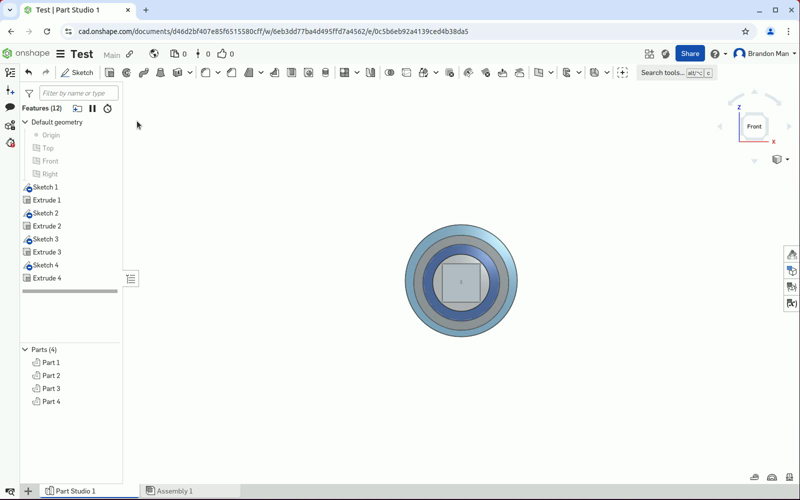
key(shift+7)
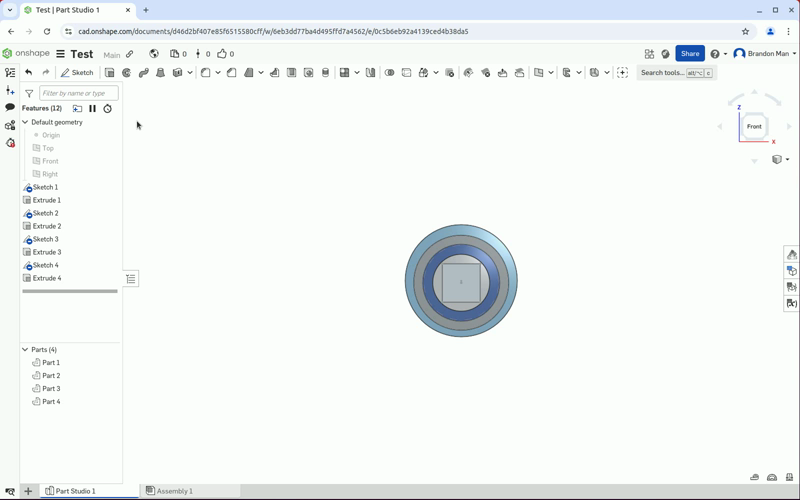
key(left, 2)
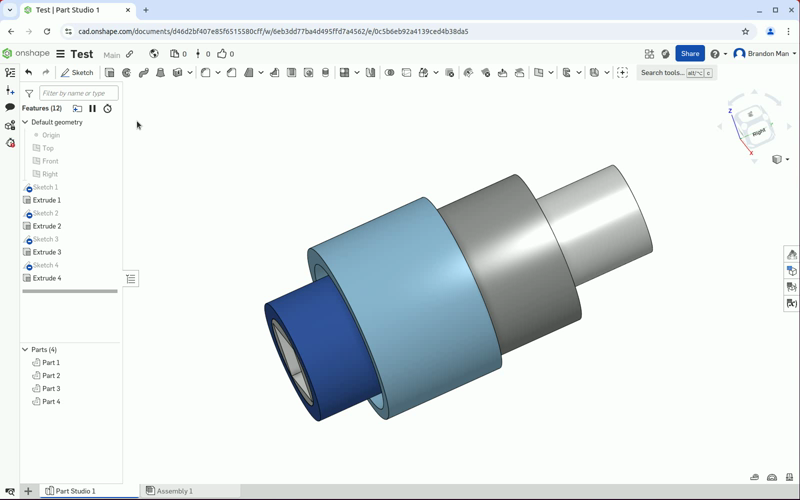
key(down, 2)
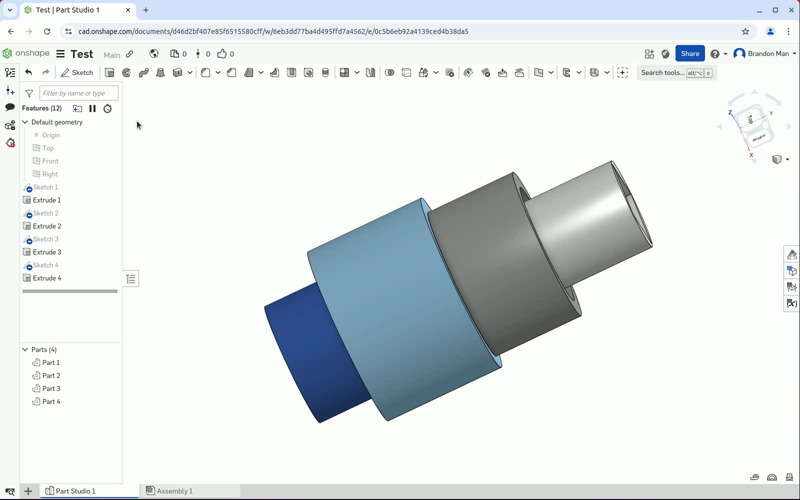
key(up, 2)
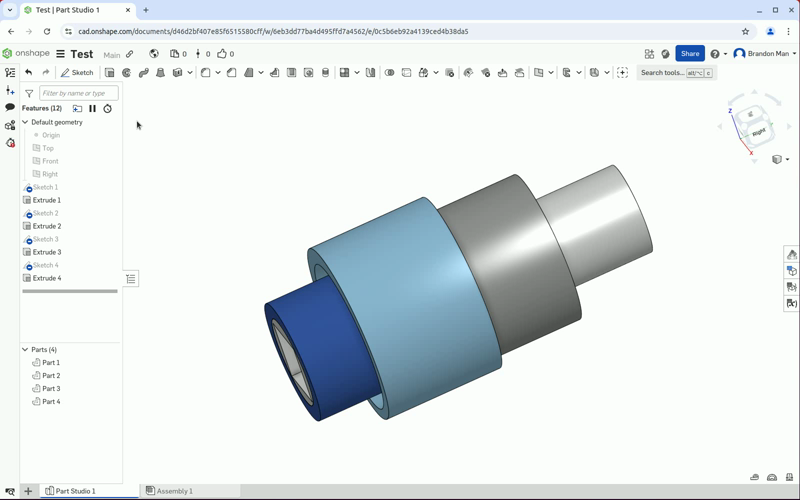
key(right, 2)
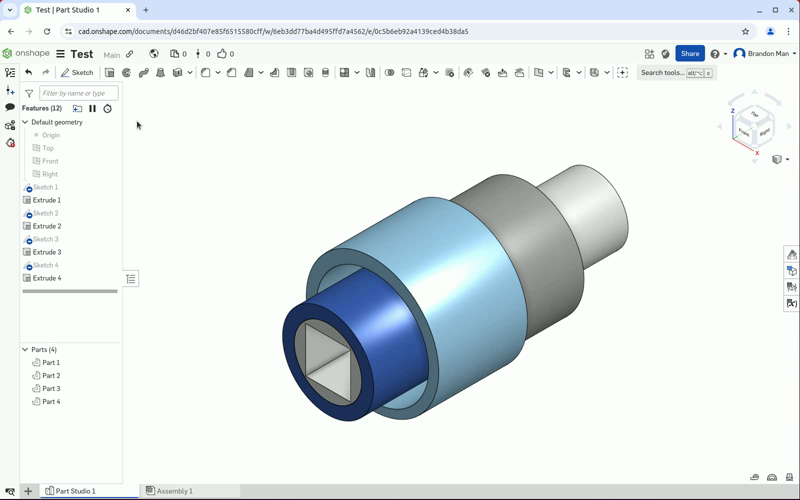
mouse_move(73, 189)
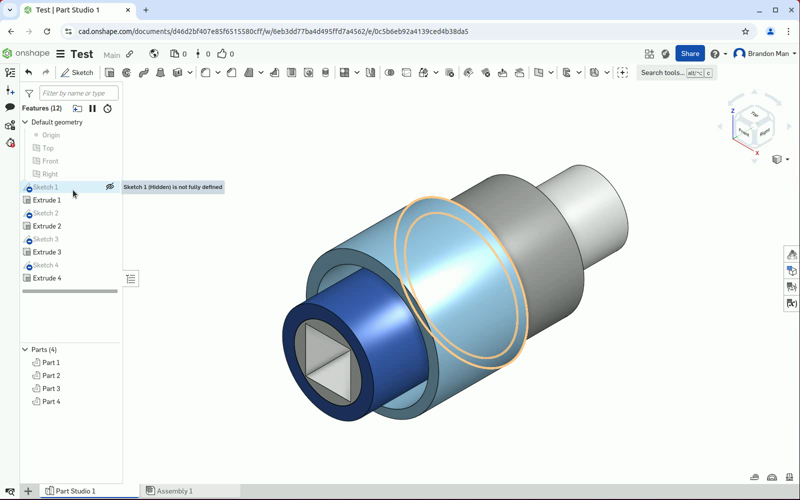
click(73, 189)